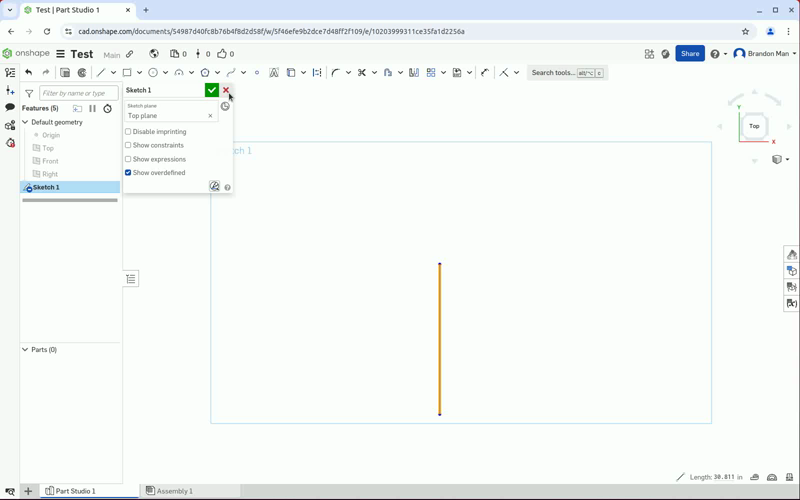
key(shift+h)
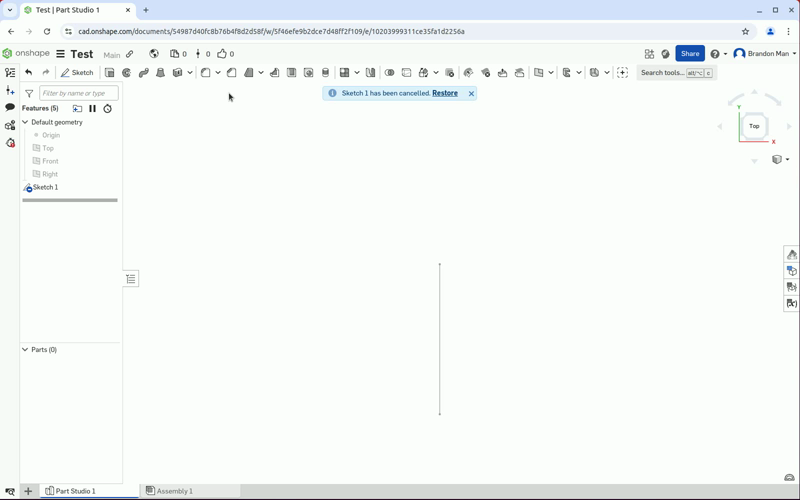
mouse_move(73, 352)
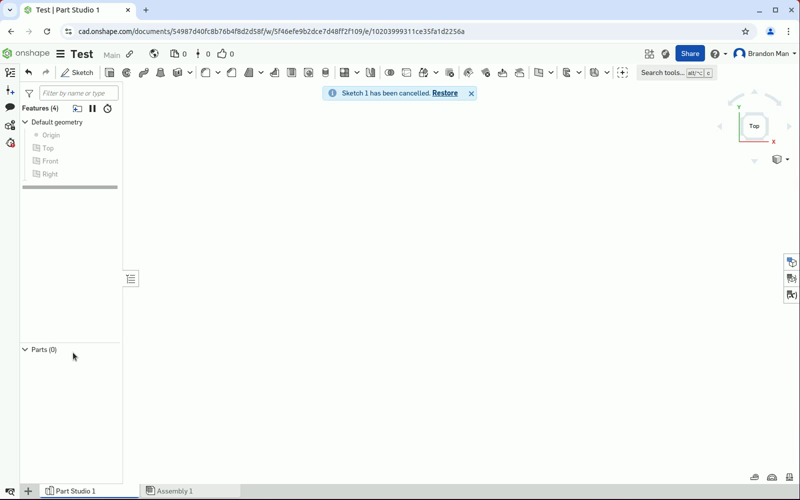
key(y)
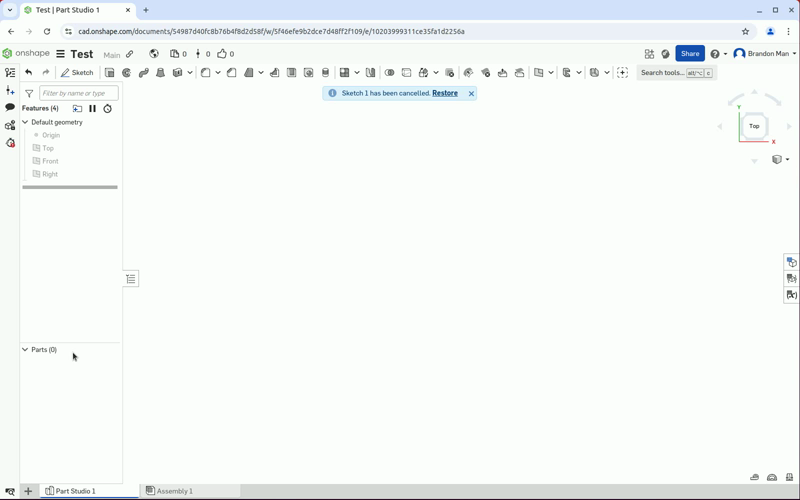
key(shift+p)
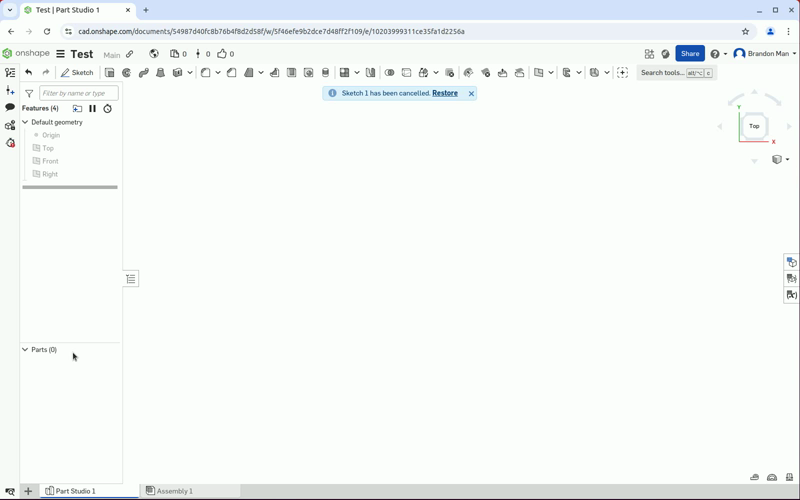
key(space)
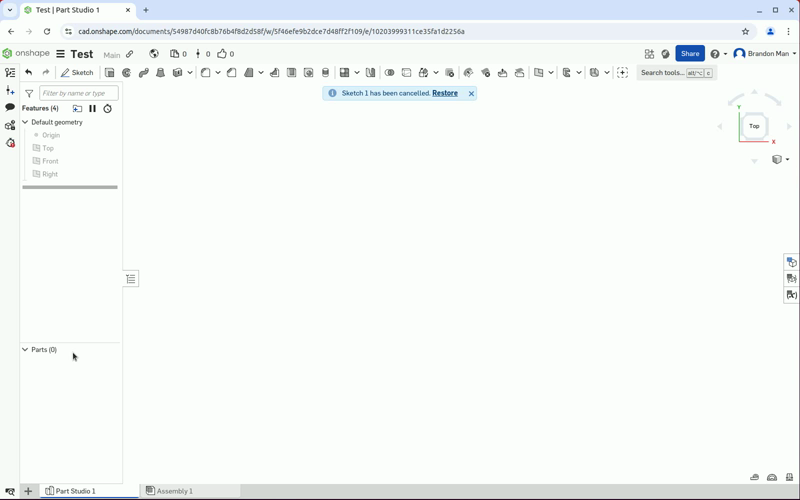
key_down(shift)
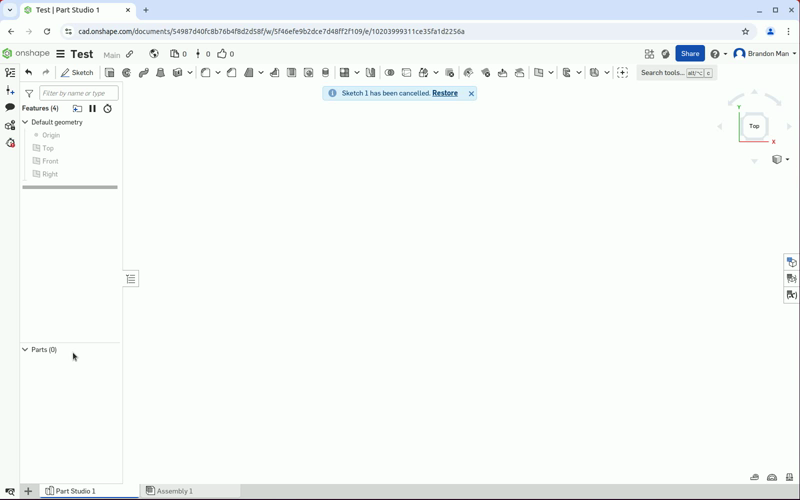
key(up)
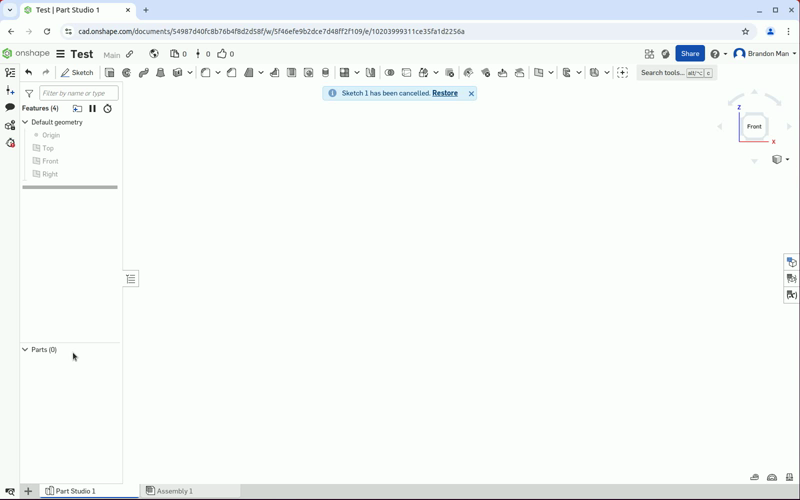
key_up(shift)
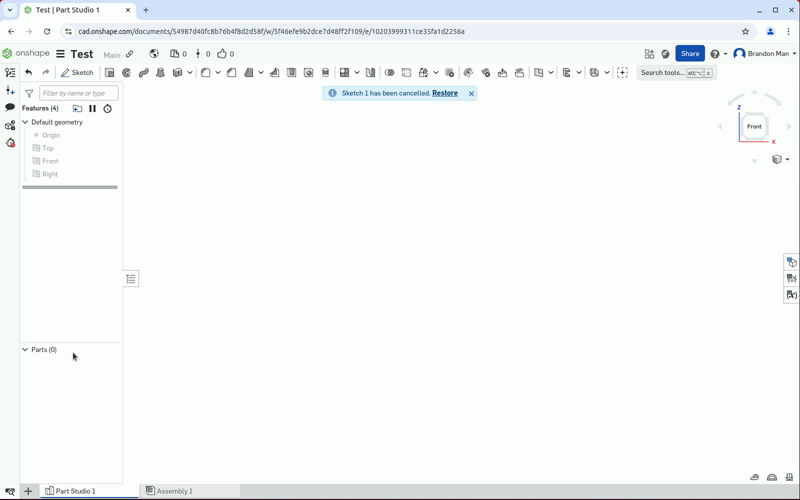
mouse_move(73, 352)
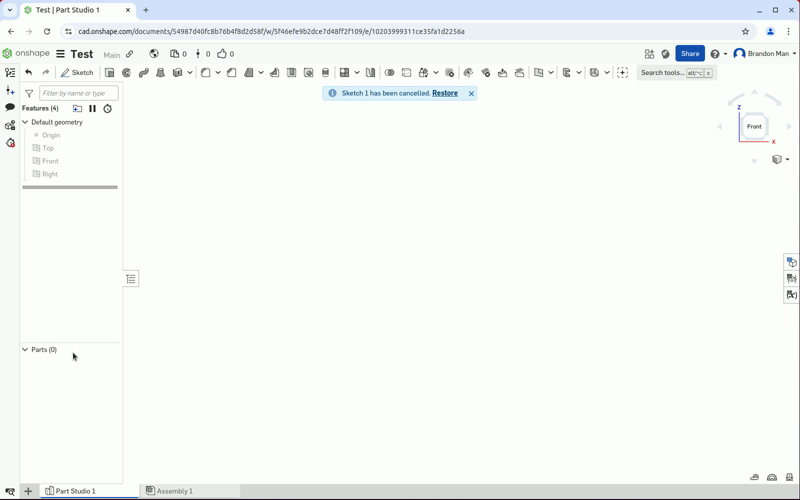
key(shift+y)
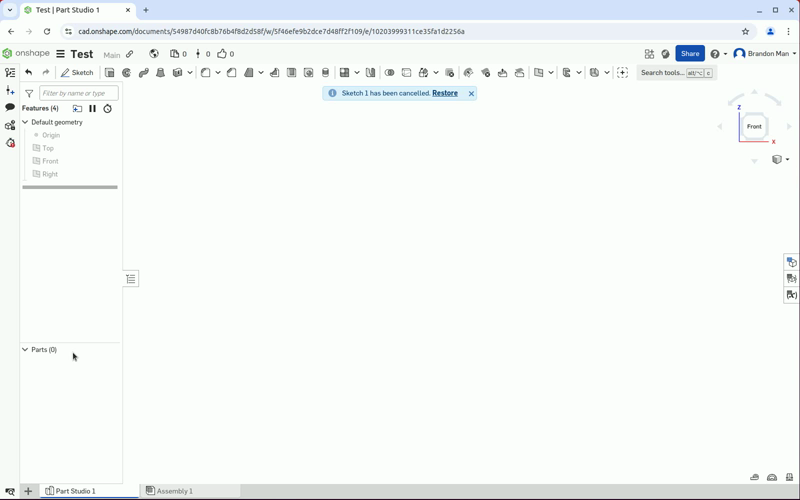
key(shift+s)
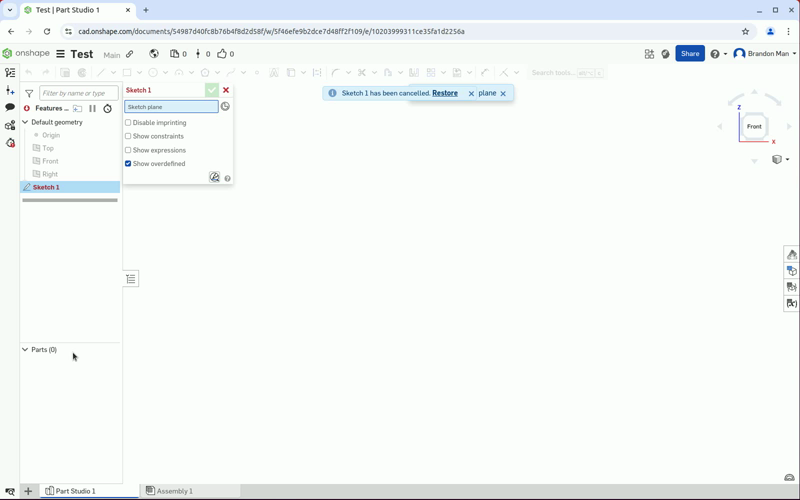
mouse_move(73, 163)
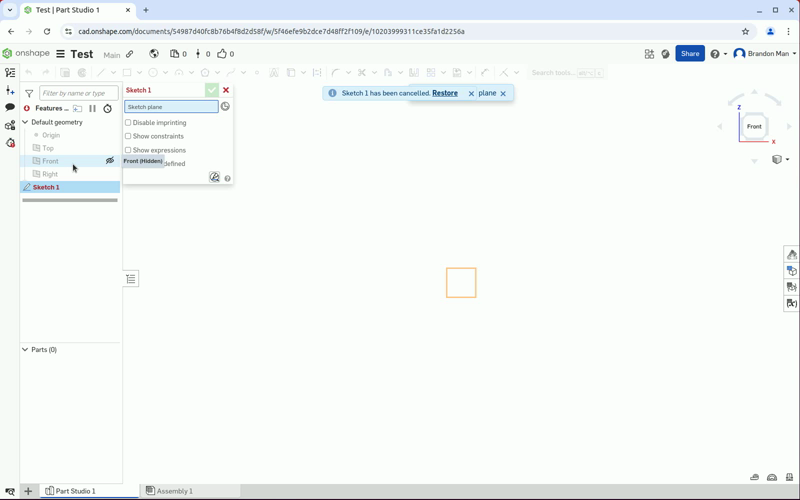
click(73, 163)
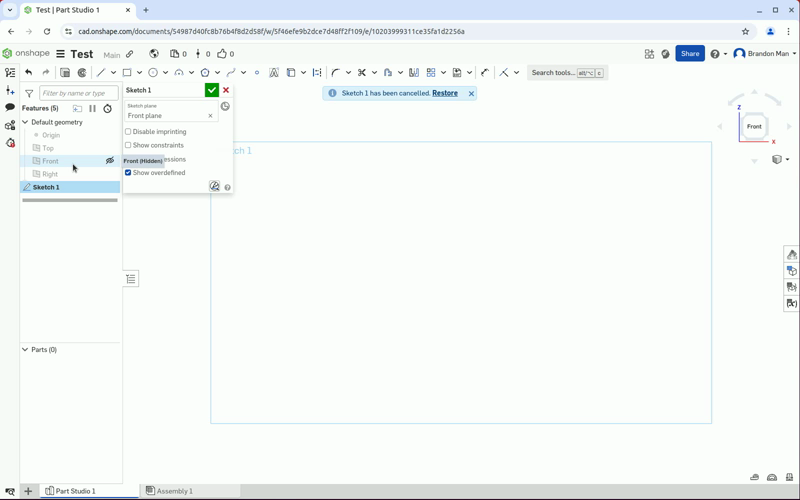
mouse_move(73, 352)
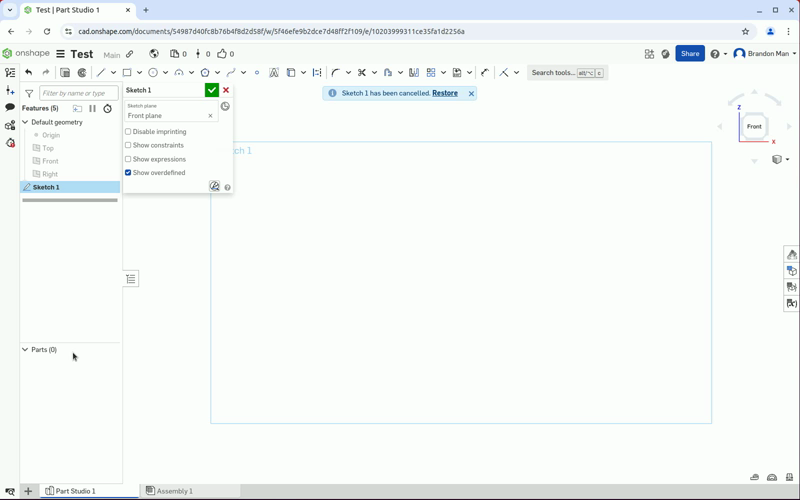
key(y)
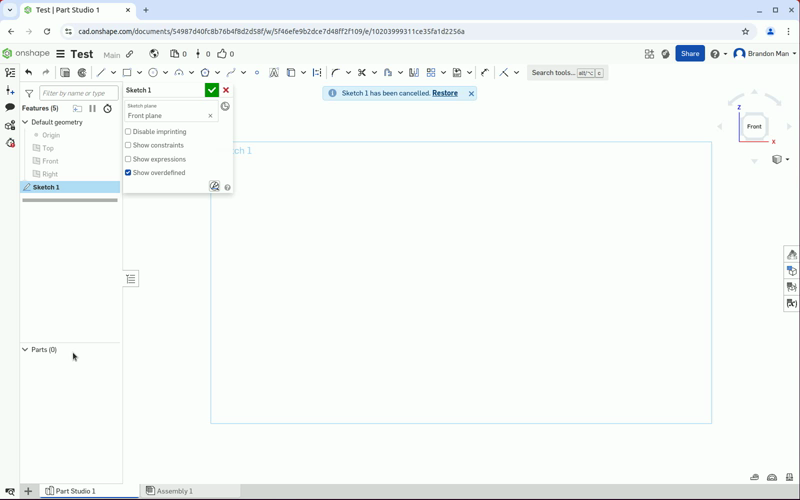
key(c)
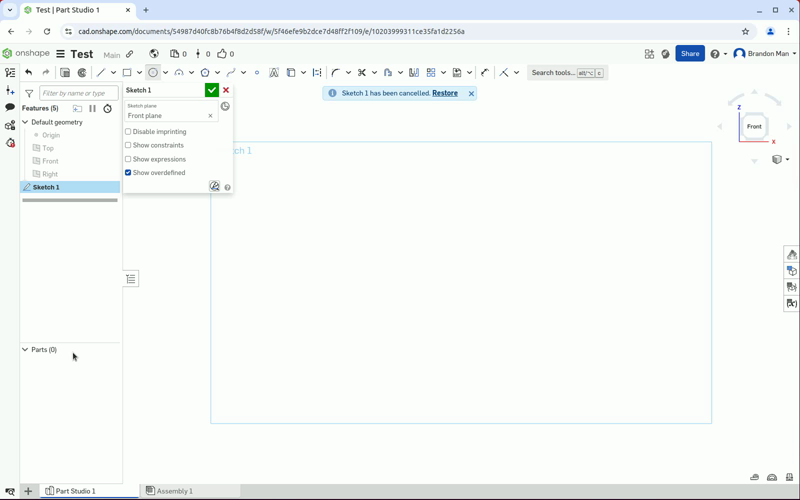
key_down(shift)
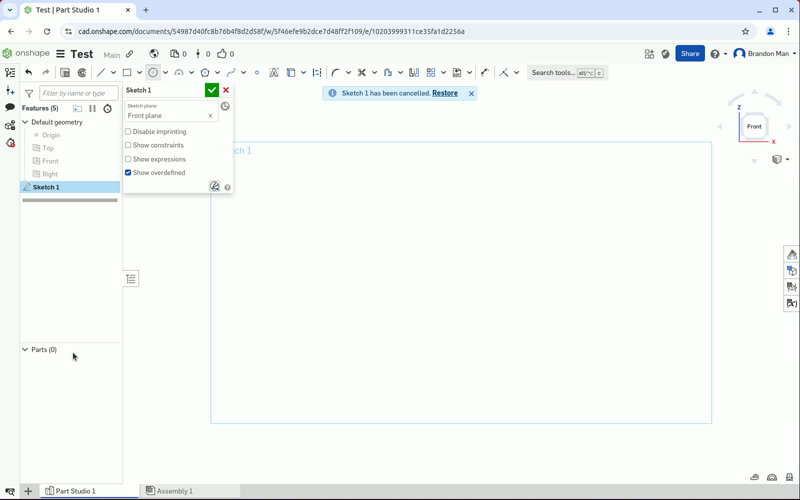
mouse_move(461, 282)
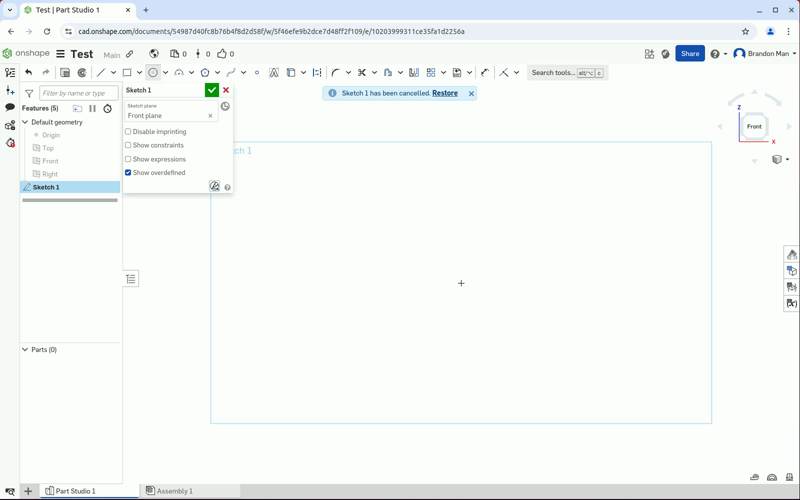
click(461, 282)
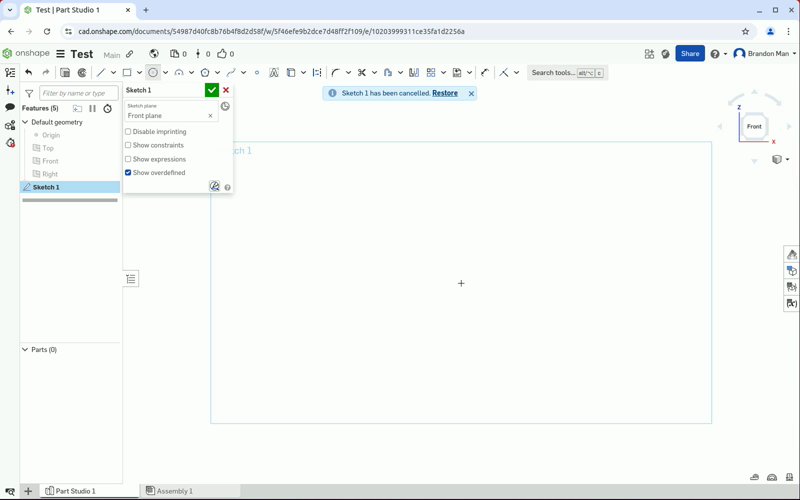
key_up(shift)
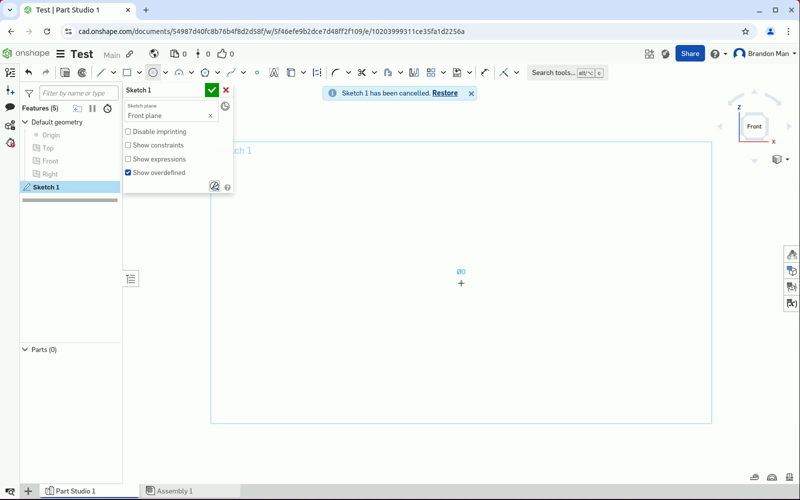
mouse_move(574, 282)
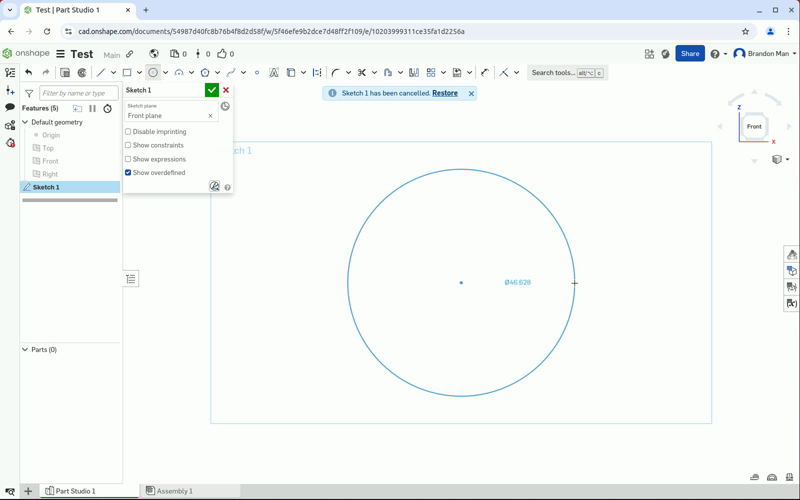
click(574, 282)
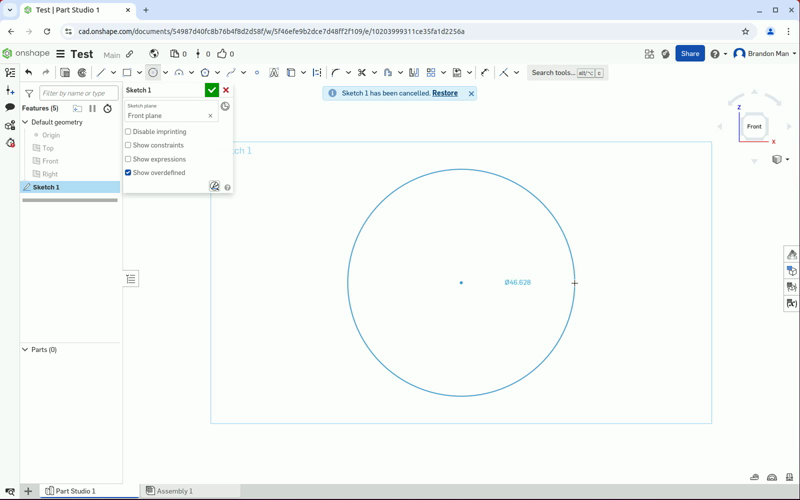
key(esc)
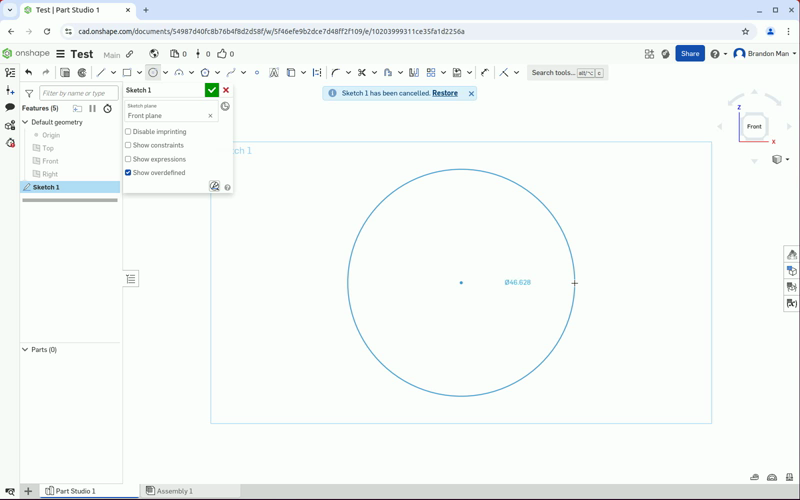
mouse_move(414, 234)
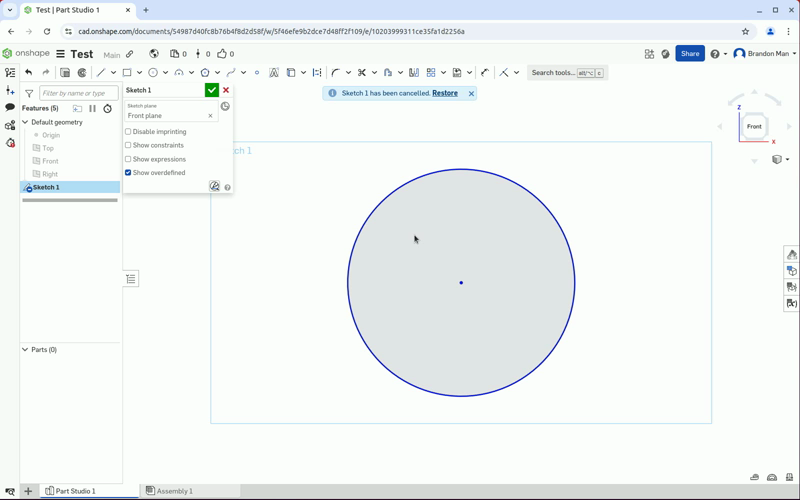
click(414, 234)
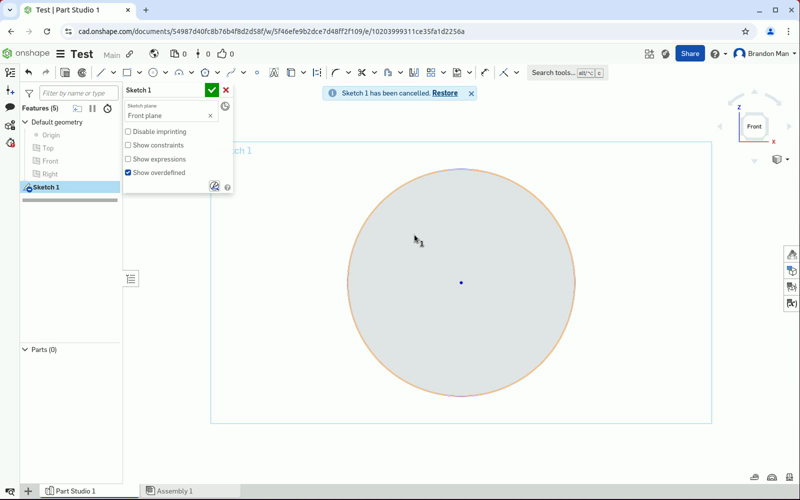
mouse_move(73, 352)
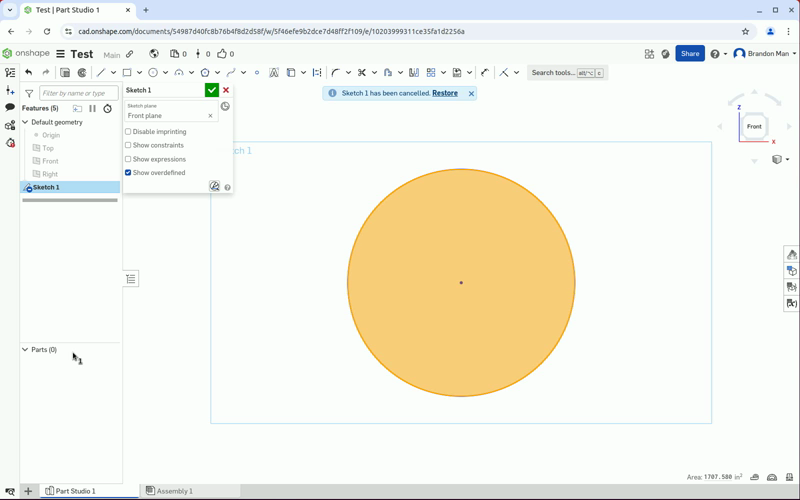
key(shift+y)
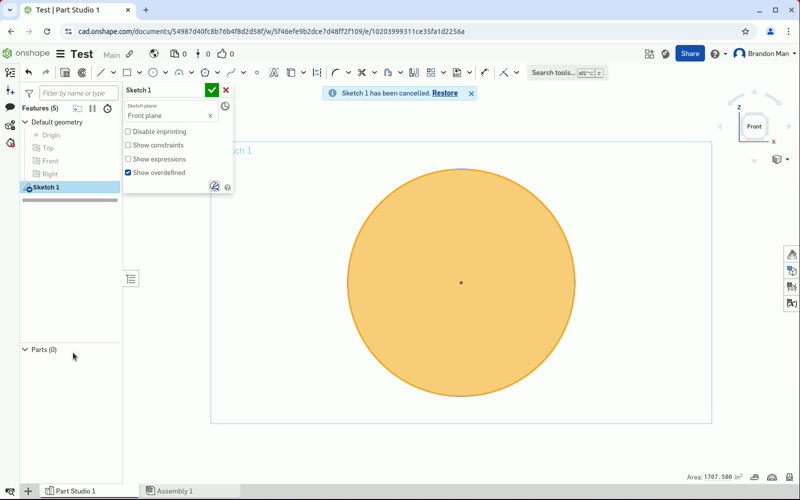
key(shift+e)
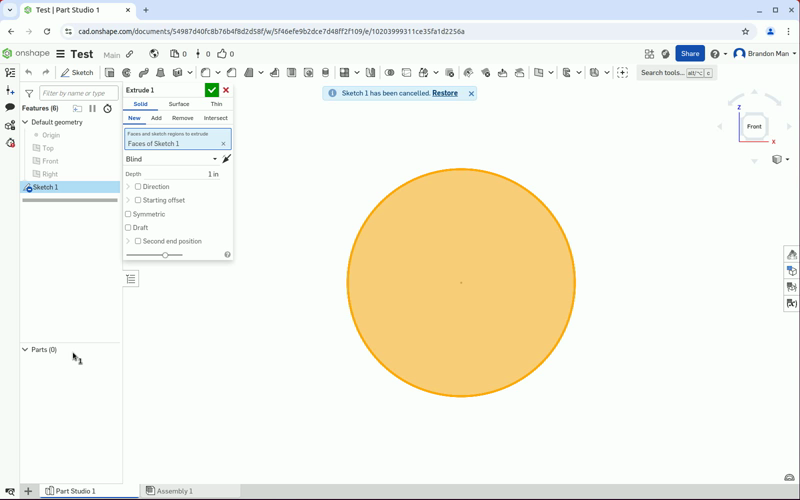
mouse_move(143, 106)
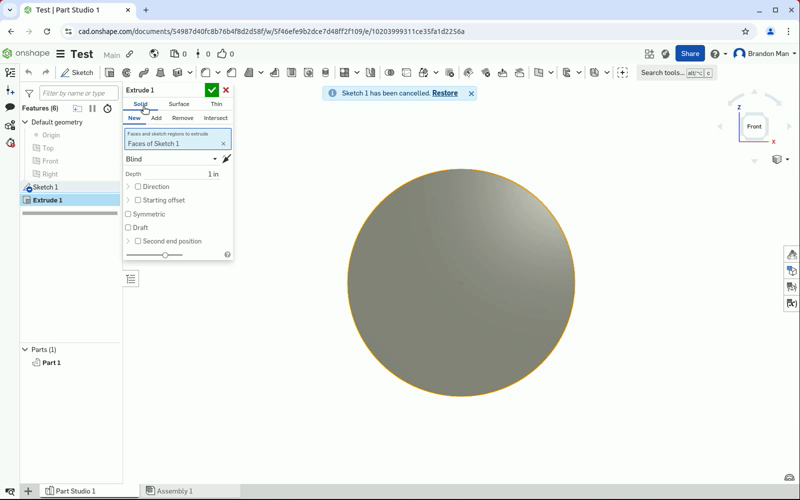
click(143, 106)
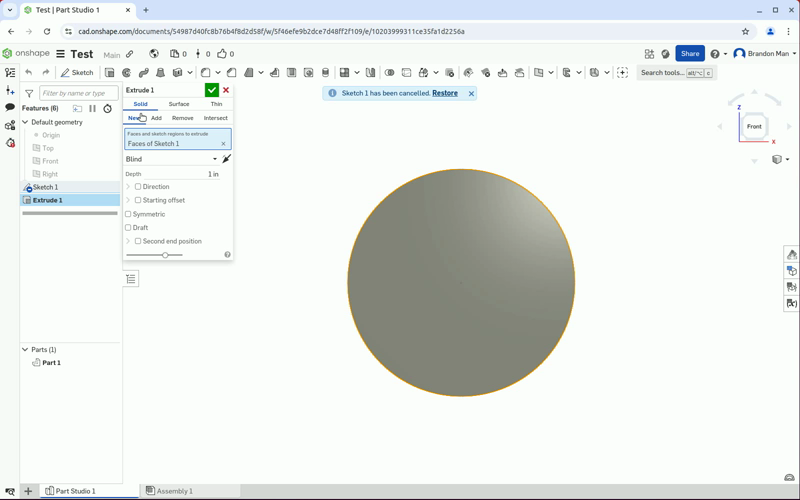
mouse_move(137, 120)
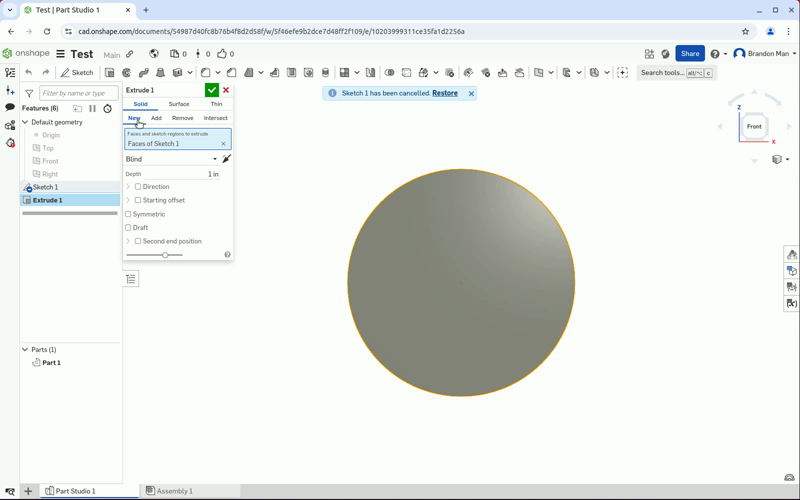
click(137, 120)
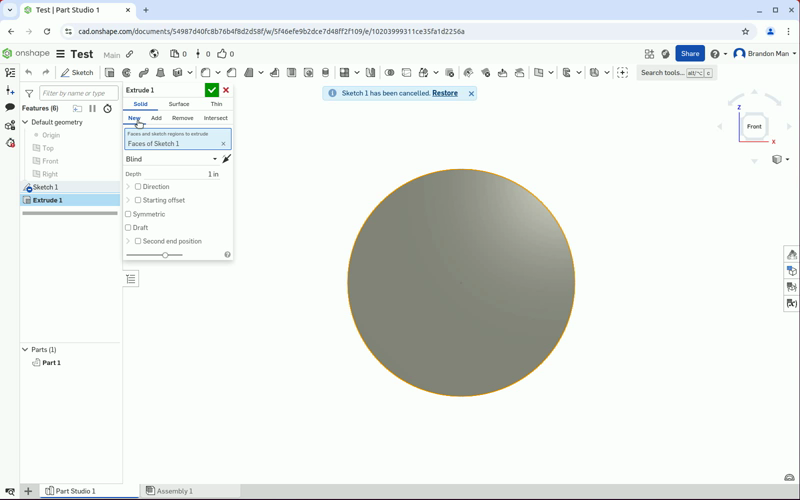
key(tab, 4)
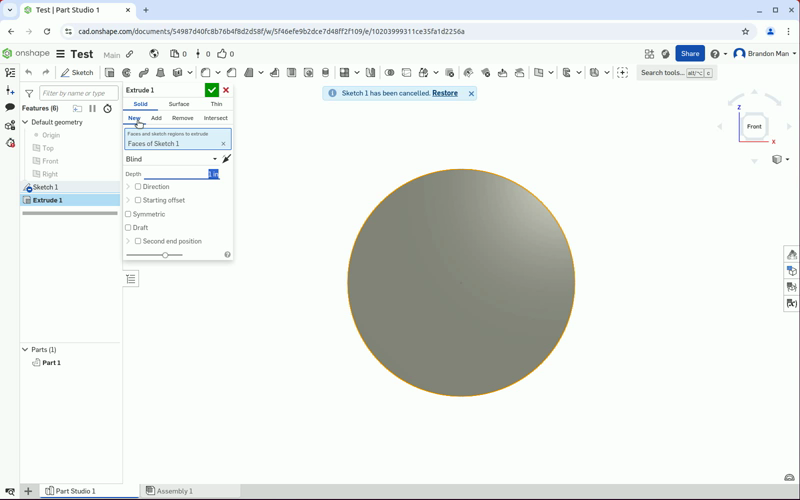
text(1.444)
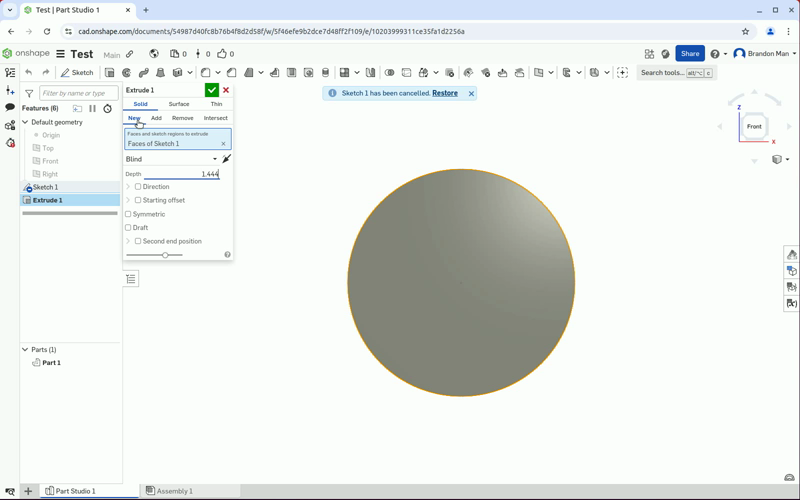
key(enter)
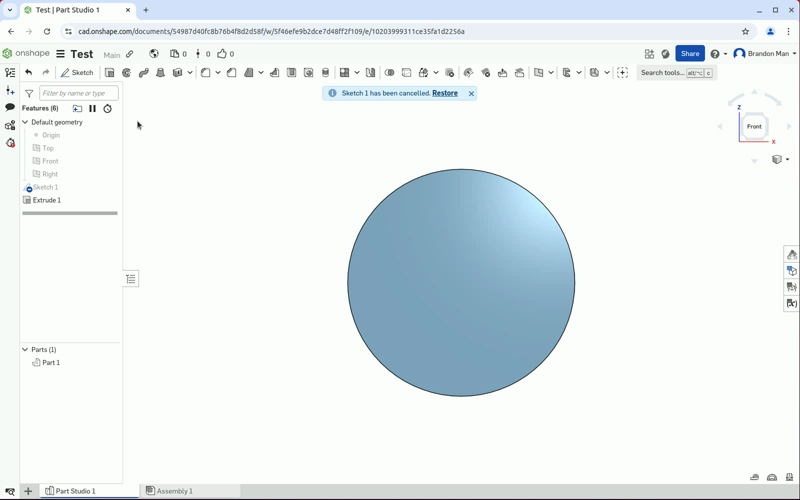
key(shift+h)
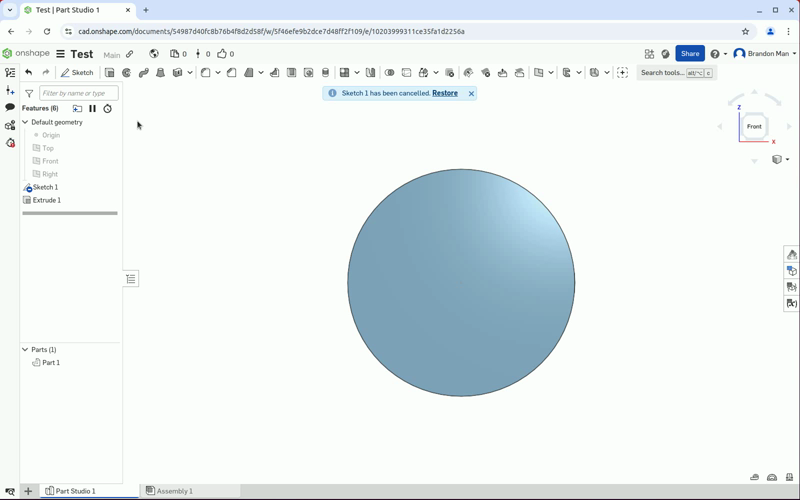
key(shift+h)
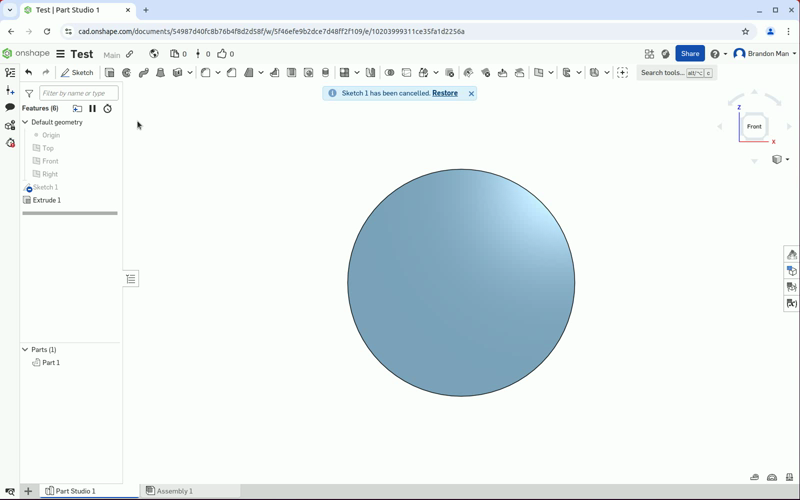
mouse_move(73, 189)
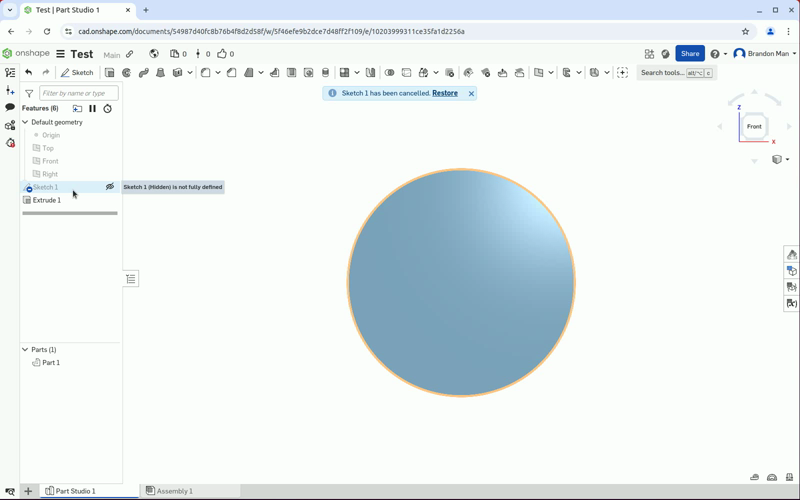
click(73, 189)
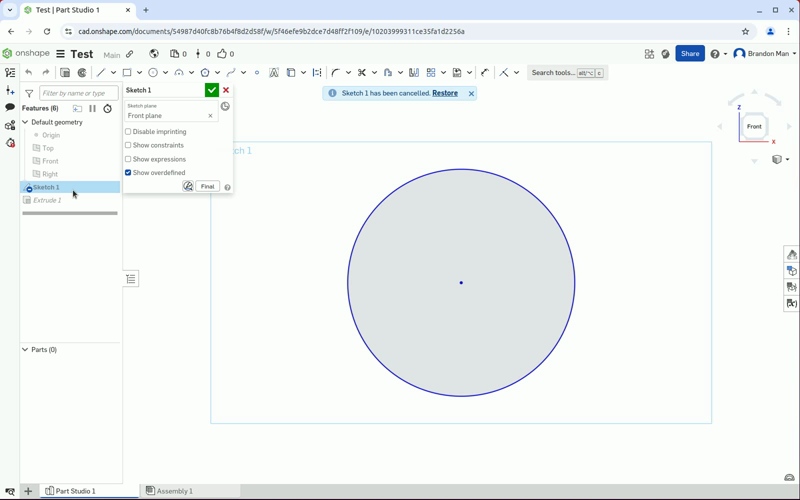
mouse_move(229, 92)
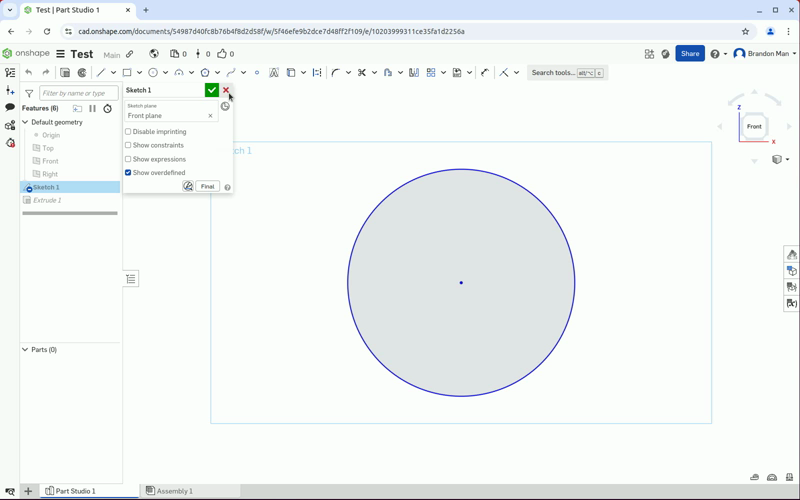
click(229, 92)
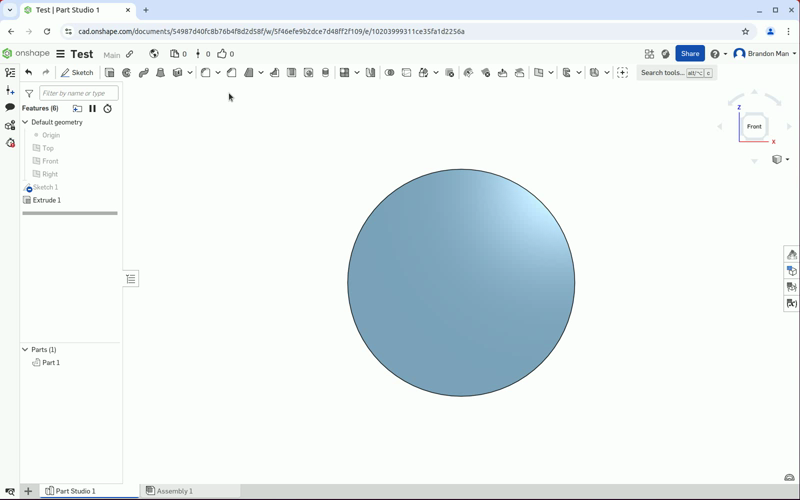
mouse_move(541, 75)
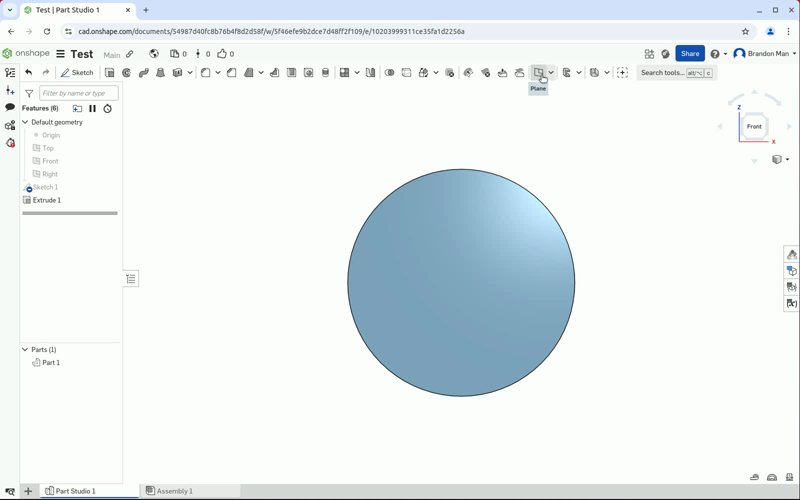
click(541, 75)
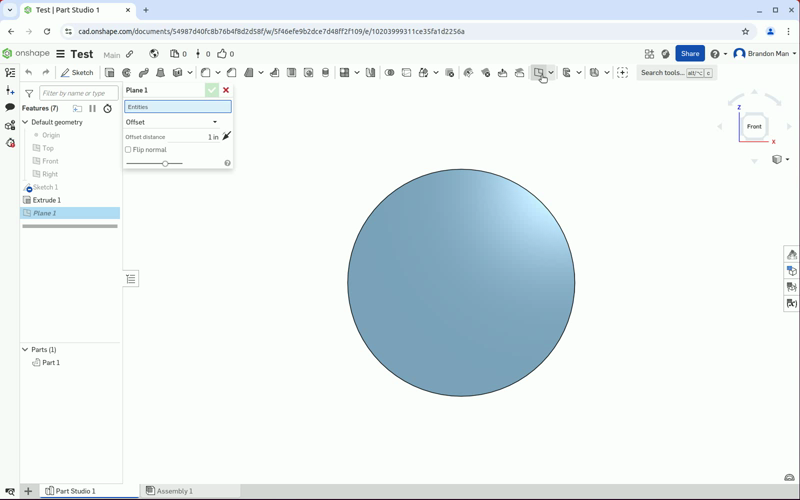
mouse_move(73, 163)
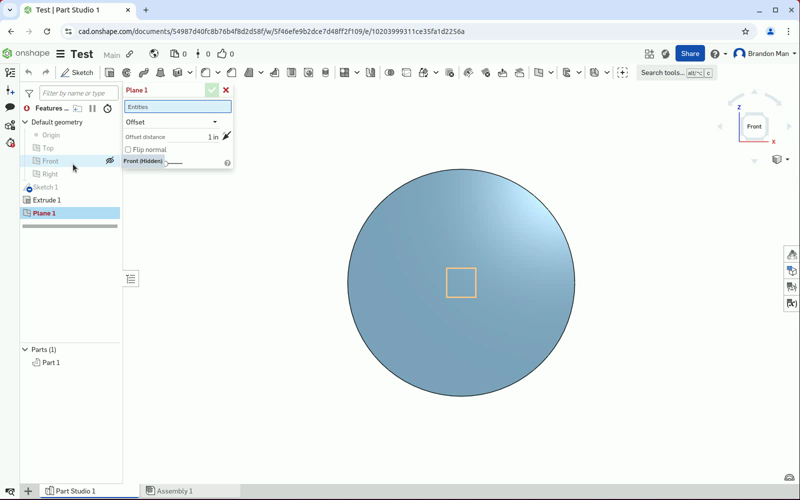
click(73, 163)
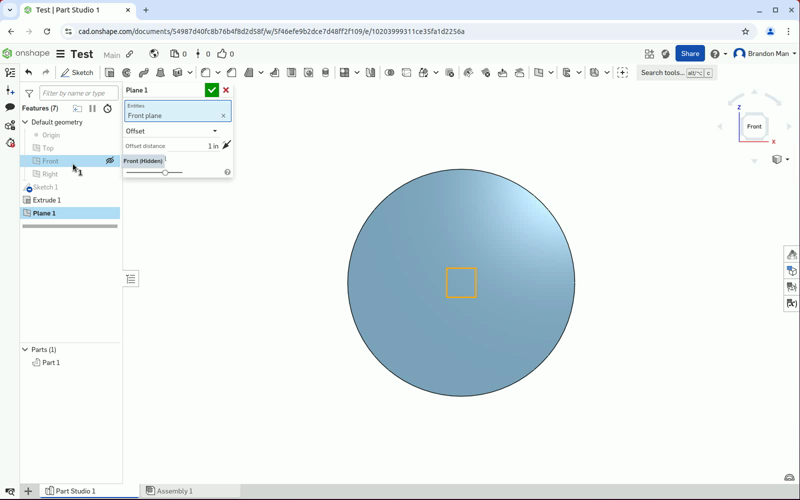
key(tab, 2)
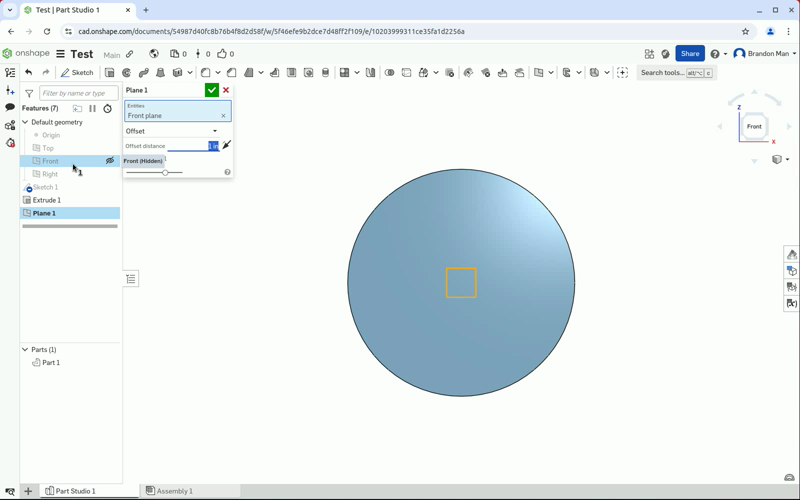
text(1.448)
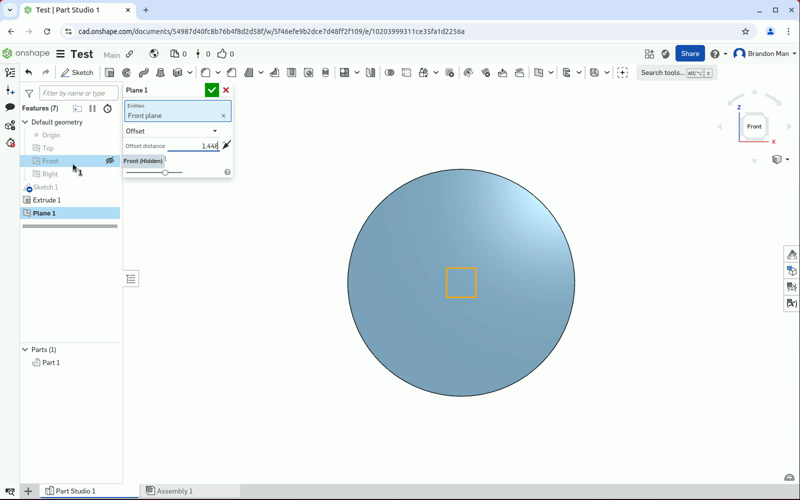
key(enter, 2)
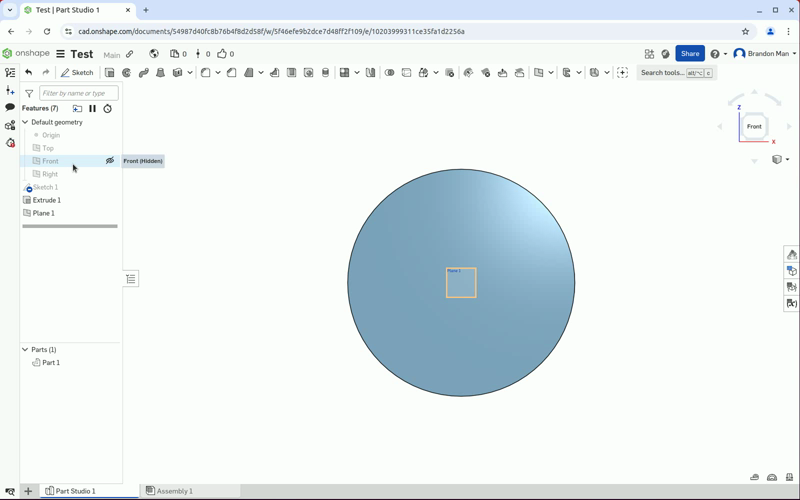
key(shift+s)
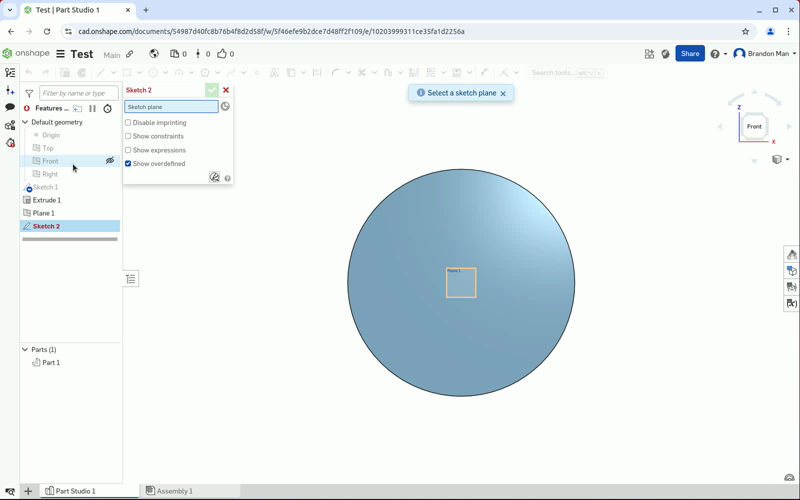
mouse_move(73, 215)
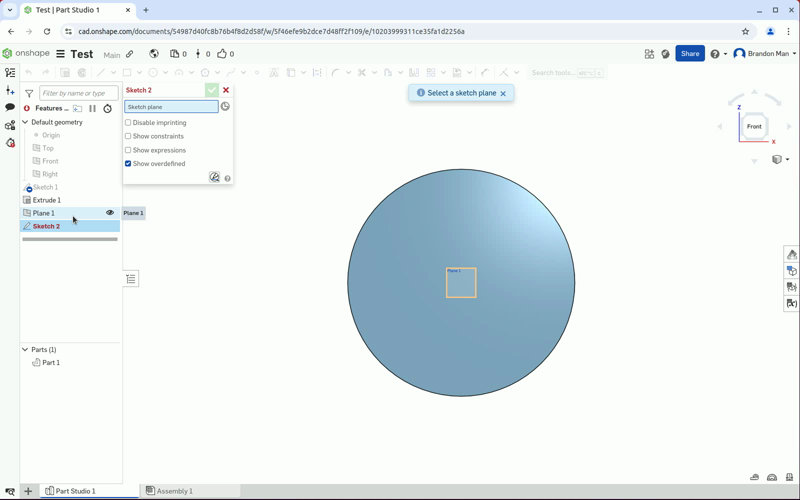
click(73, 215)
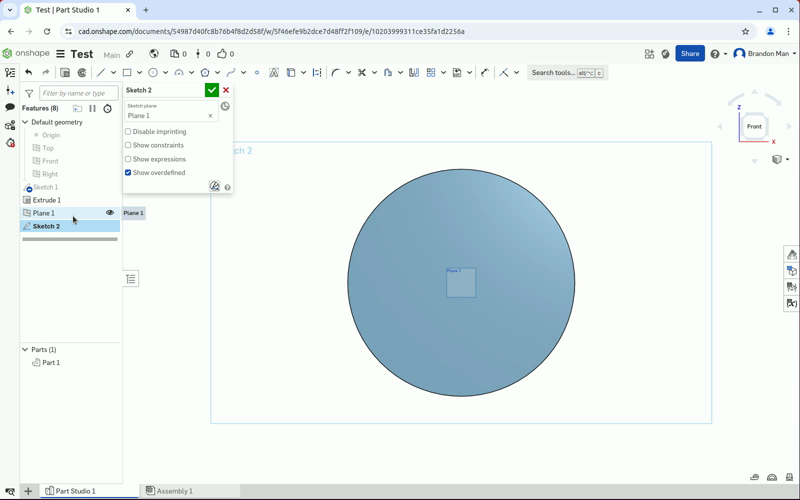
mouse_move(73, 352)
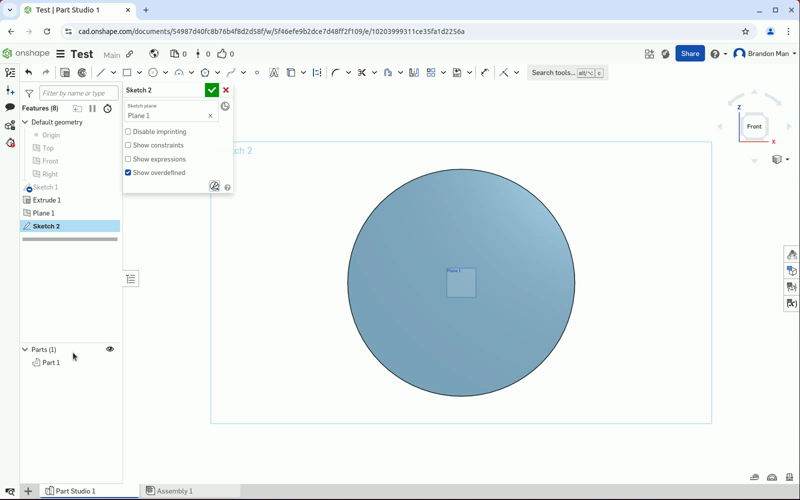
key(y)
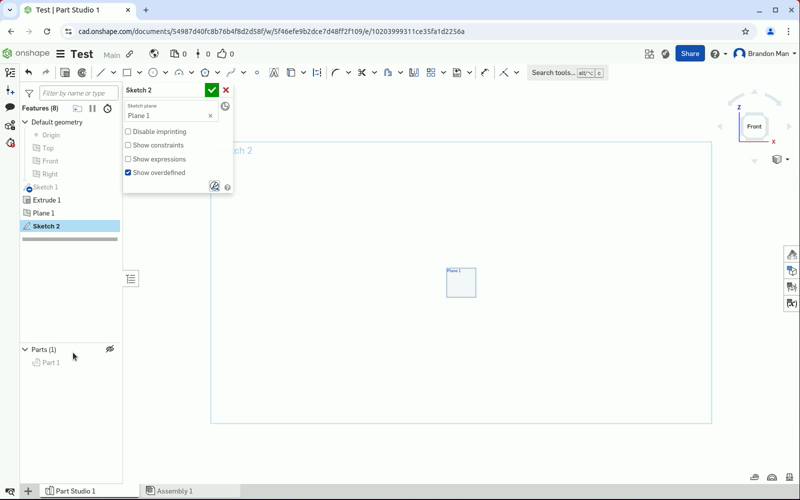
key(c)
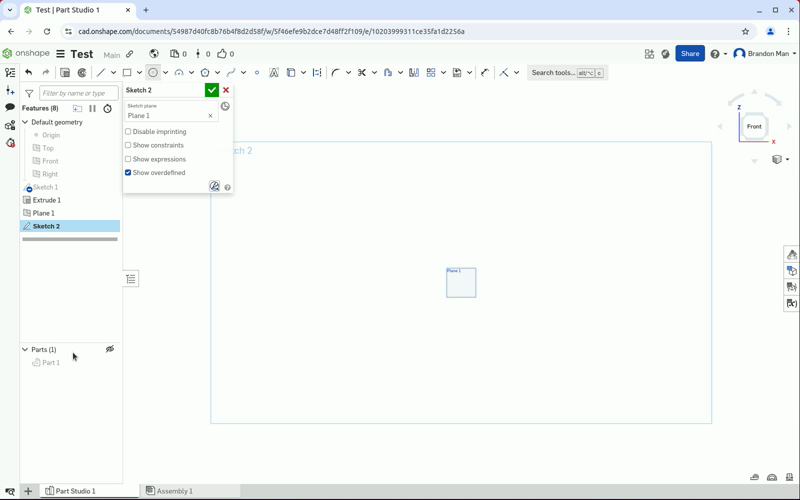
key_down(shift)
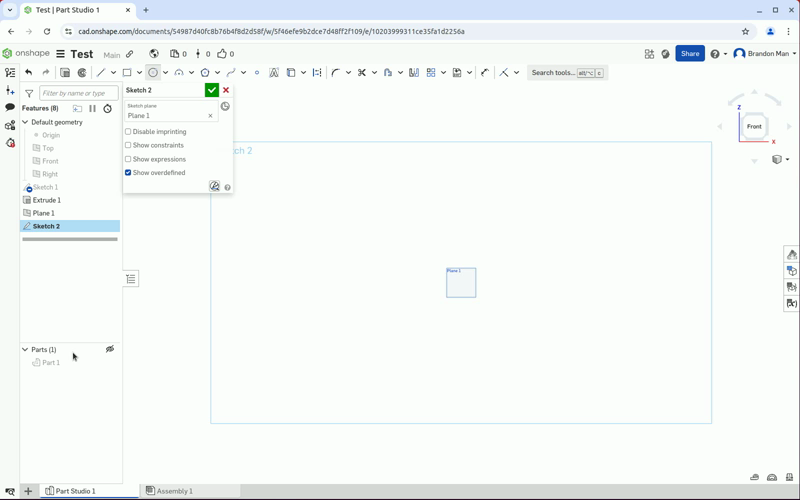
mouse_move(460, 282)
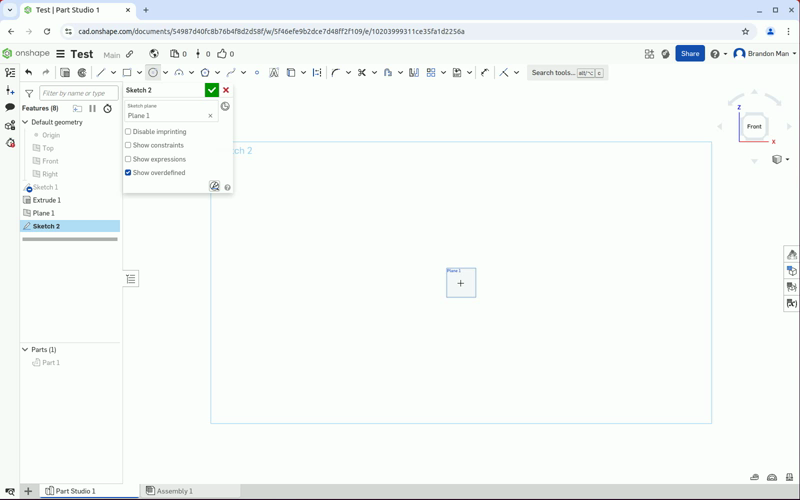
click(460, 282)
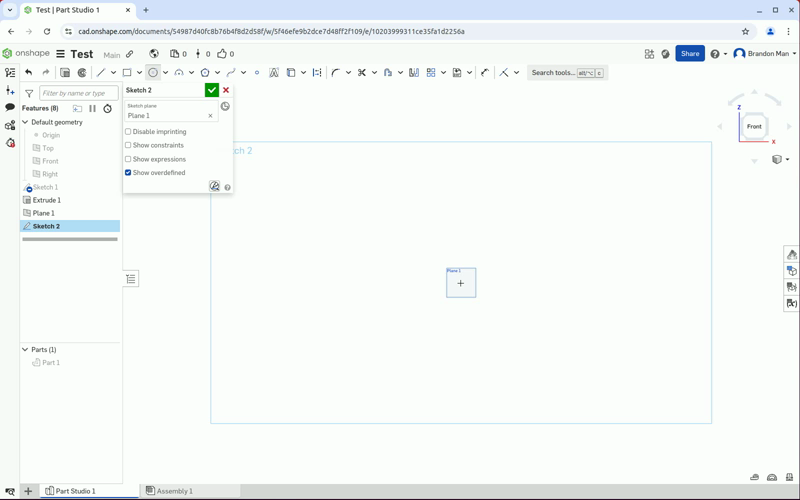
key_up(shift)
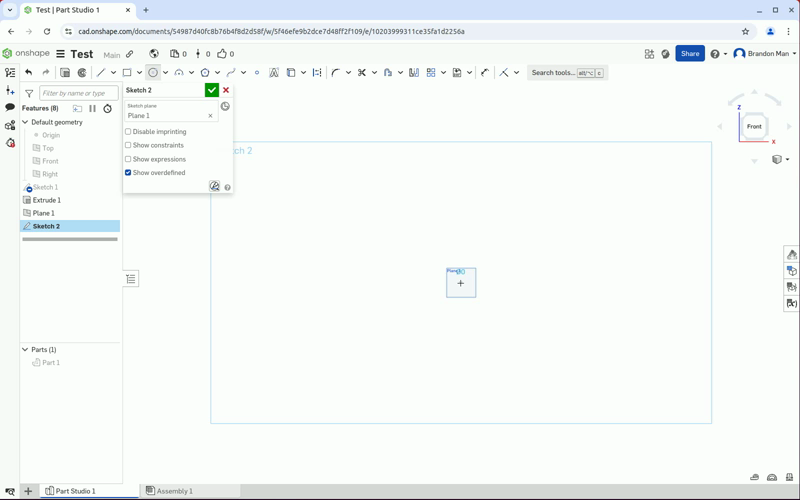
mouse_move(528, 282)
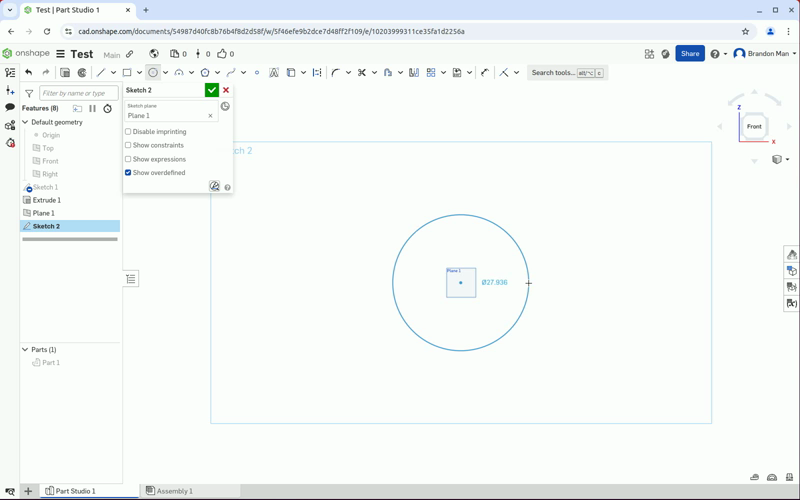
click(528, 282)
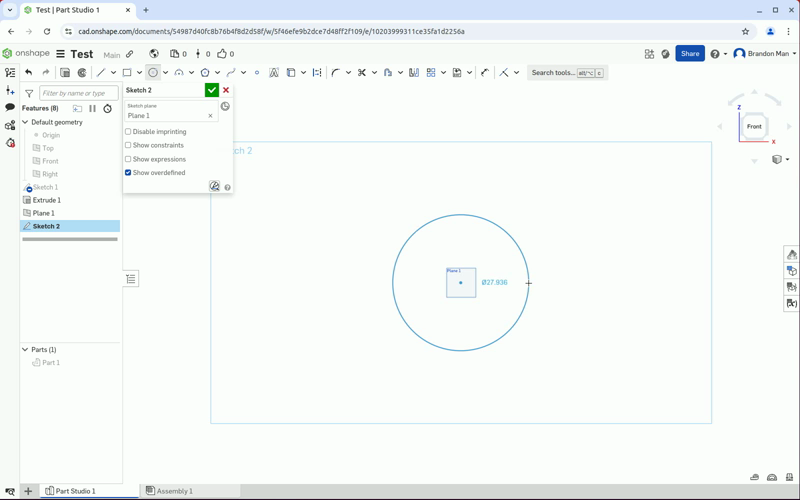
key(esc)
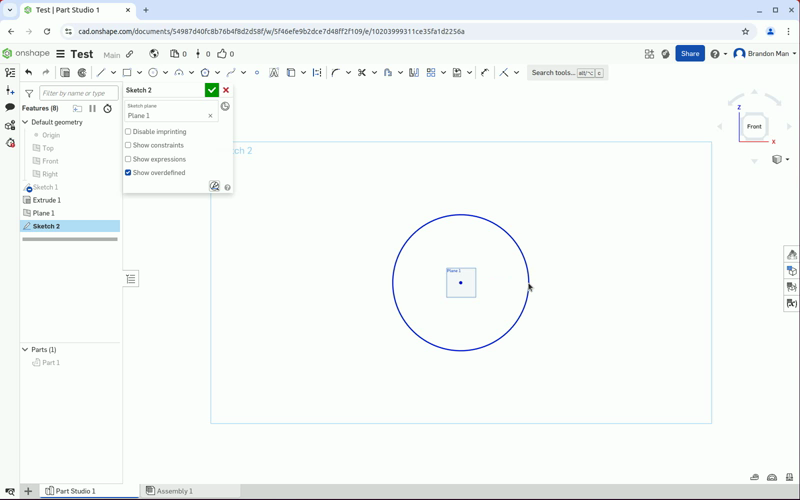
mouse_move(473, 226)
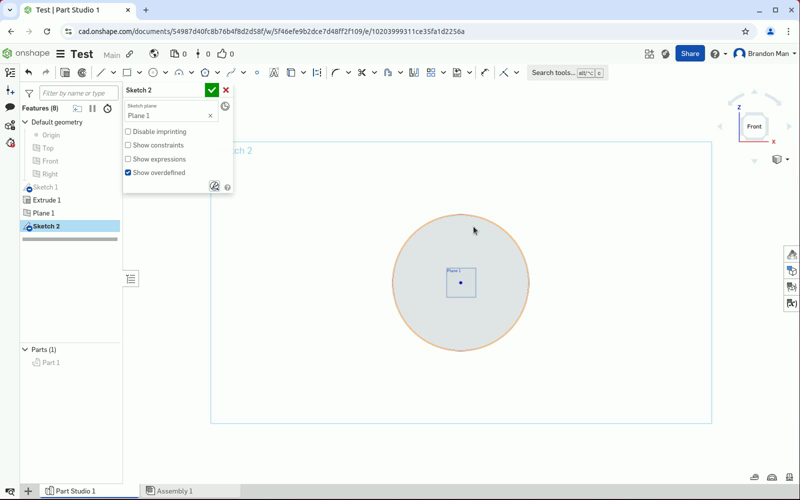
click(473, 226)
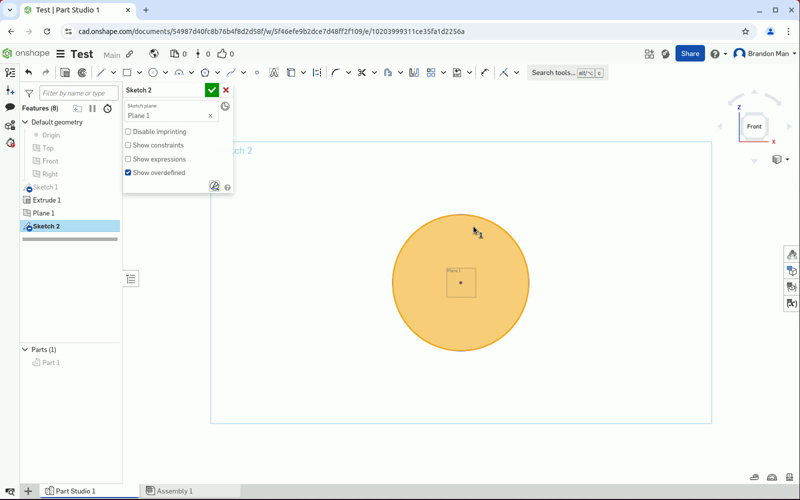
mouse_move(73, 352)
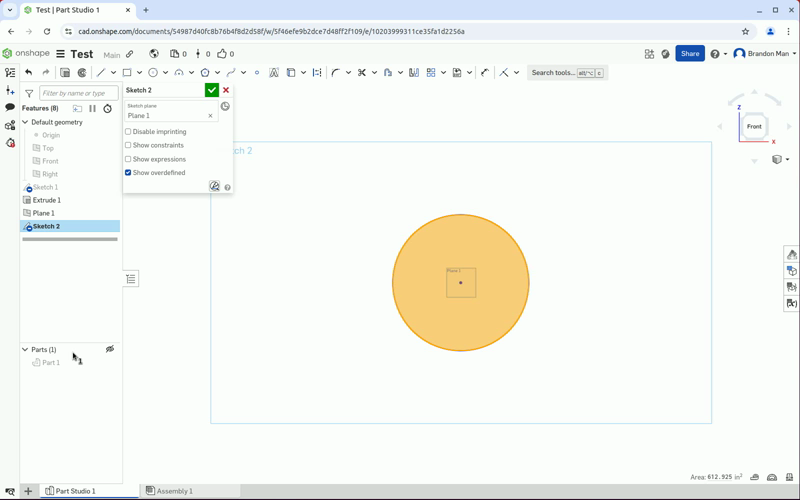
key(shift+y)
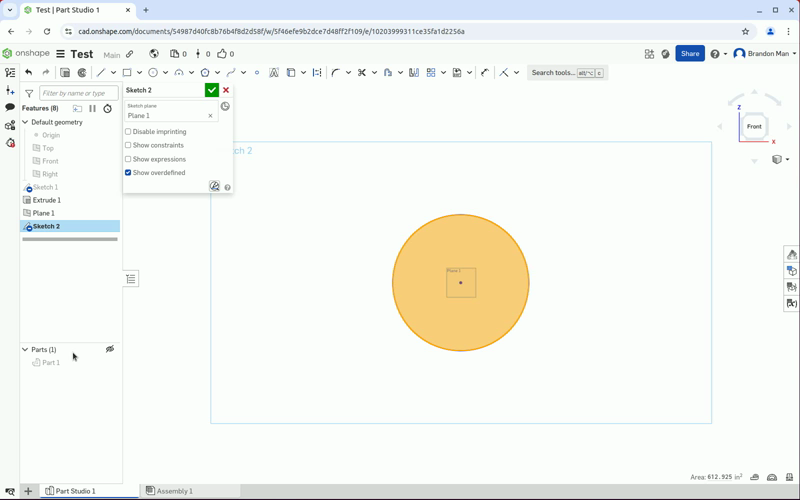
key(shift+e)
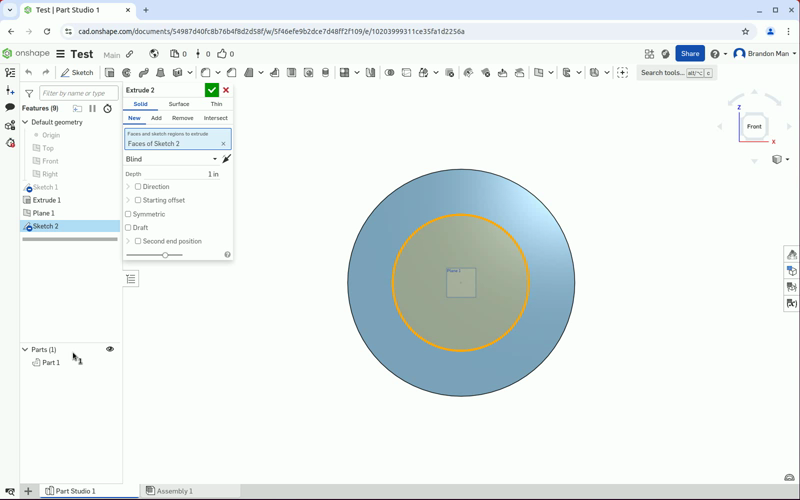
mouse_move(143, 106)
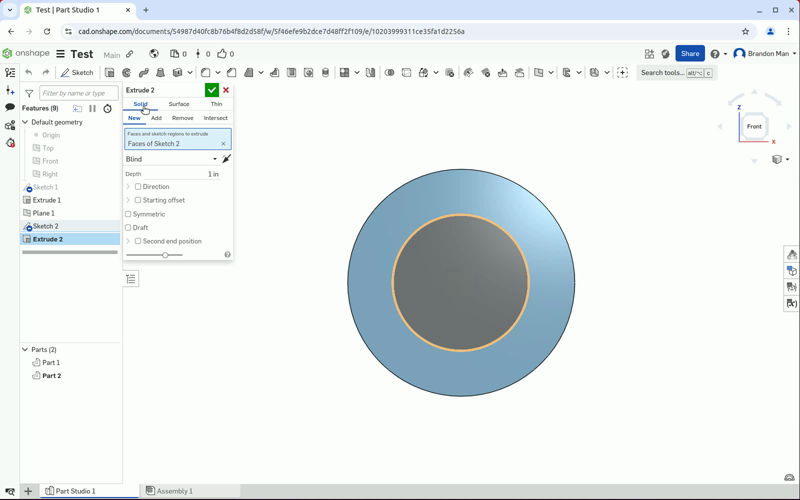
click(143, 106)
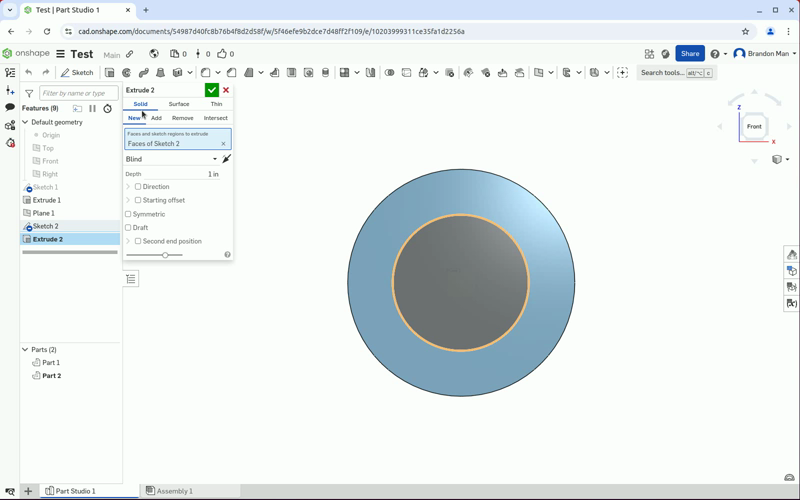
mouse_move(137, 120)
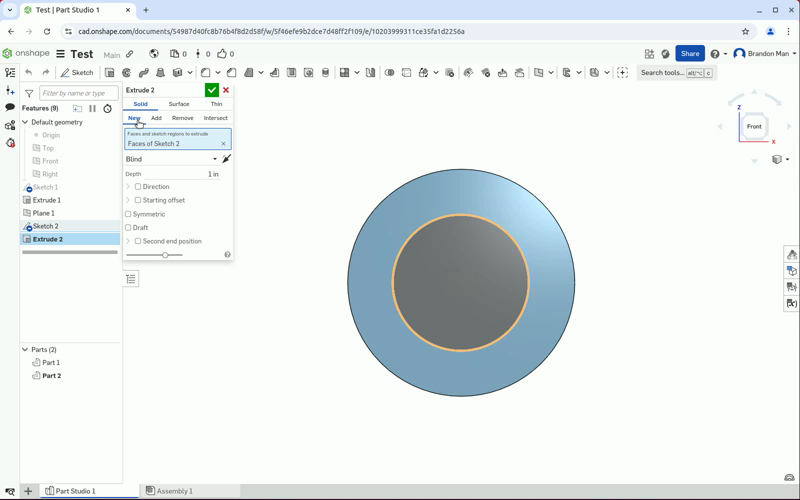
click(137, 120)
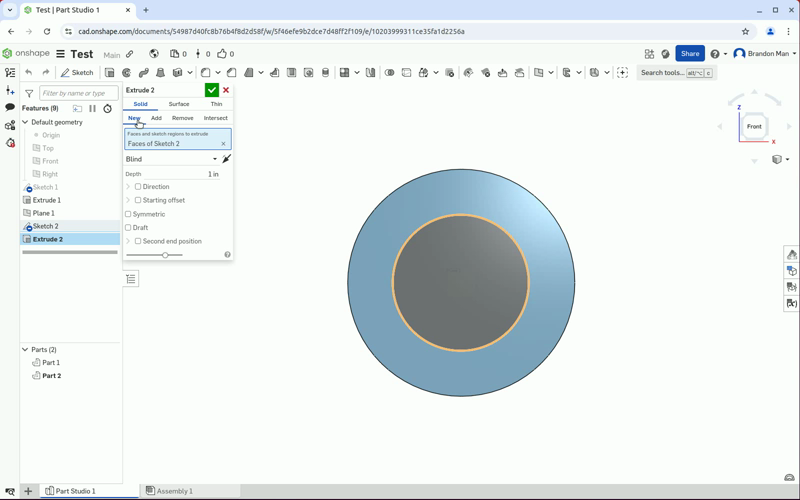
key(tab, 4)
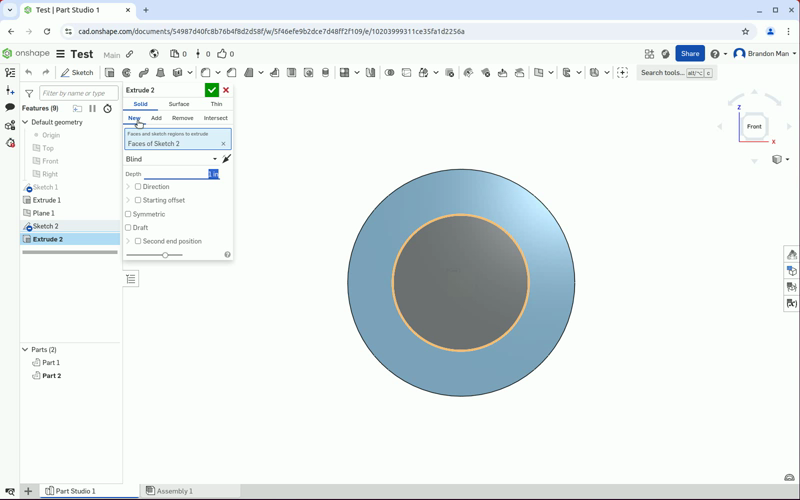
text(1.444)
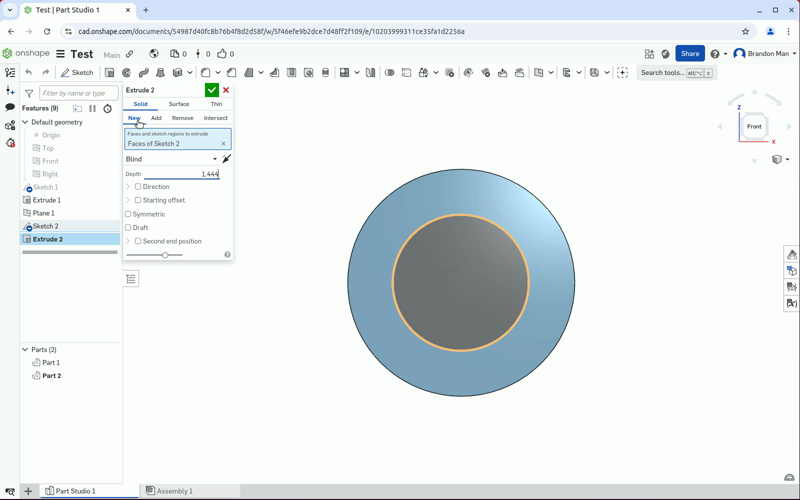
key(enter)
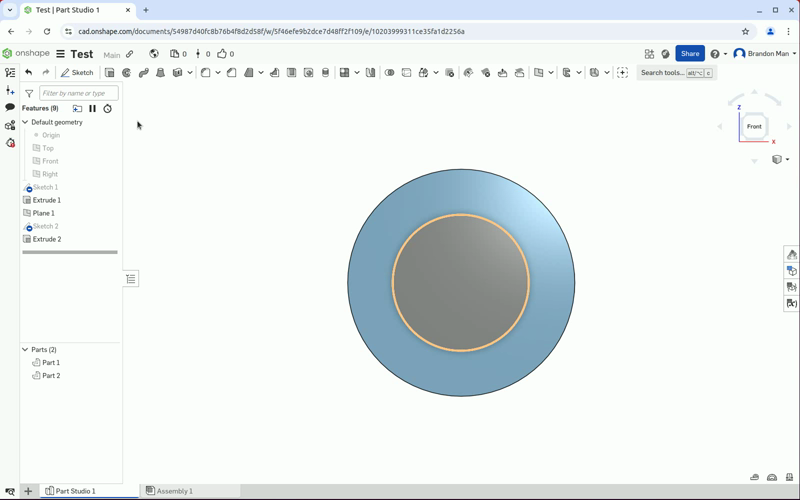
key(shift+h)
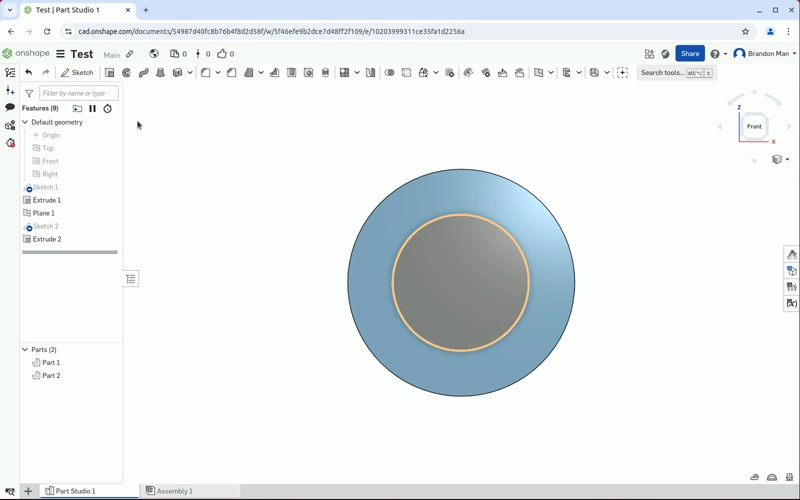
key(shift+h)
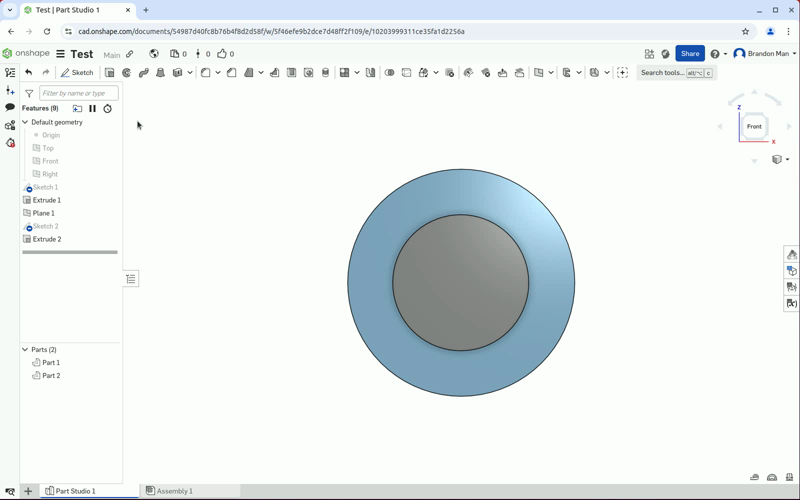
mouse_move(73, 189)
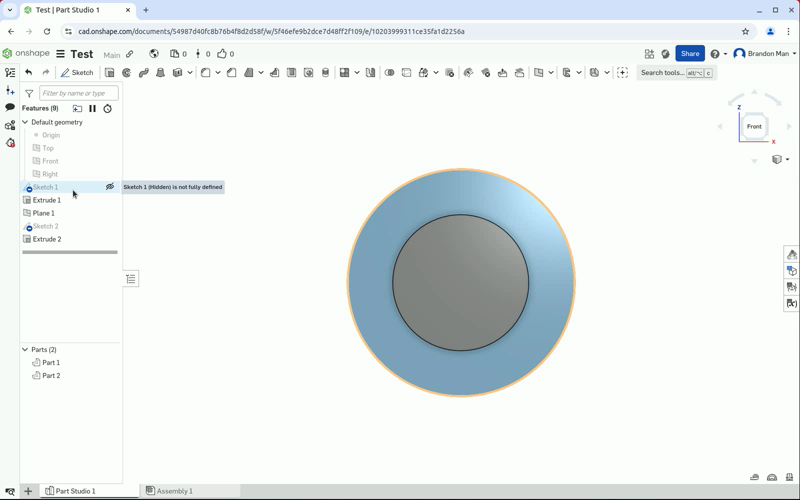
click(73, 189)
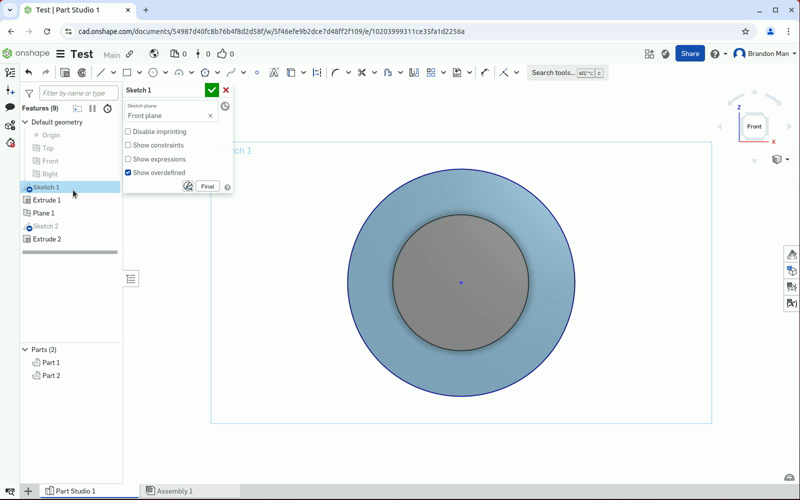
mouse_move(229, 92)
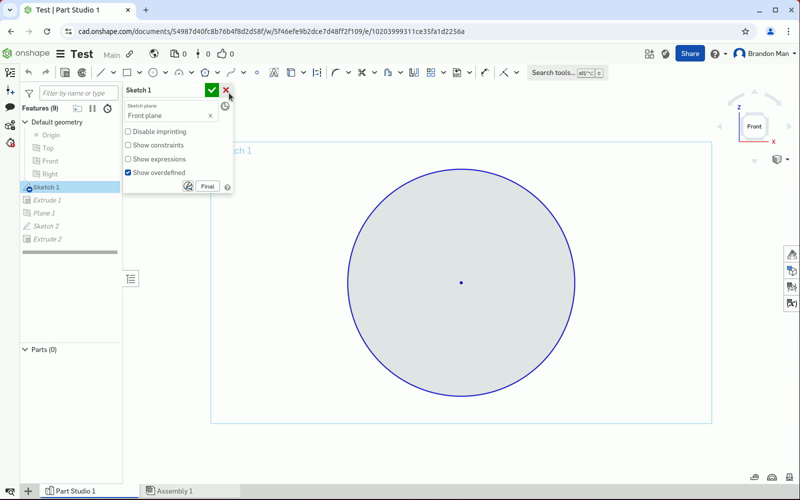
click(229, 92)
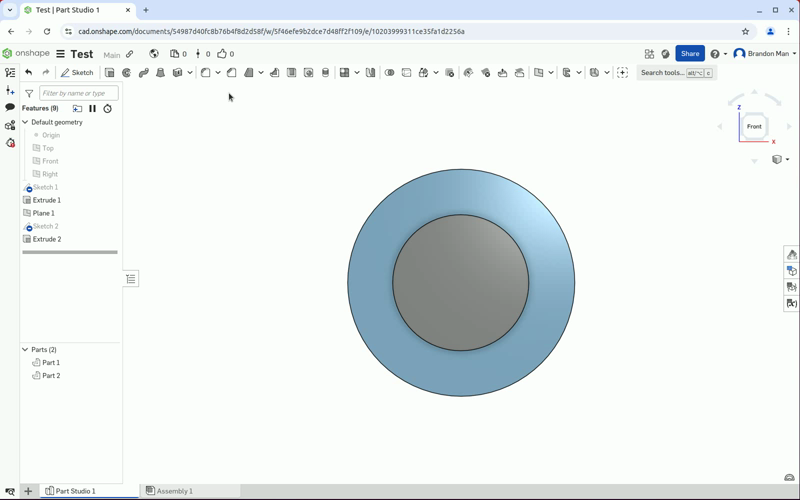
mouse_move(73, 352)
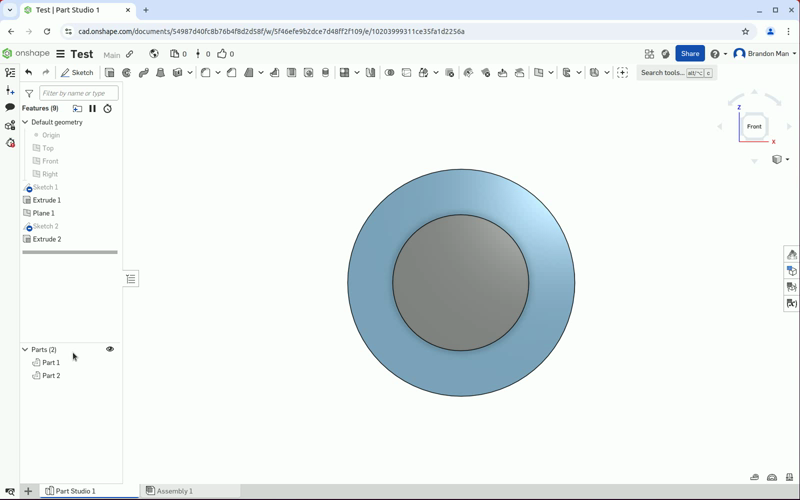
key(y)
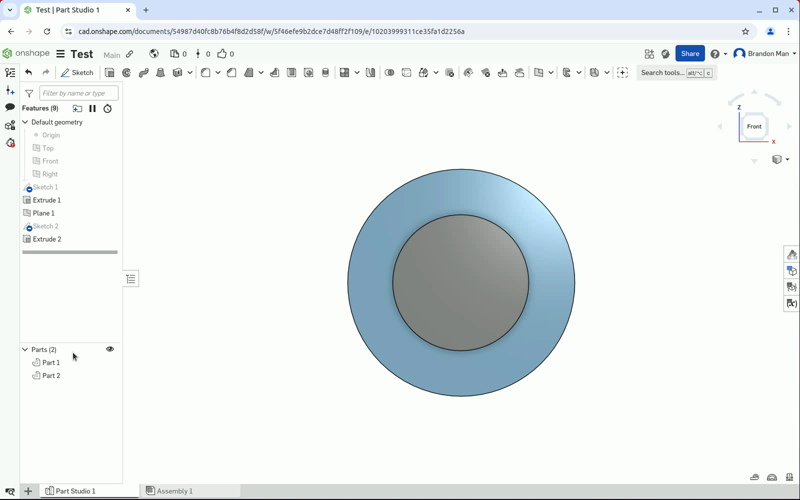
key(shift+p)
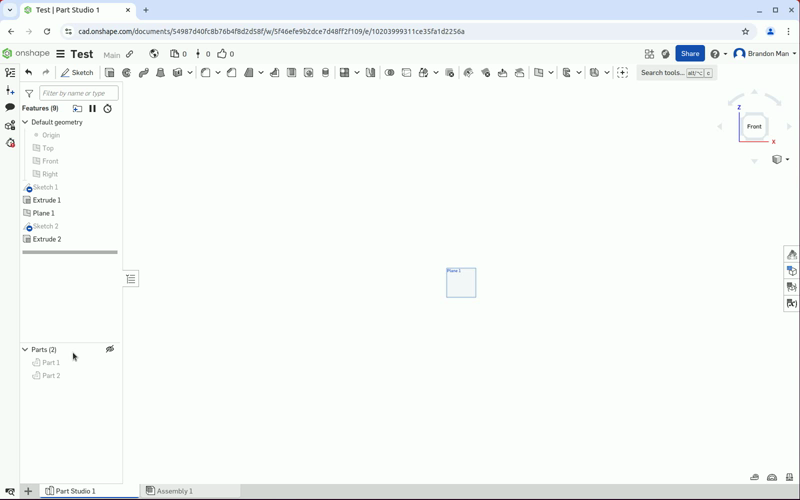
key(space)
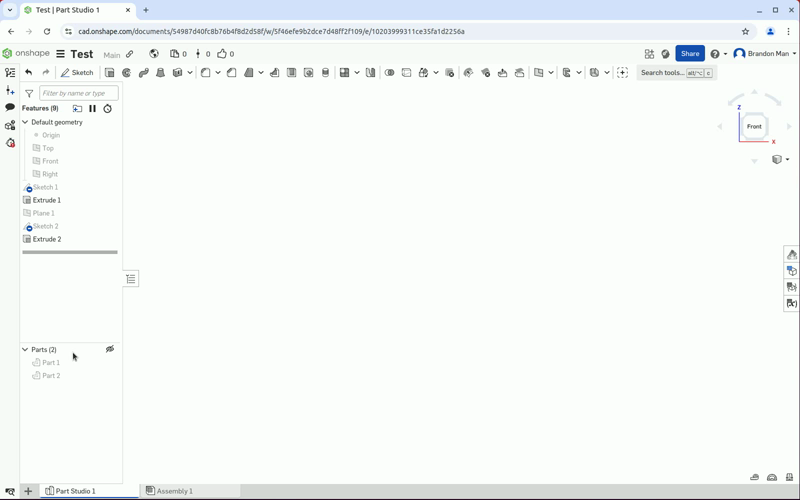
key_down(shift)
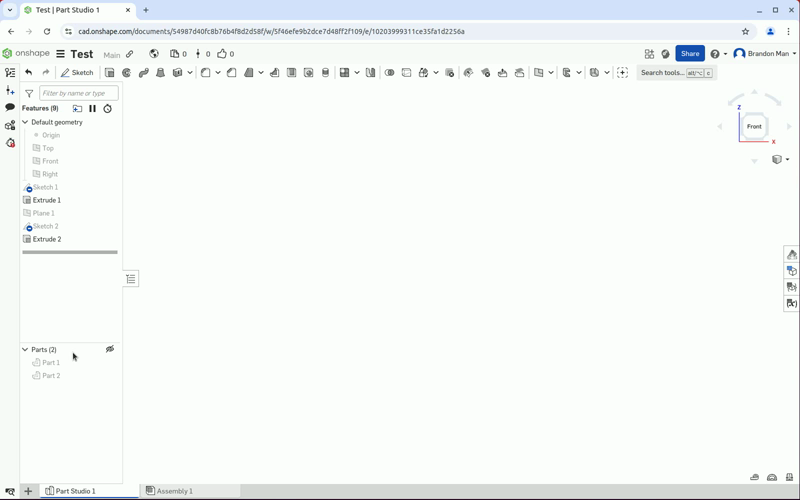
key(down)
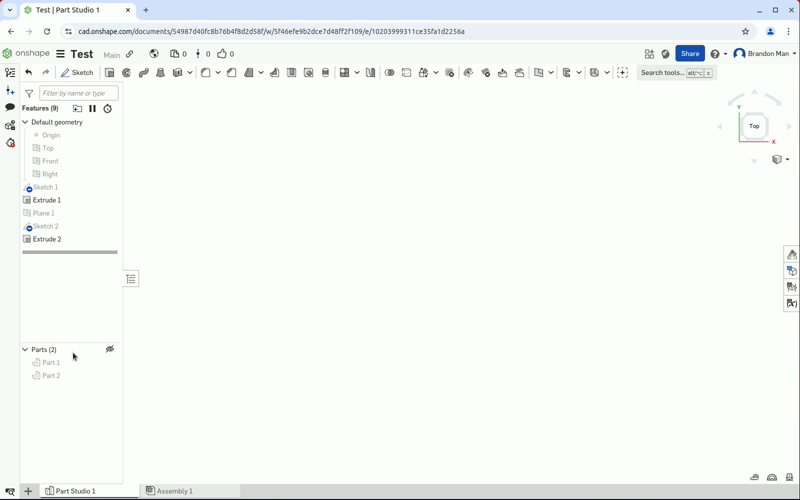
key_up(shift)
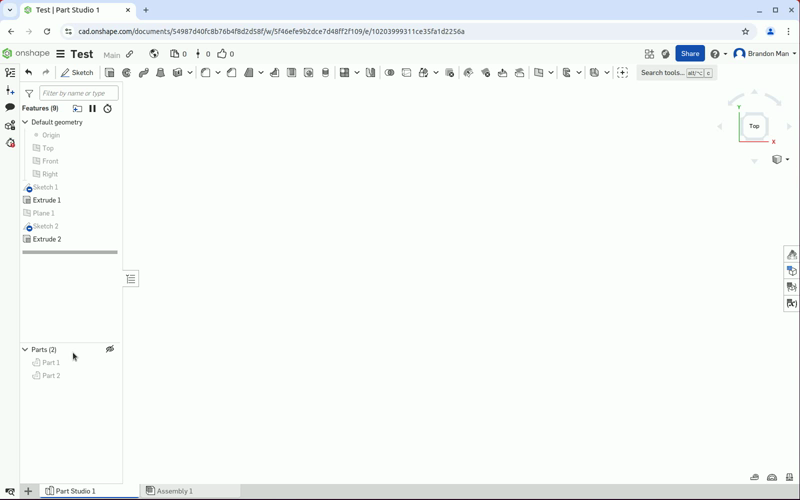
mouse_move(73, 352)
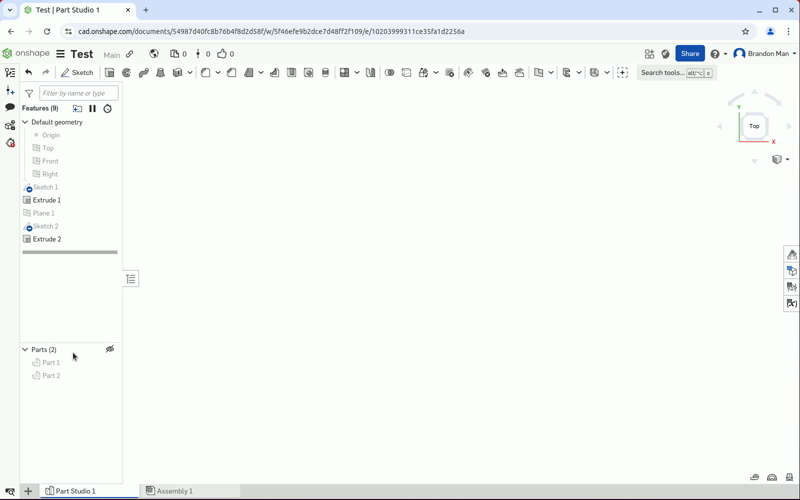
key(shift+y)
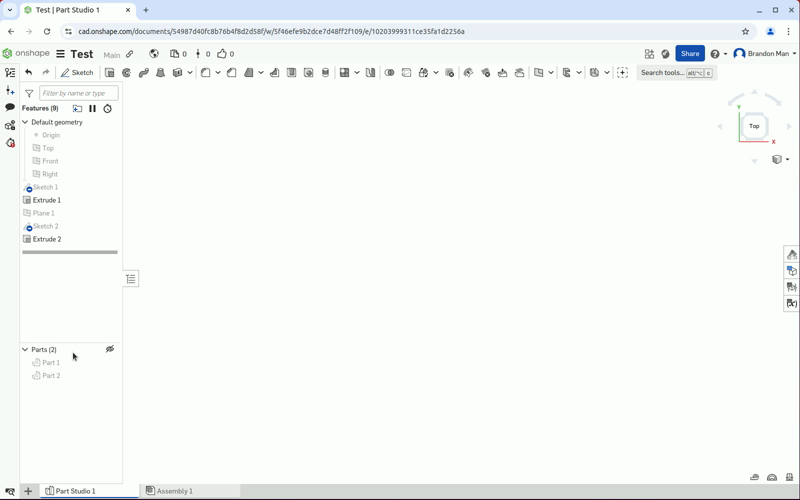
key(shift+s)
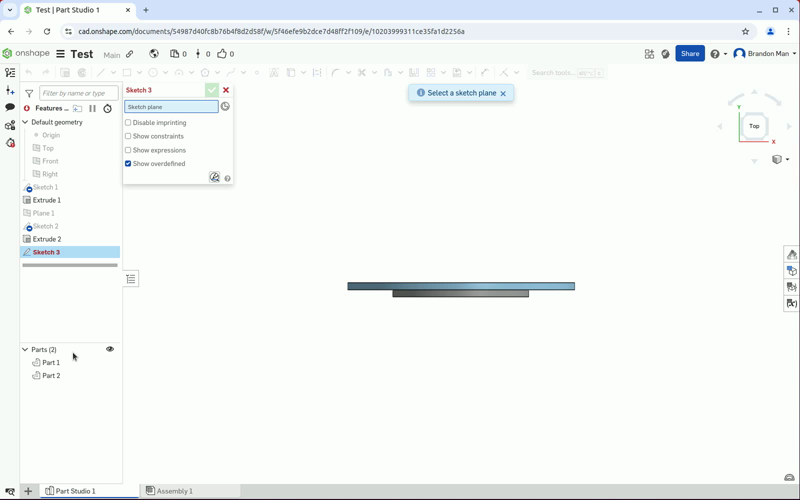
mouse_move(73, 150)
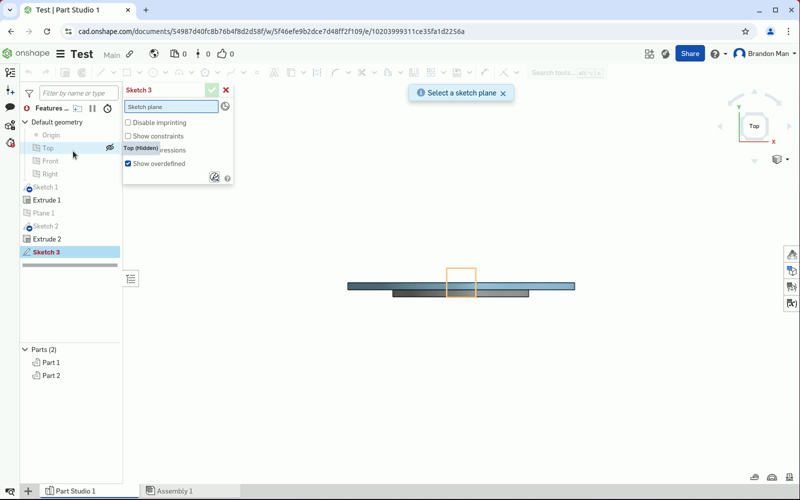
click(73, 150)
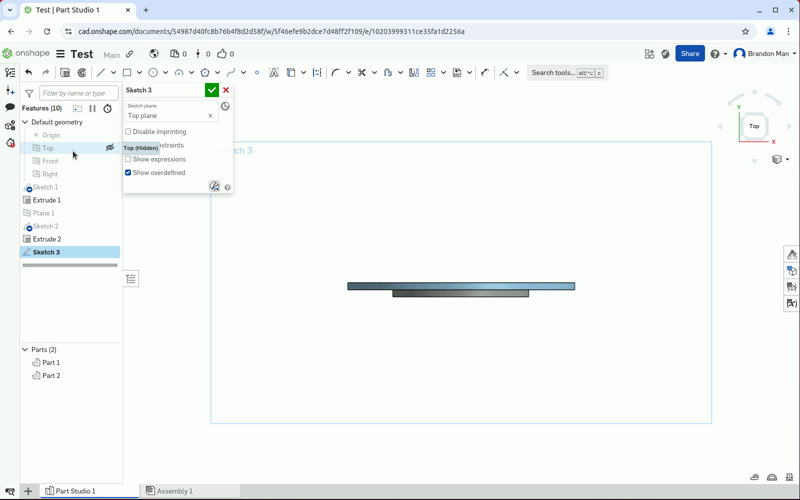
mouse_move(73, 352)
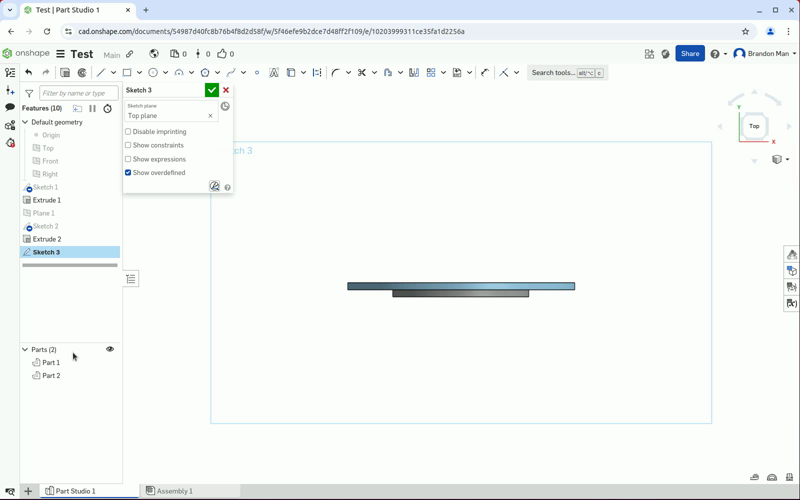
key(y)
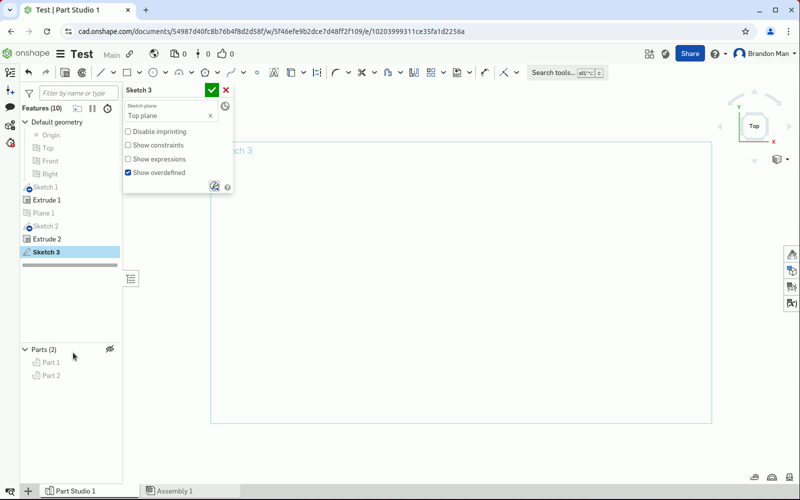
key(l)
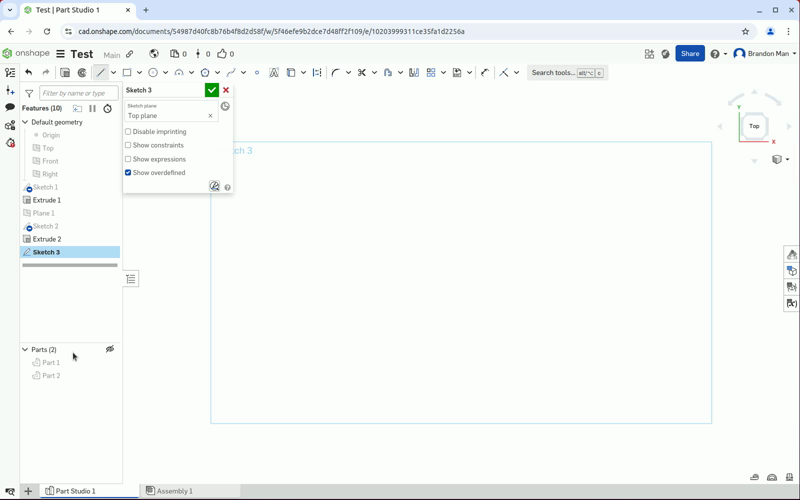
key_down(shift)
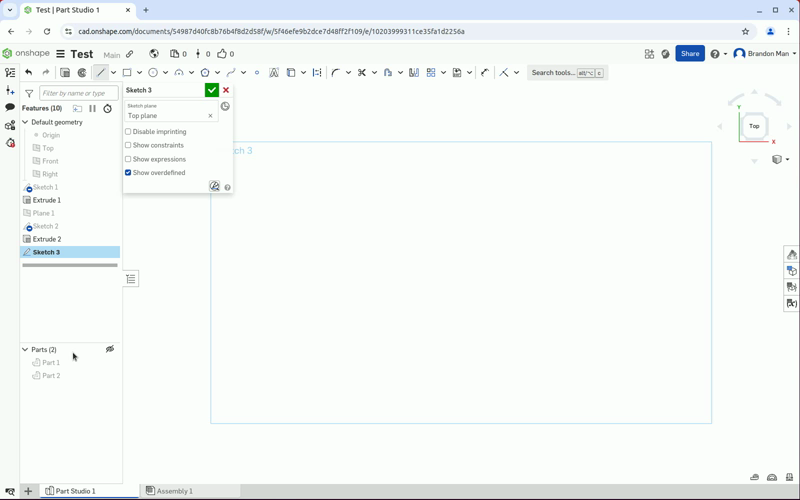
mouse_move(478, 315)
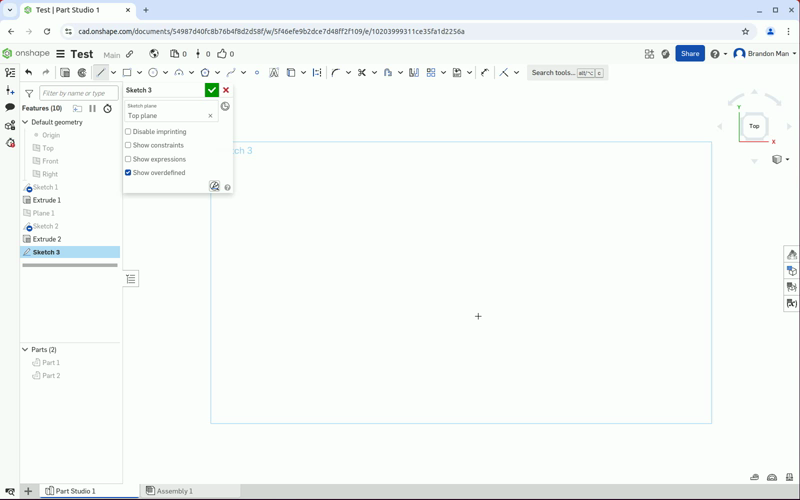
click(478, 315)
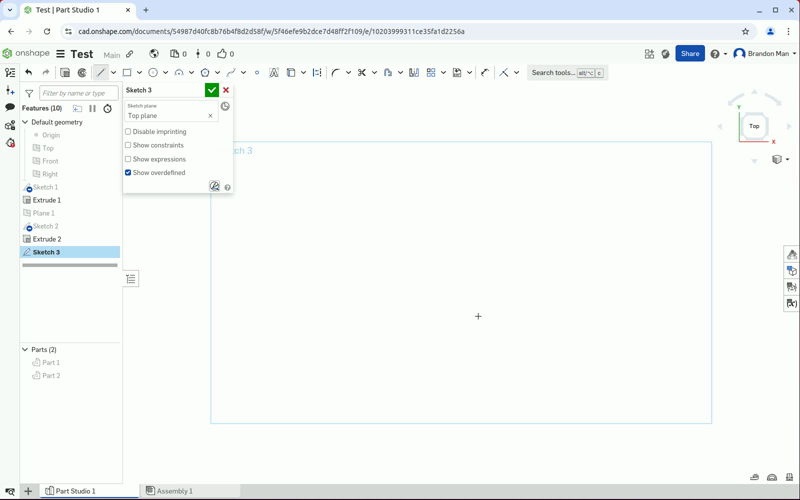
key_up(shift)
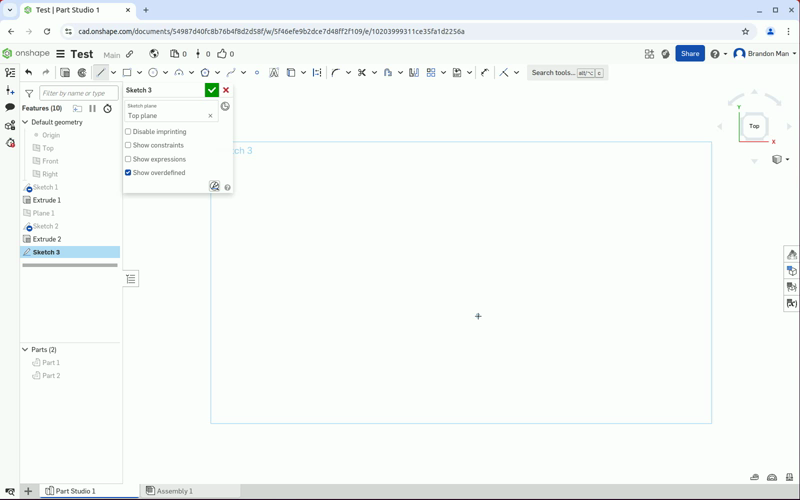
key_down(shift)
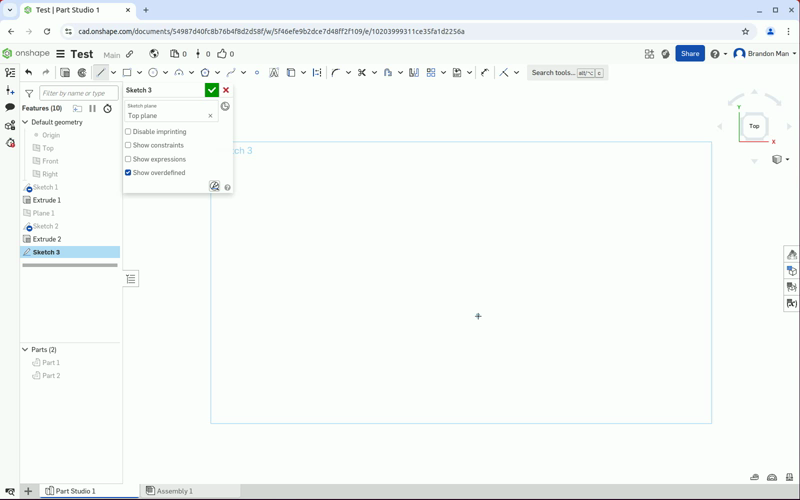
mouse_move(508, 315)
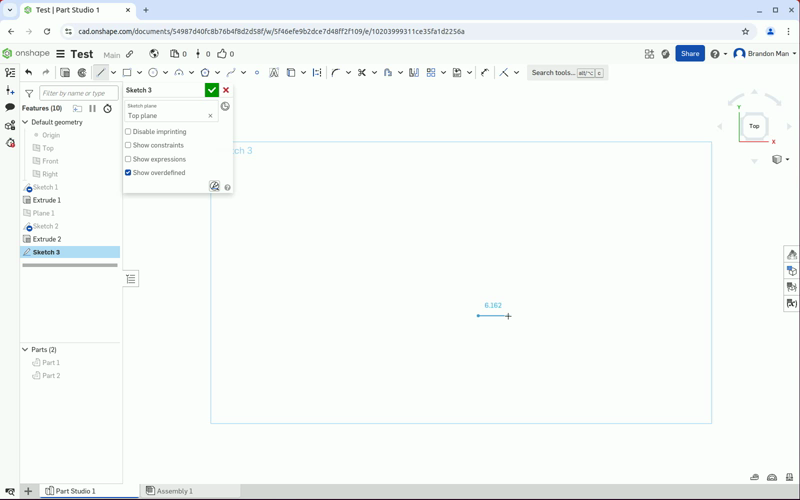
mouse_move(496, 334)
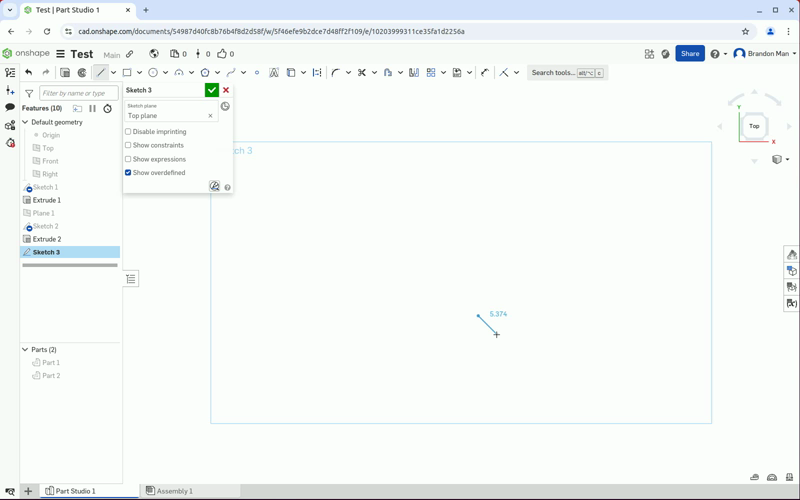
click(496, 334)
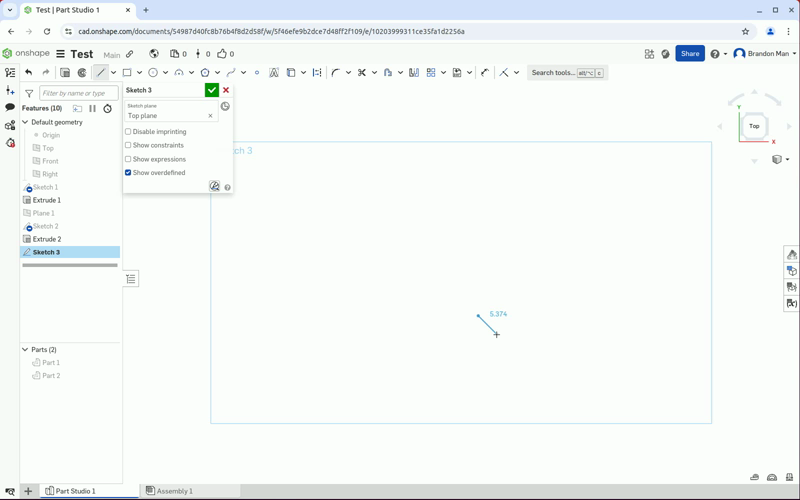
key_up(shift)
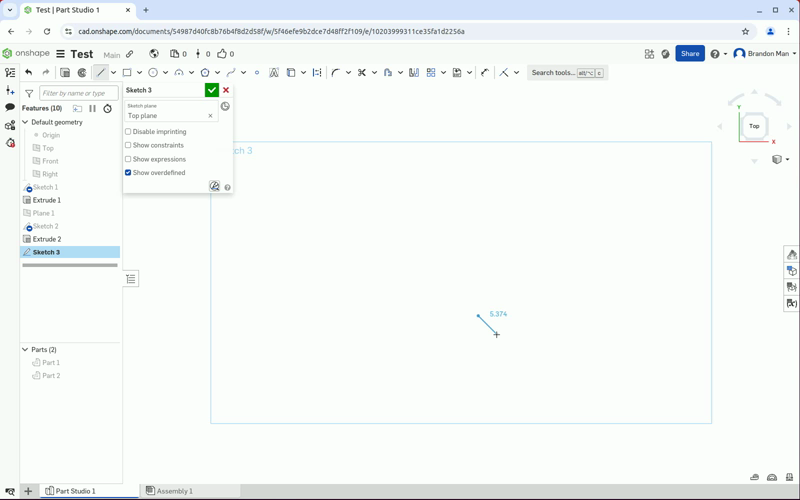
key_down(shift)
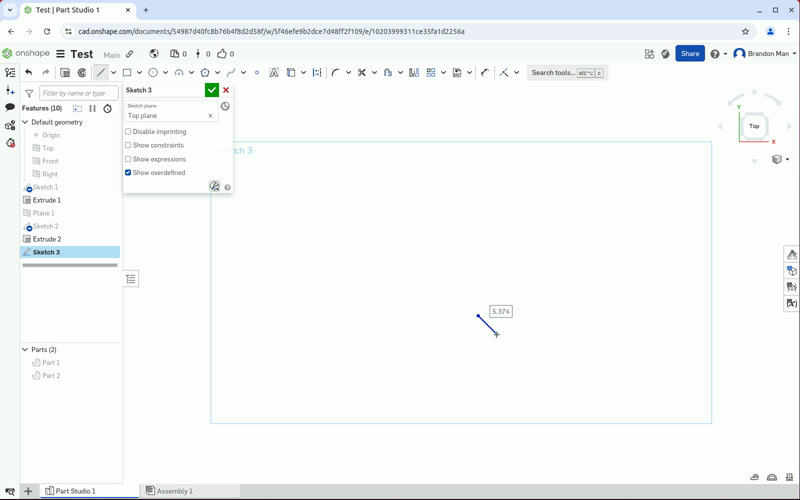
mouse_move(526, 334)
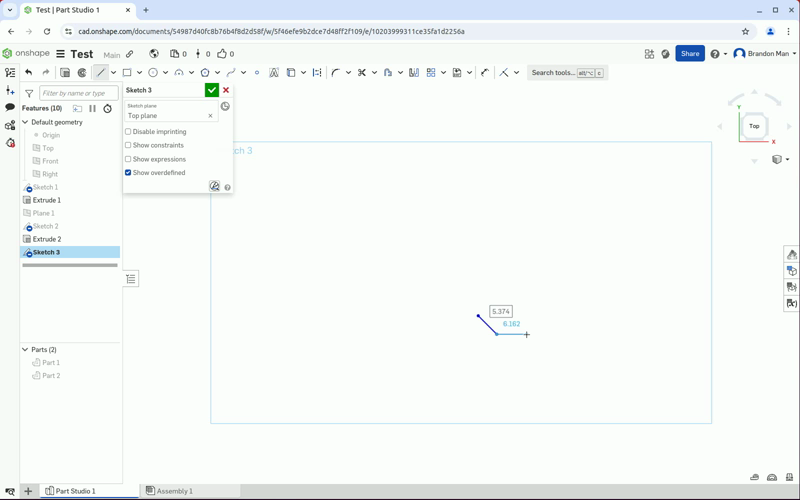
mouse_move(496, 318)
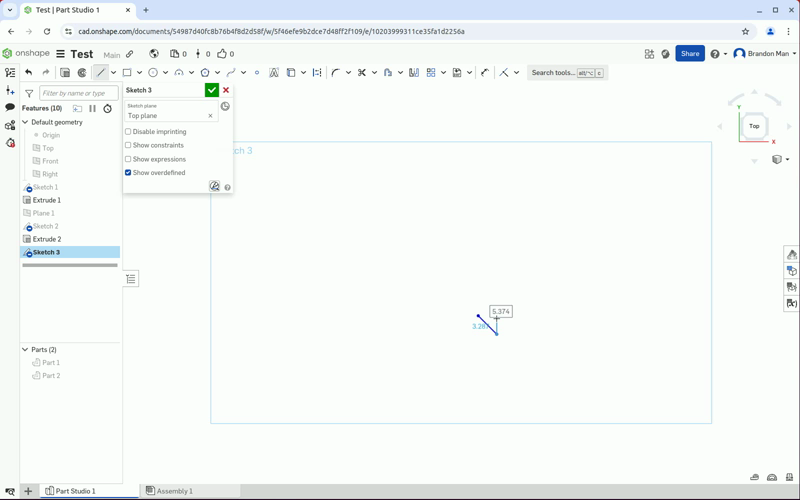
click(496, 318)
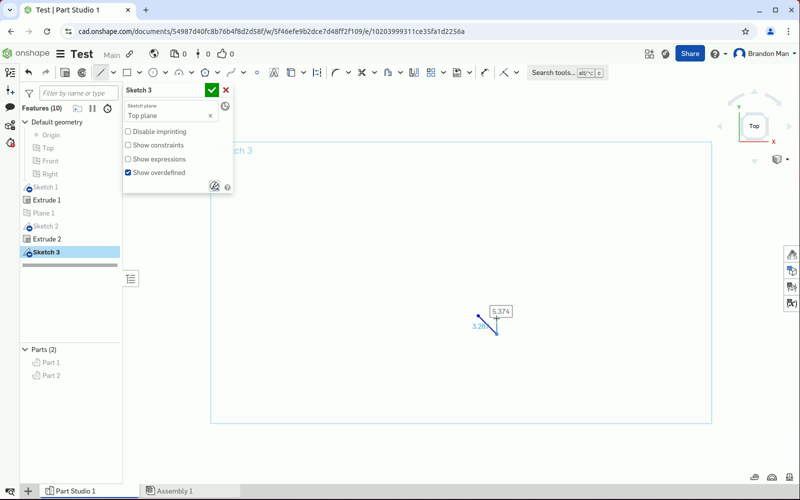
key_up(shift)
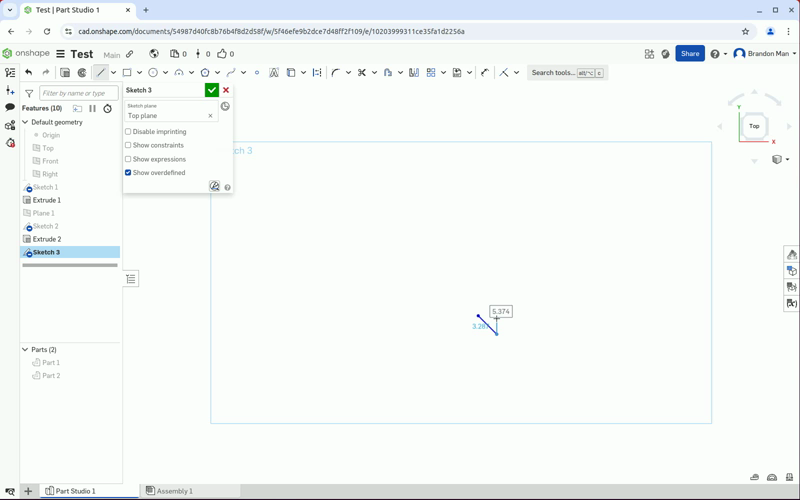
key_down(shift)
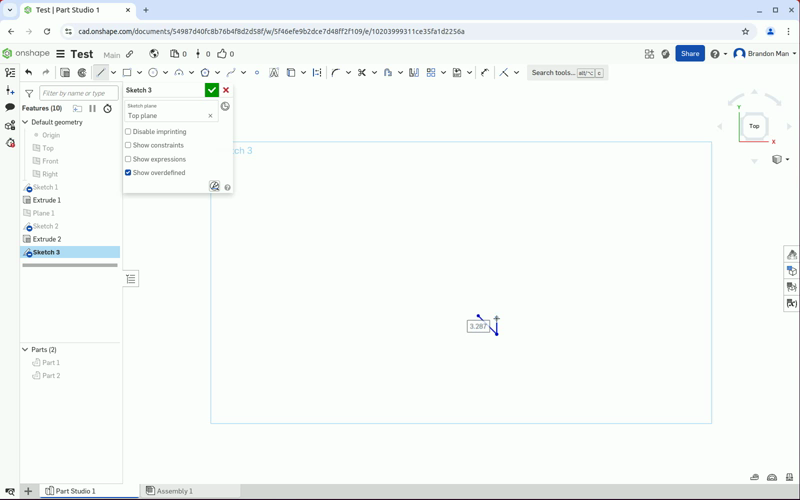
mouse_move(526, 318)
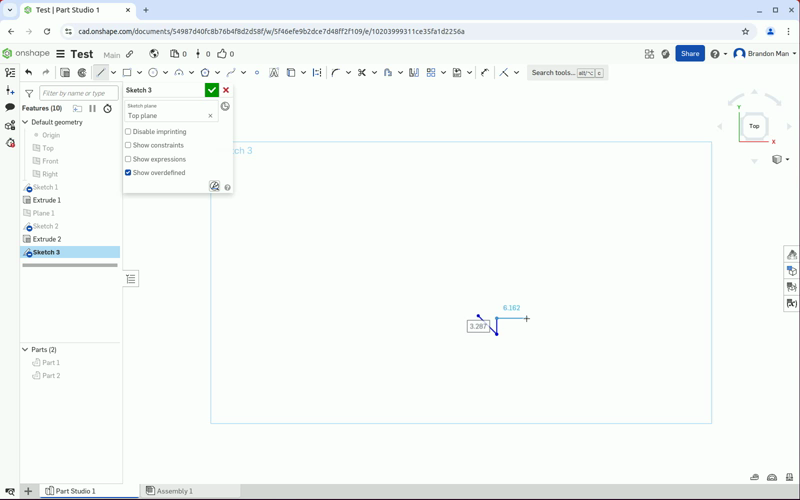
mouse_move(478, 300)
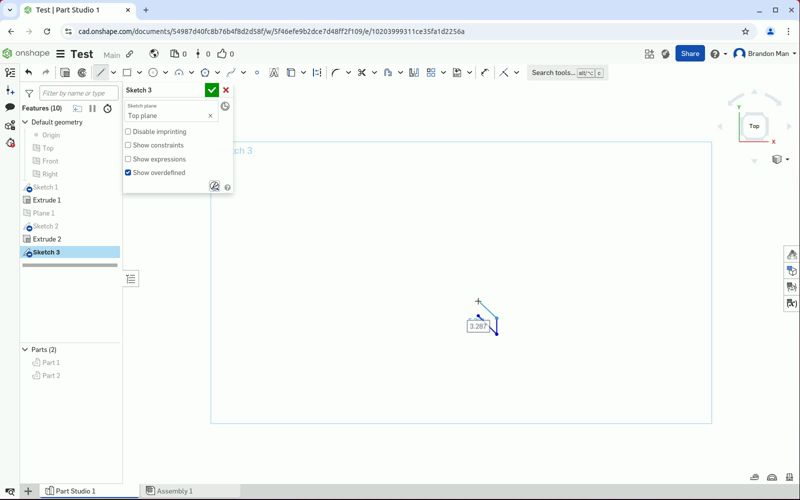
click(478, 300)
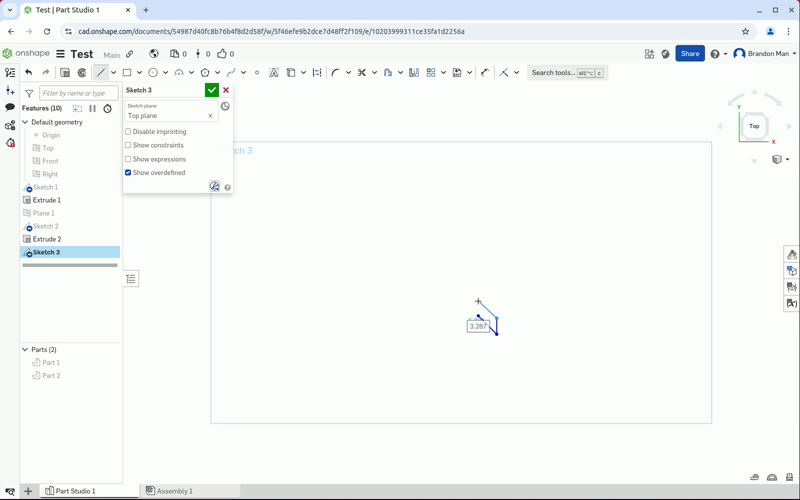
key_up(shift)
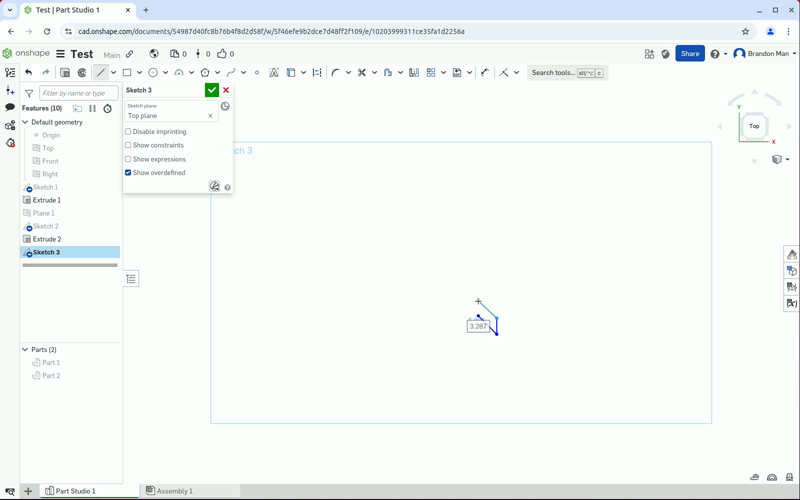
mouse_move(508, 300)
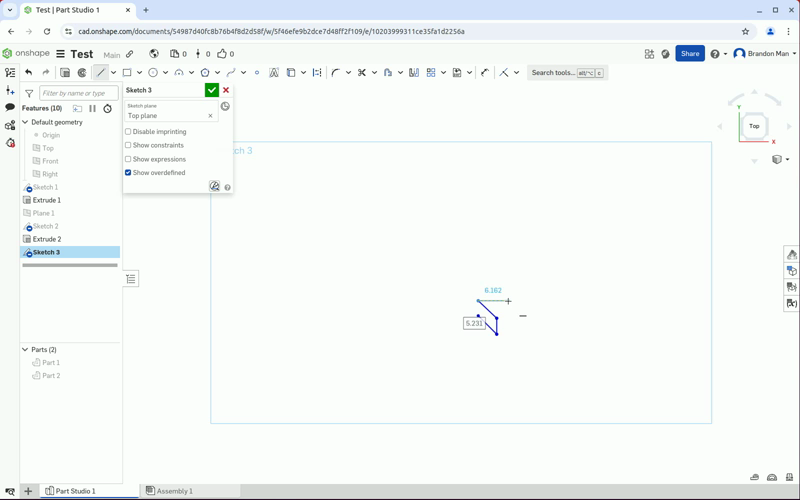
key_down(shift)
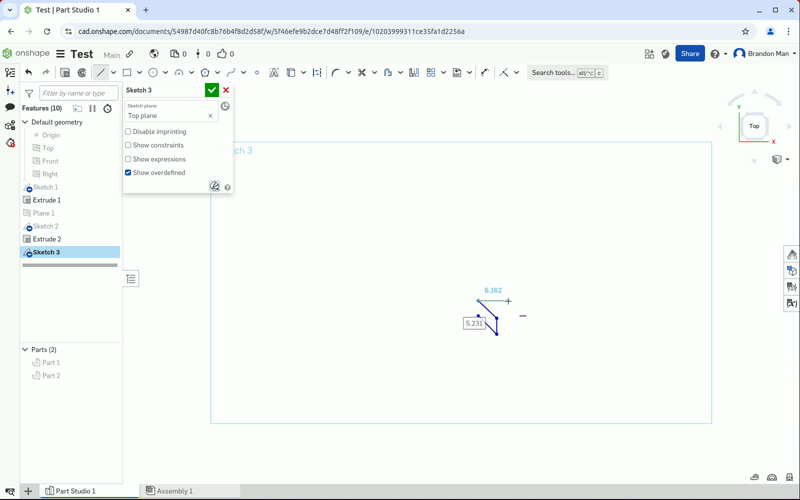
mouse_move(478, 315)
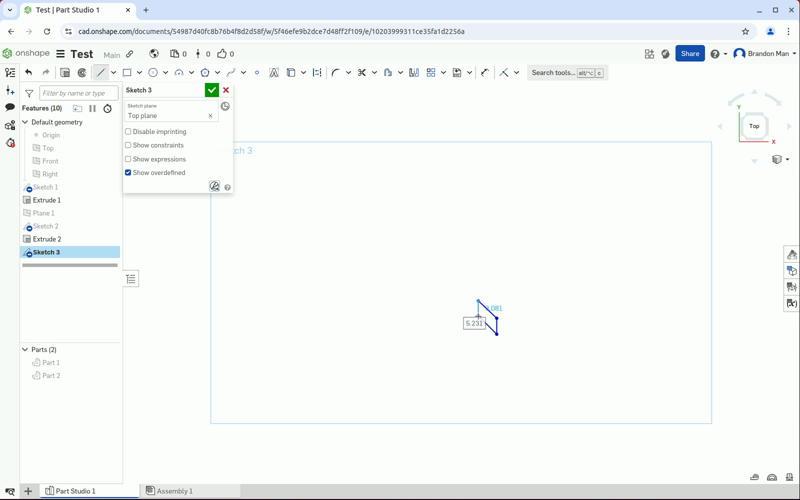
key_up(shift)
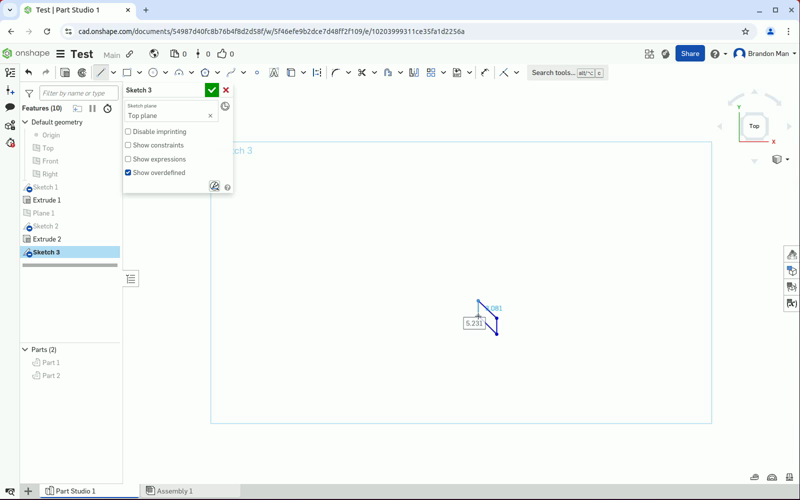
click(478, 315)
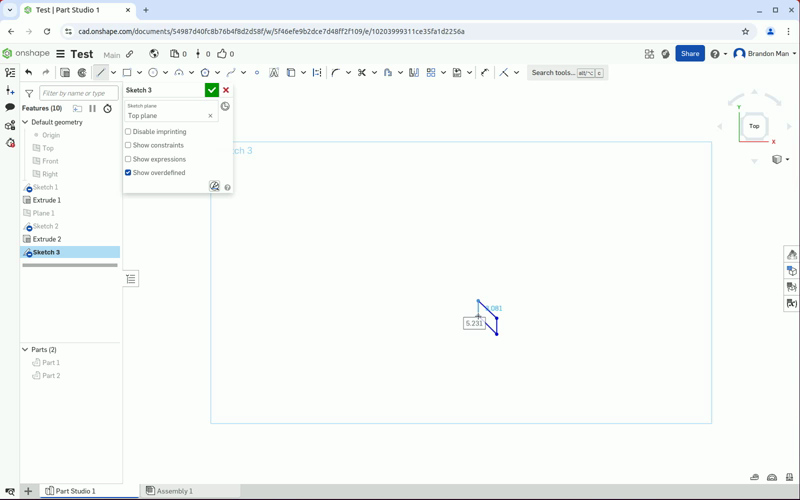
key(esc)
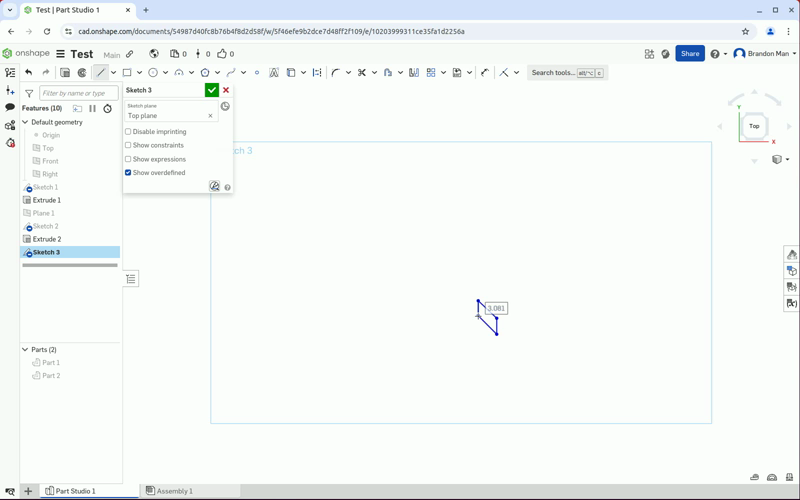
mouse_move(480, 316)
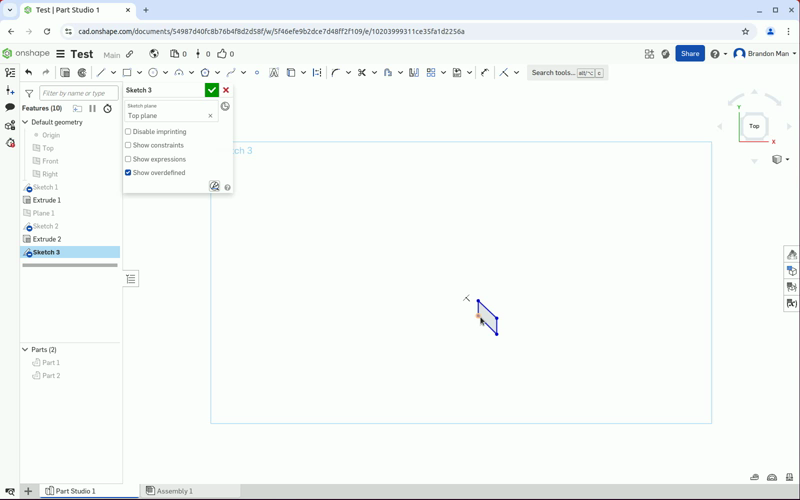
scroll(6)
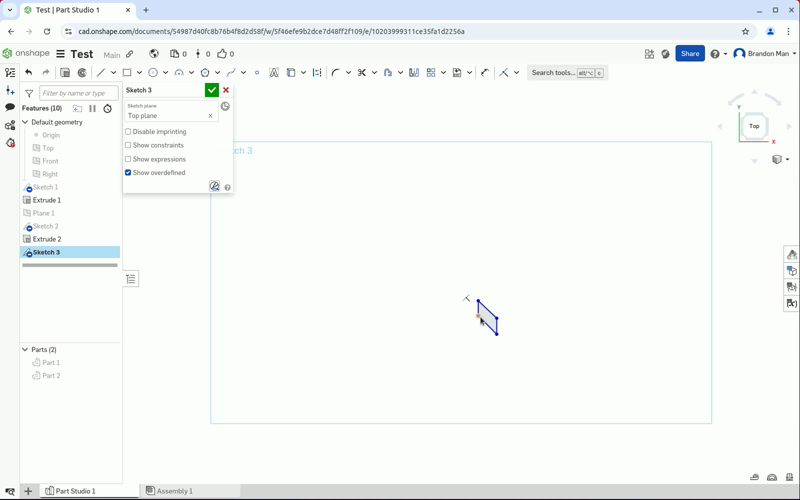
scroll(6)
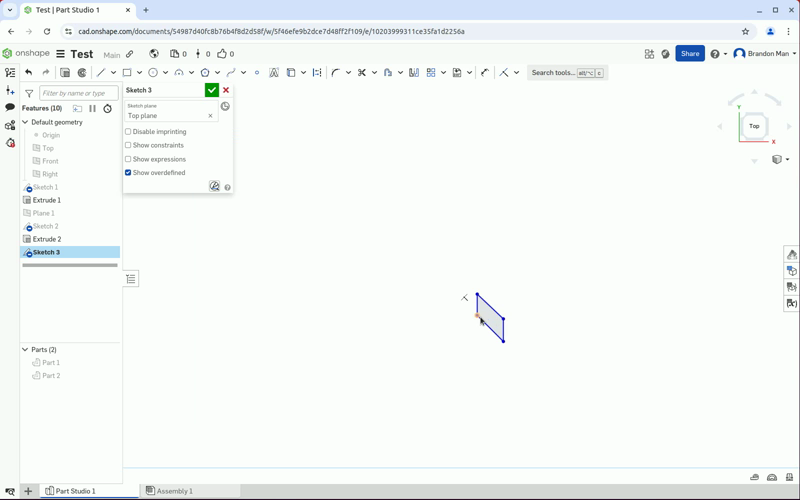
scroll(6)
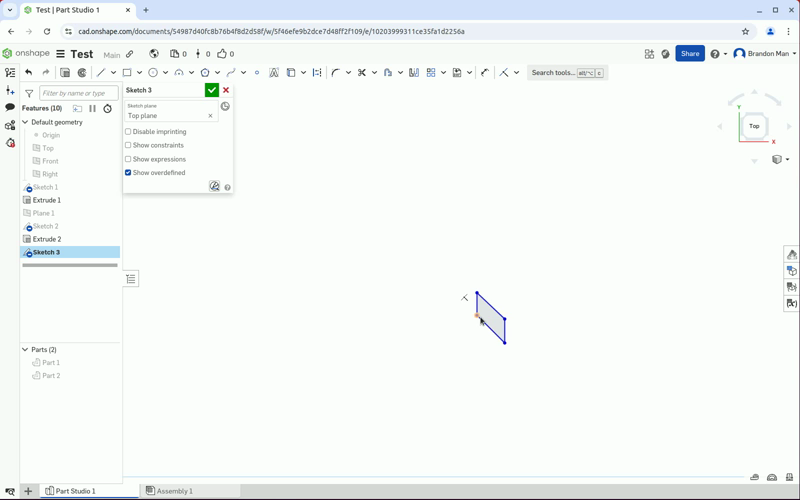
scroll(6)
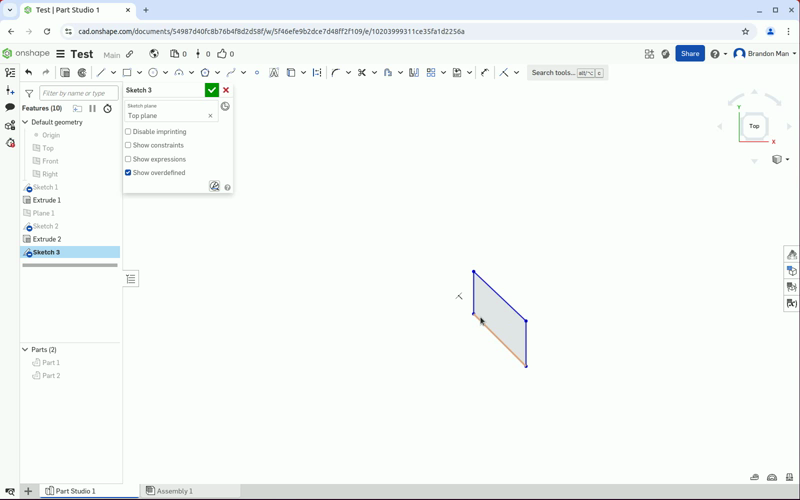
scroll(6)
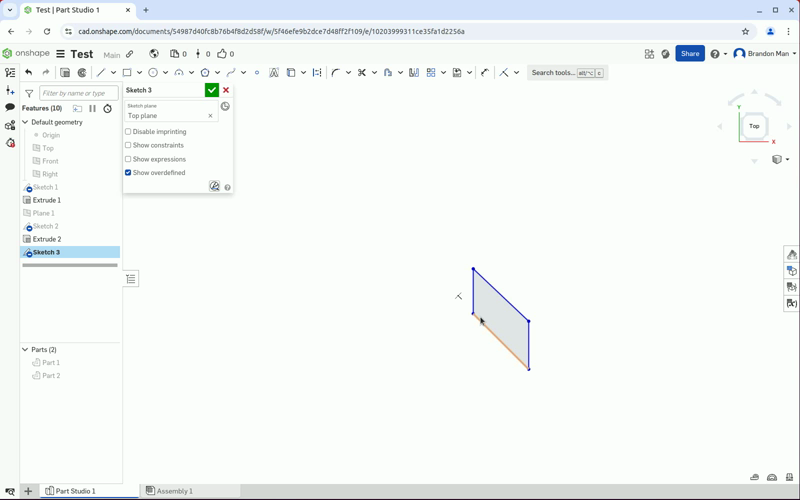
scroll(6)
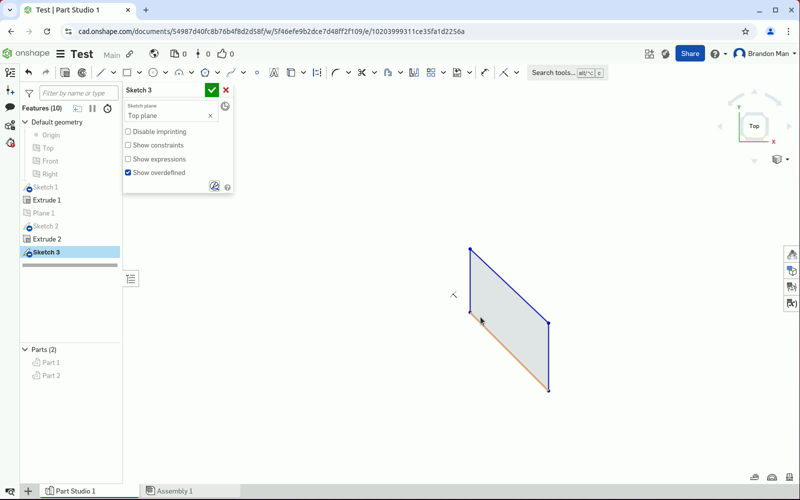
scroll(6)
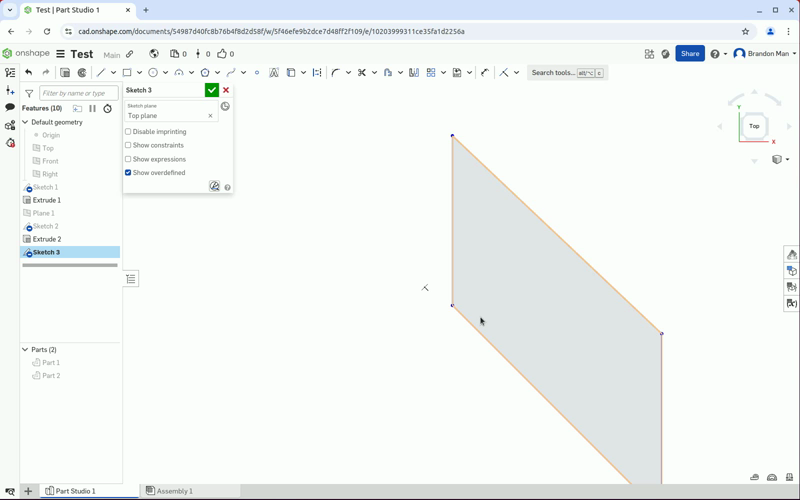
click(480, 316)
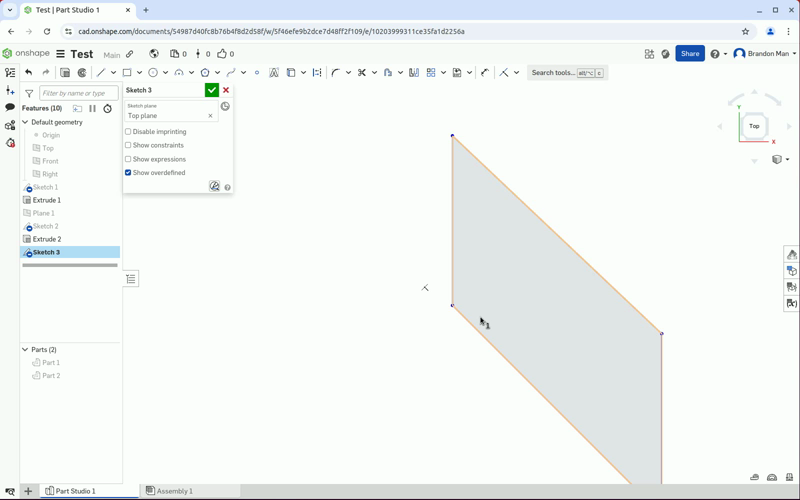
scroll(-6)
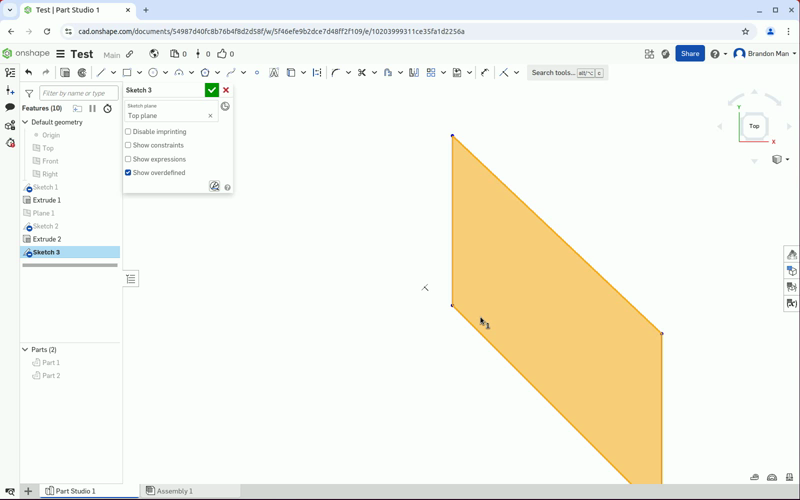
scroll(-6)
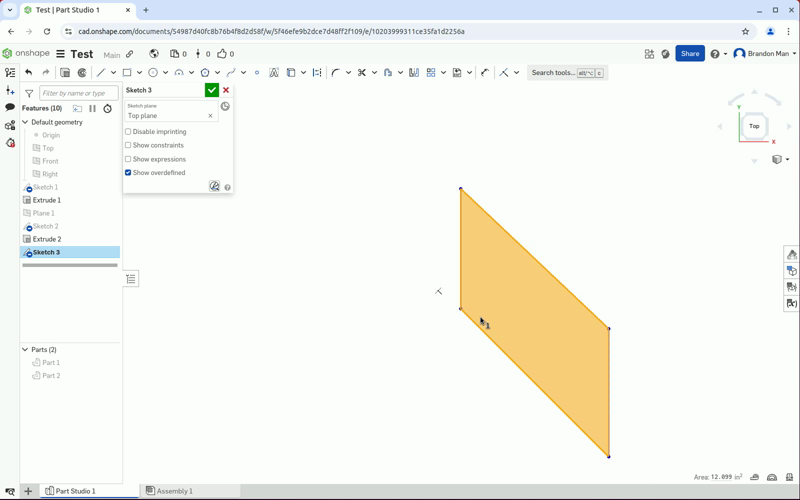
scroll(-6)
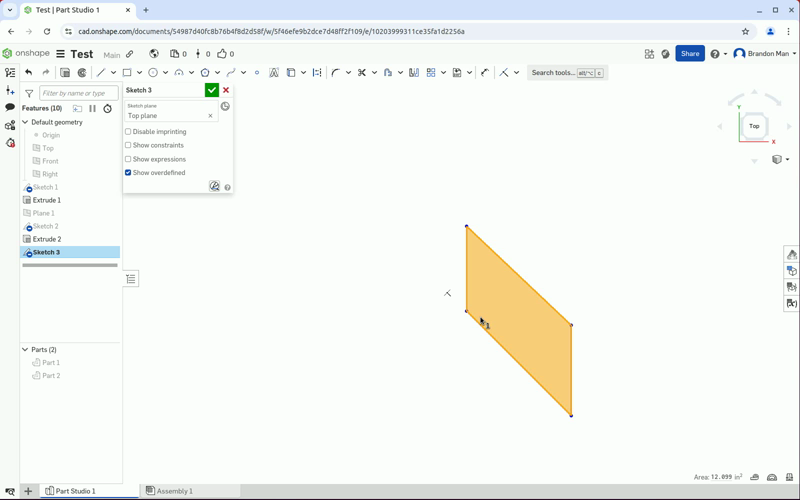
scroll(-6)
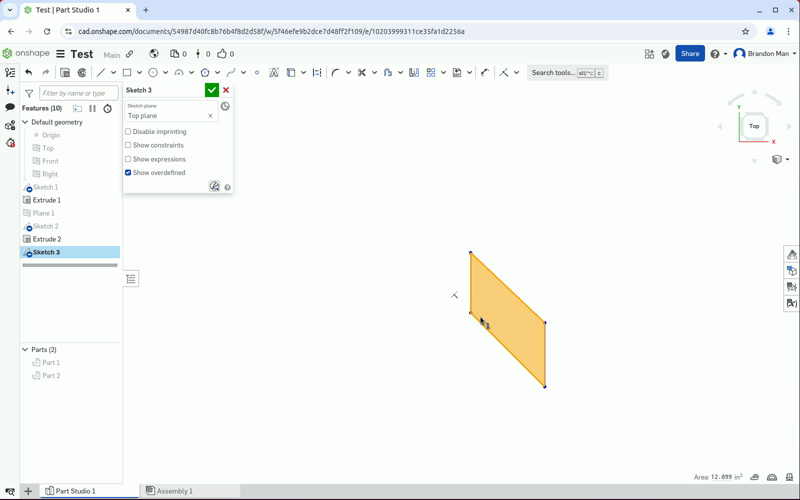
scroll(-6)
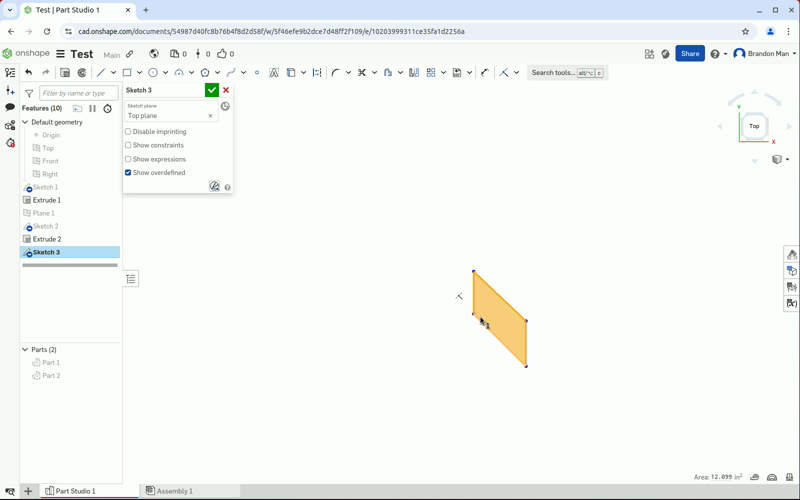
scroll(-6)
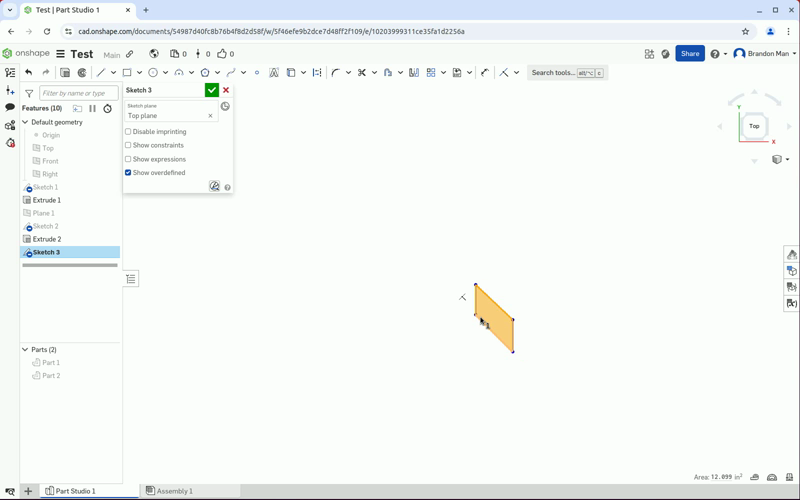
scroll(-6)
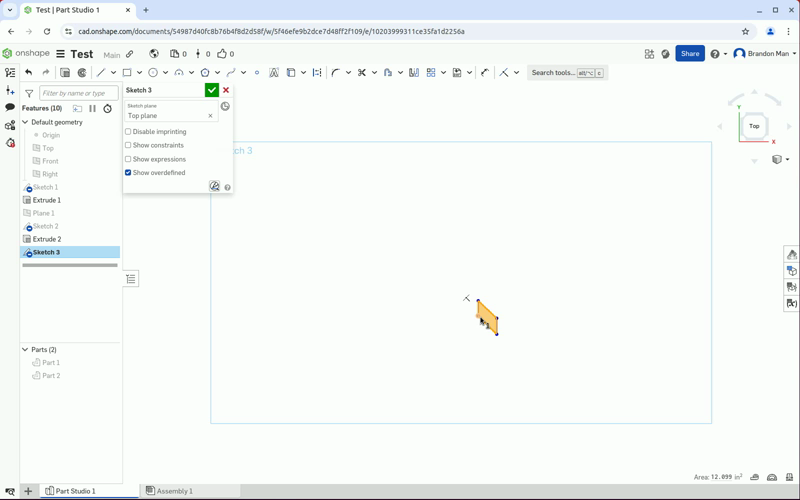
mouse_move(73, 352)
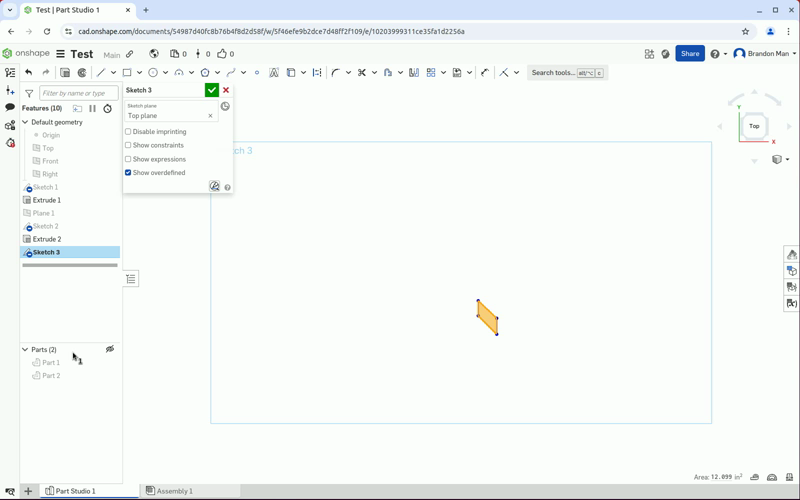
key(shift+y)
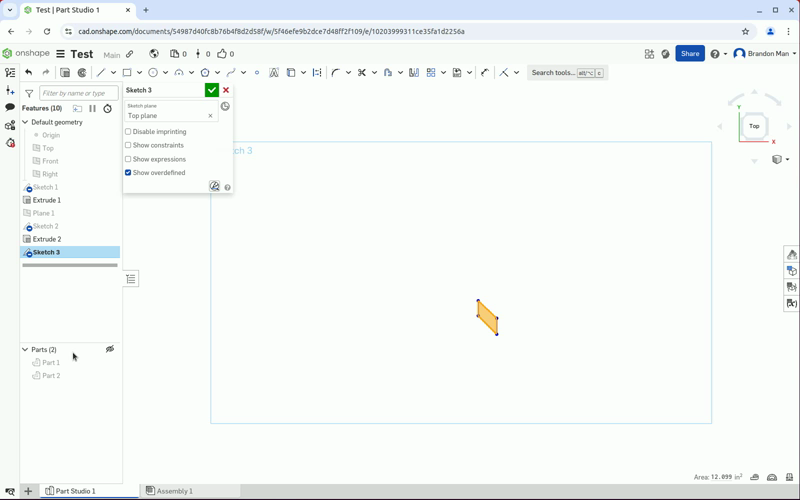
key(shift+e)
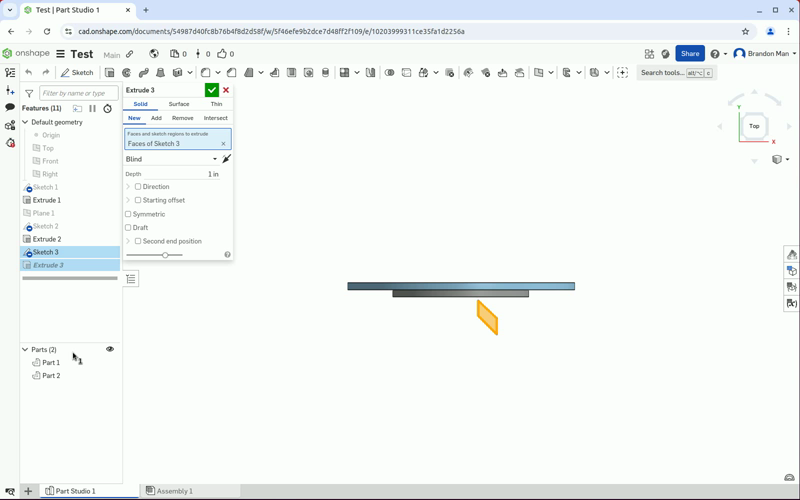
mouse_move(143, 106)
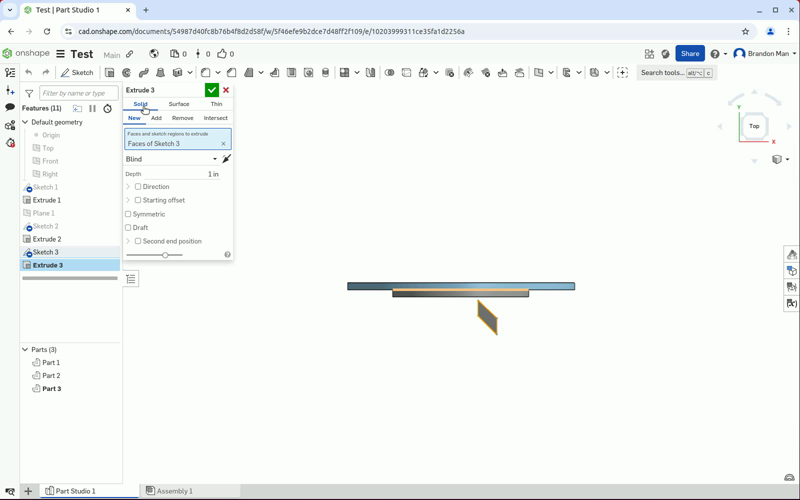
click(143, 106)
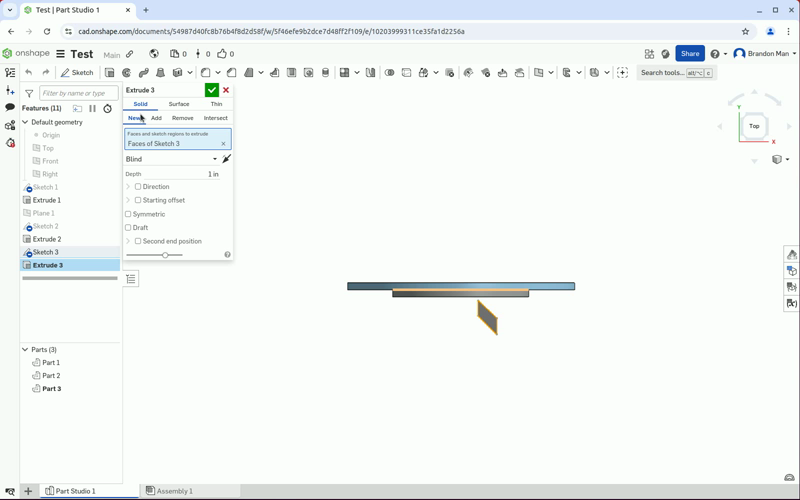
mouse_move(137, 120)
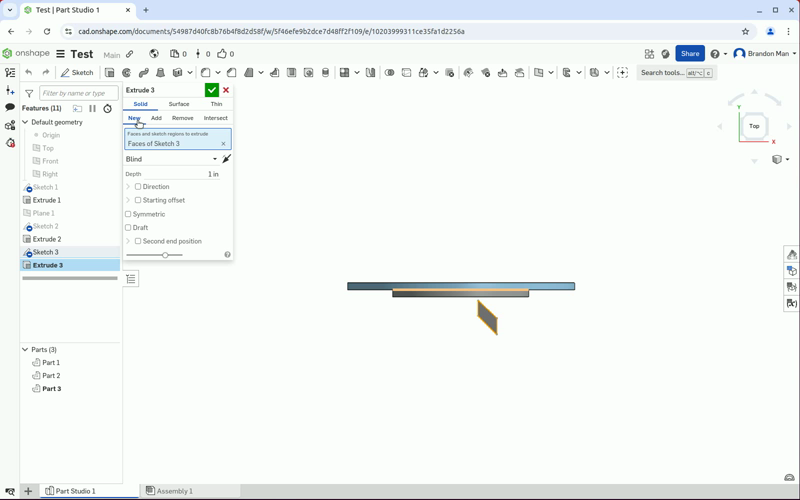
click(137, 120)
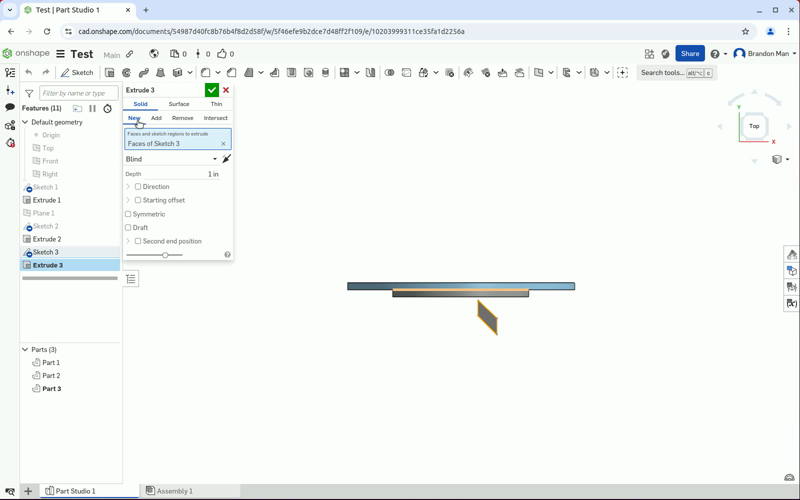
key(tab, 4)
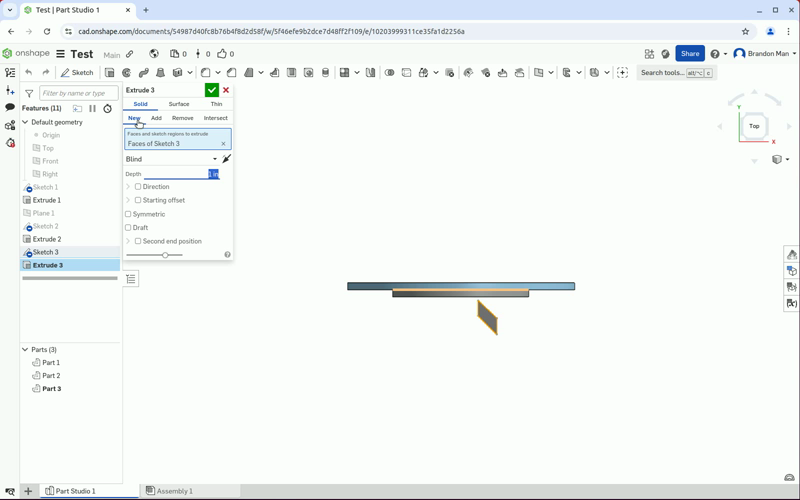
text(1.444)
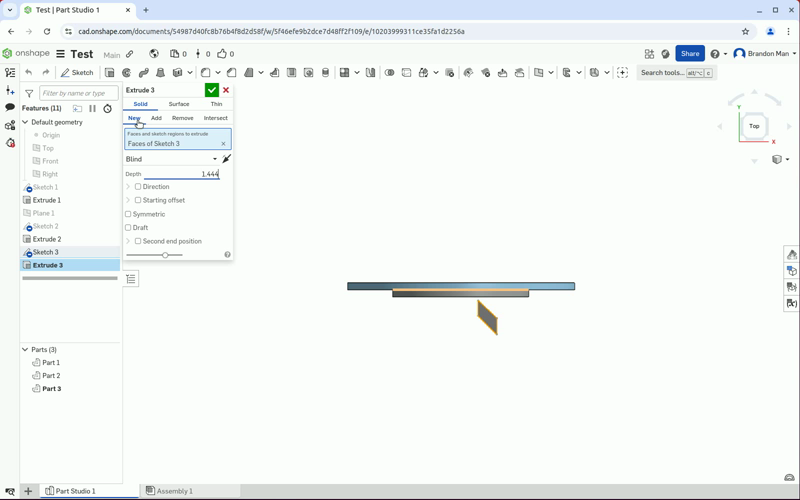
key(enter)
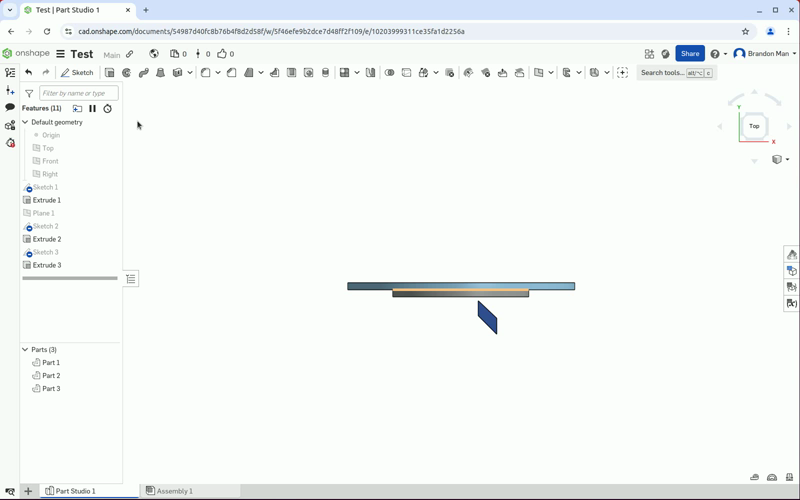
key(shift+h)
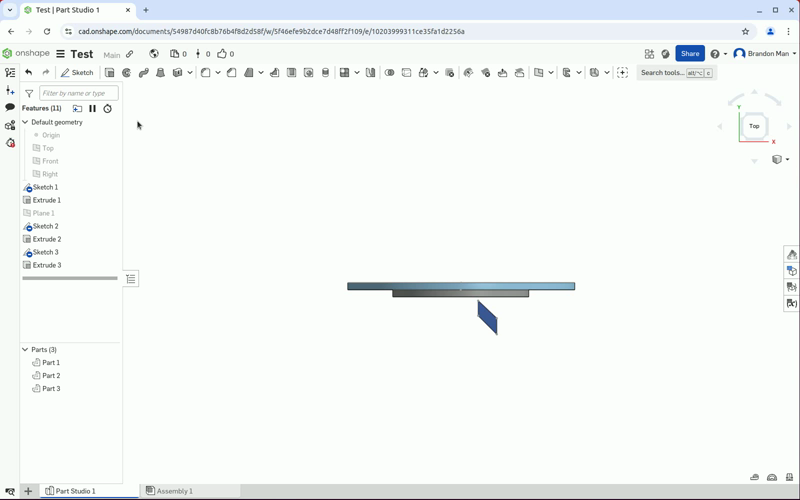
key(shift+h)
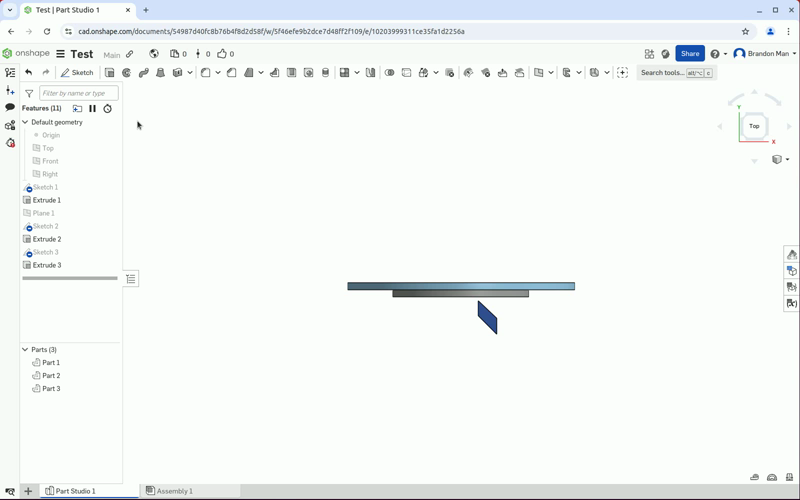
mouse_move(73, 189)
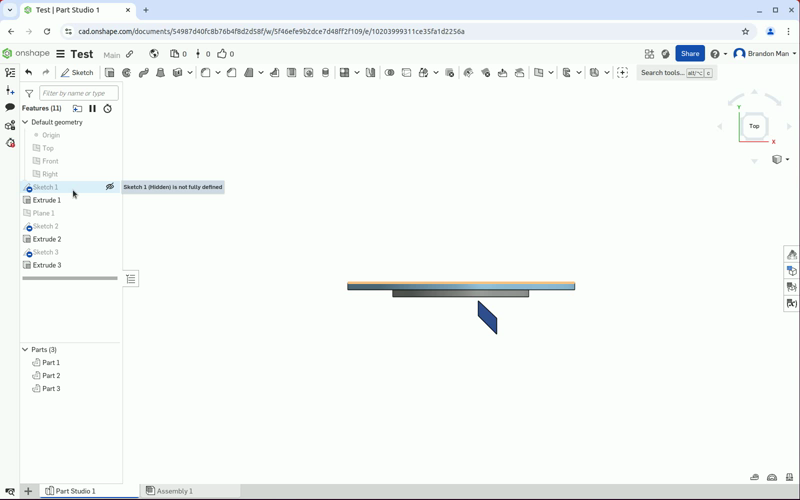
click(73, 189)
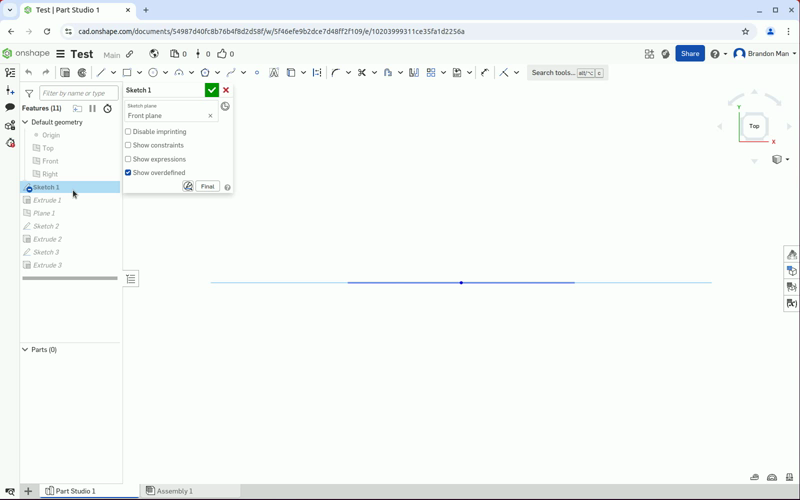
mouse_move(229, 92)
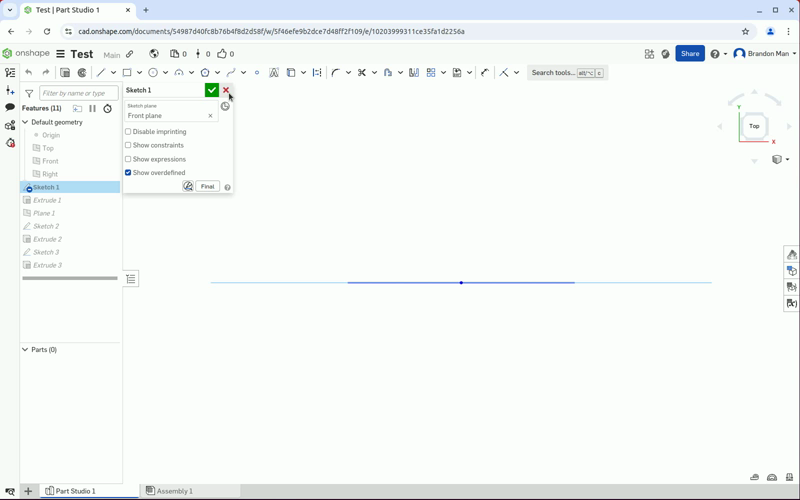
click(229, 92)
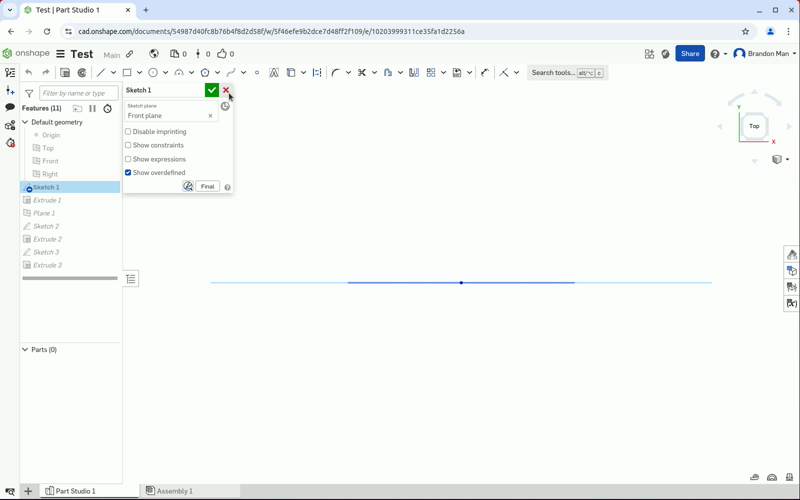
key(shift+s)
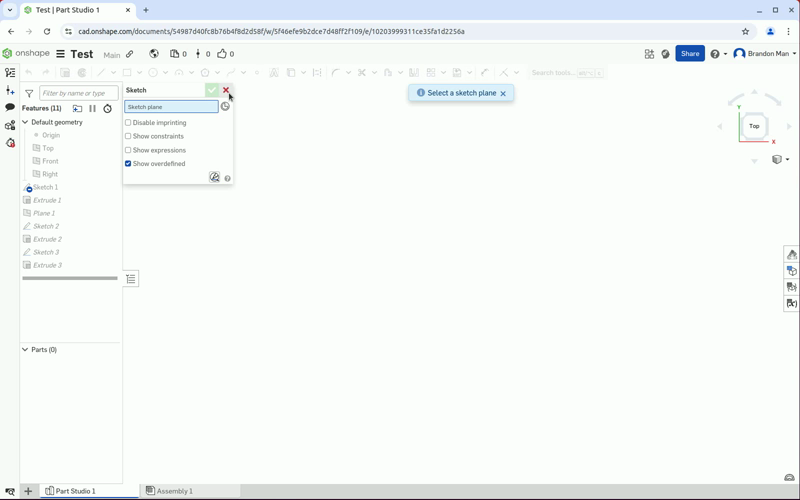
mouse_move(73, 150)
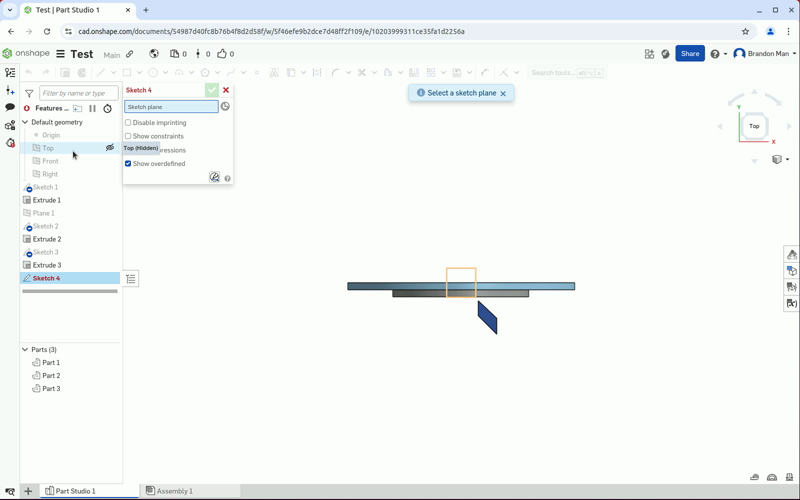
click(73, 150)
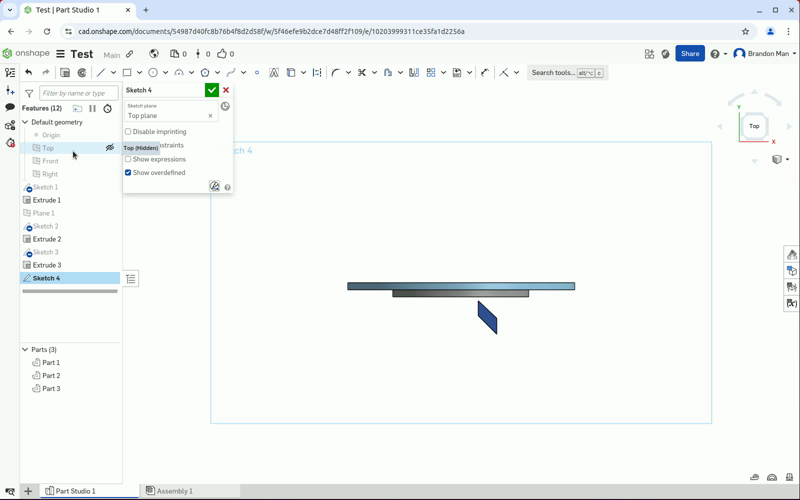
mouse_move(73, 352)
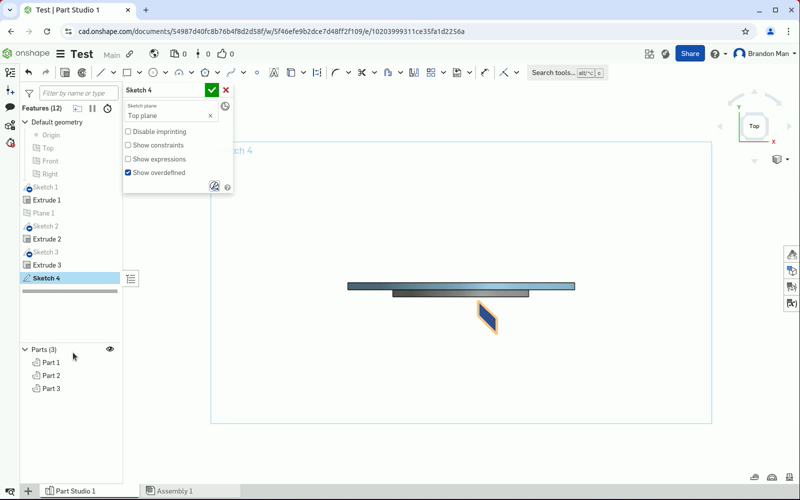
key(y)
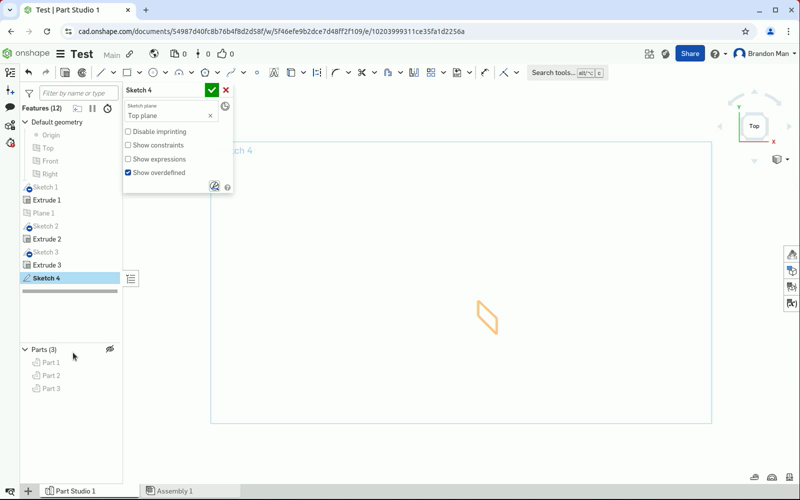
key(l)
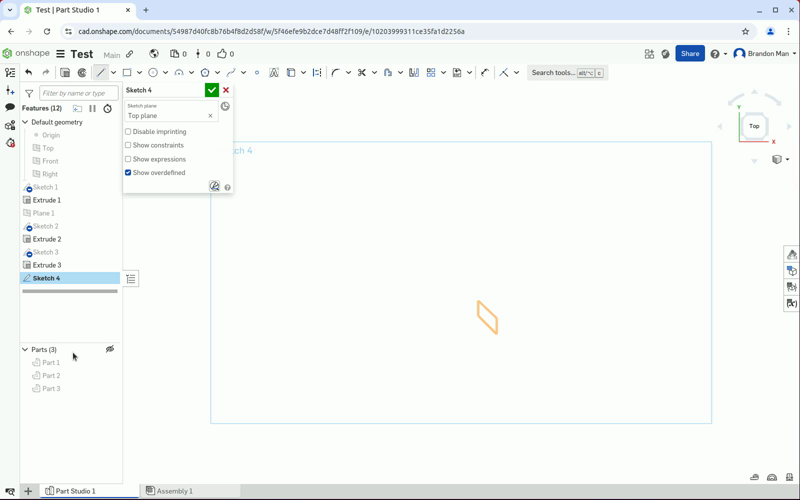
key_down(shift)
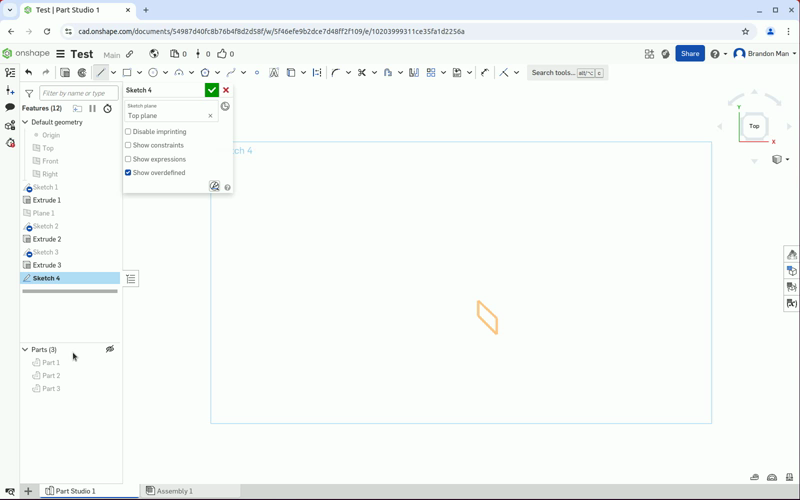
mouse_move(443, 315)
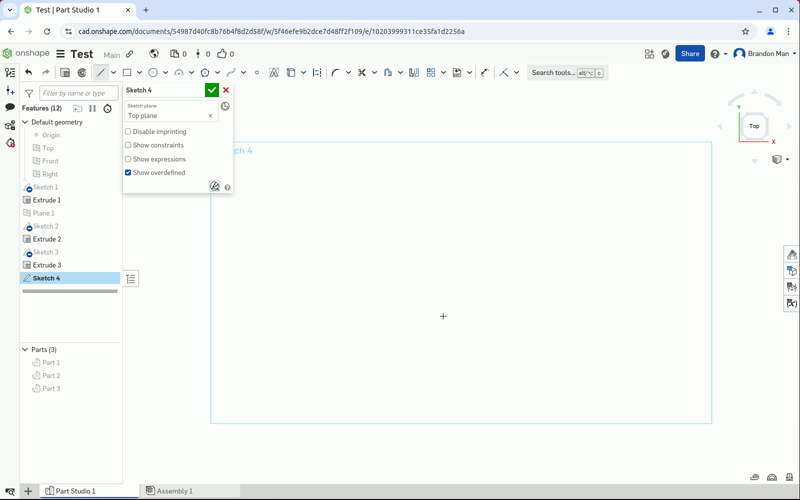
click(443, 315)
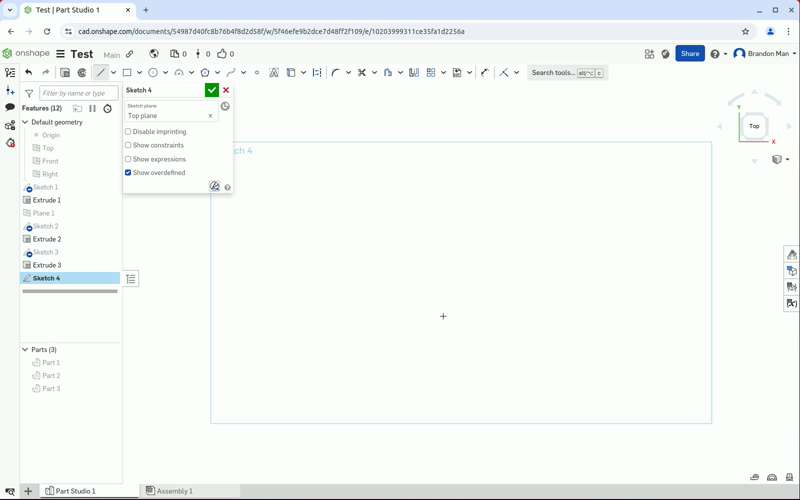
key_up(shift)
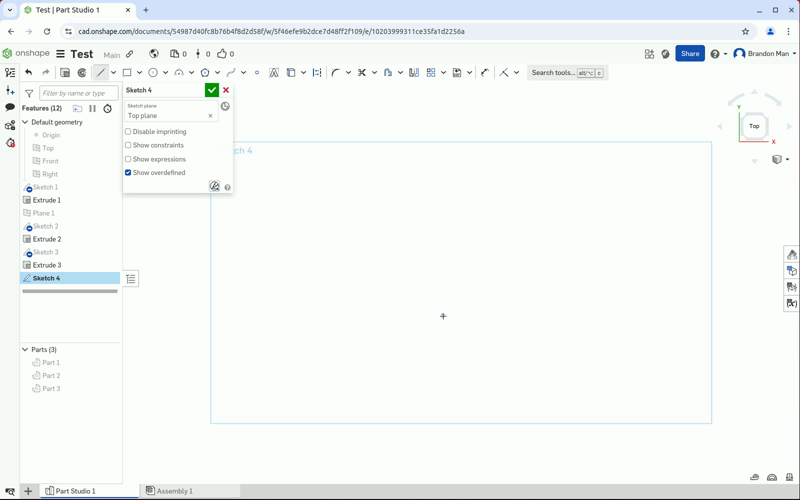
key_down(shift)
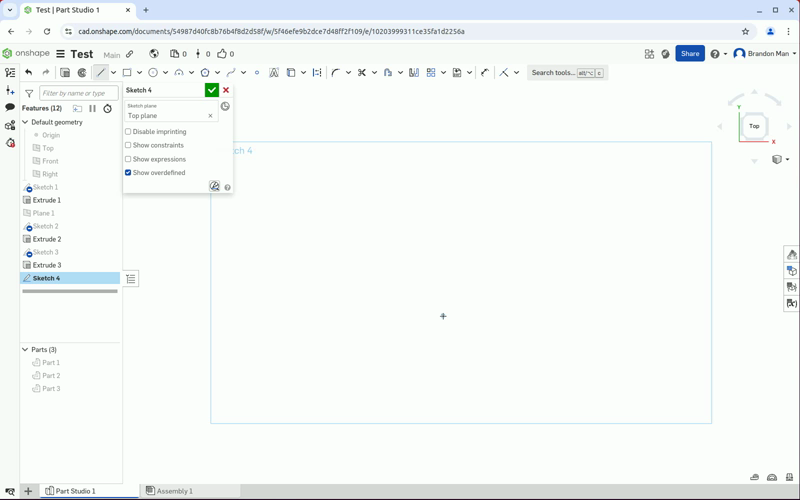
mouse_move(473, 315)
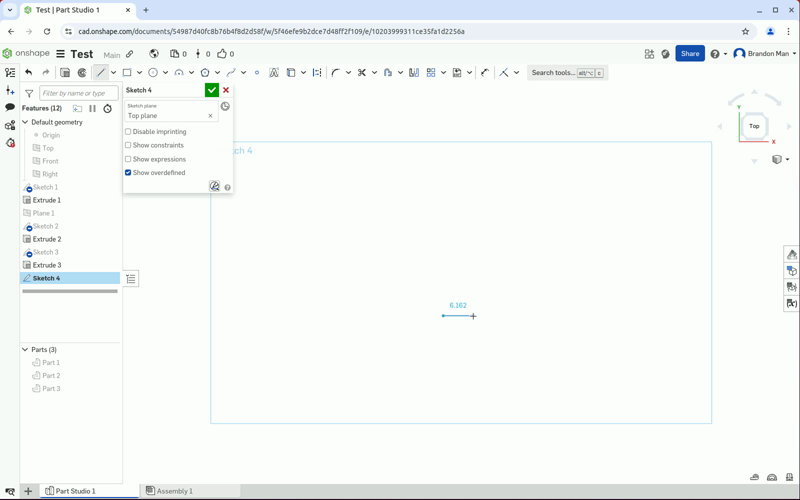
mouse_move(477, 315)
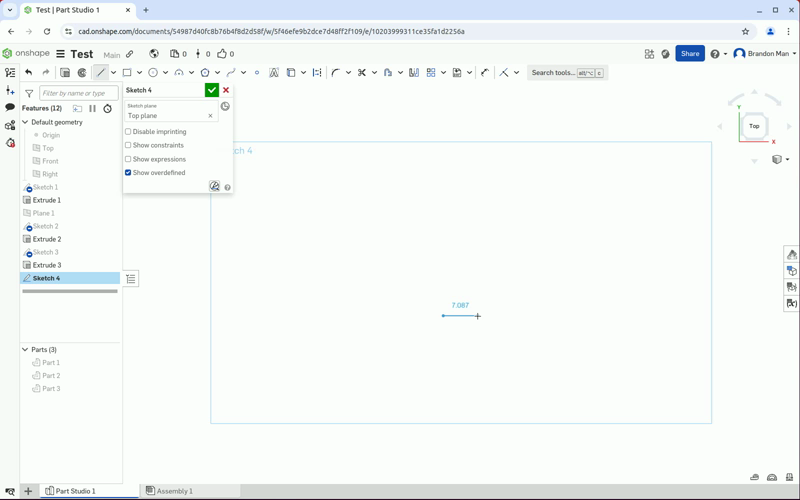
click(477, 315)
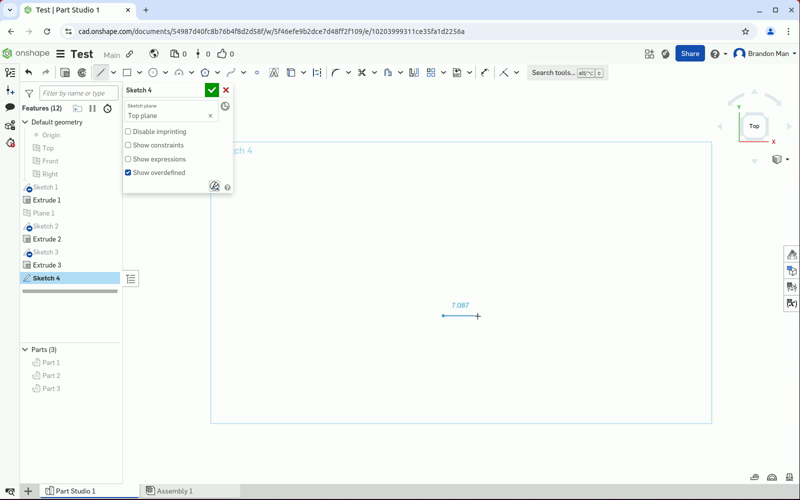
key_up(shift)
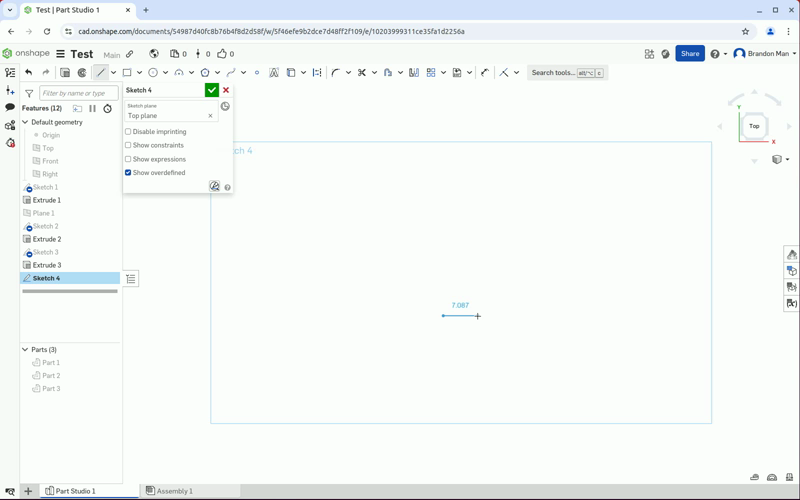
key_down(shift)
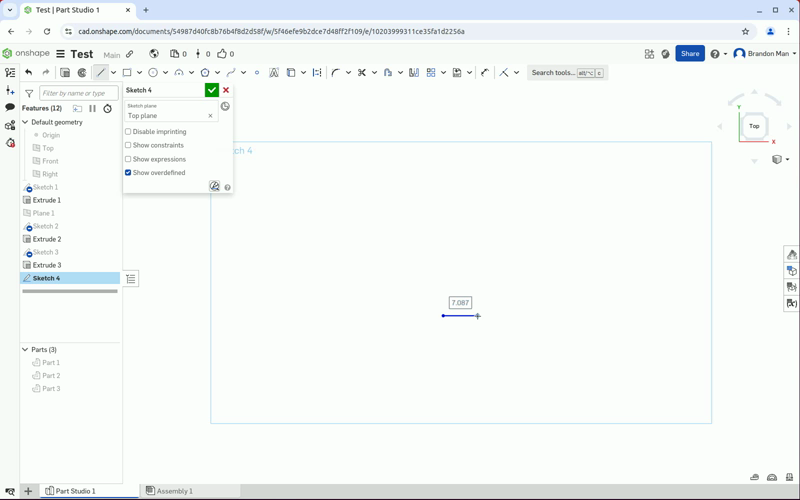
mouse_move(507, 315)
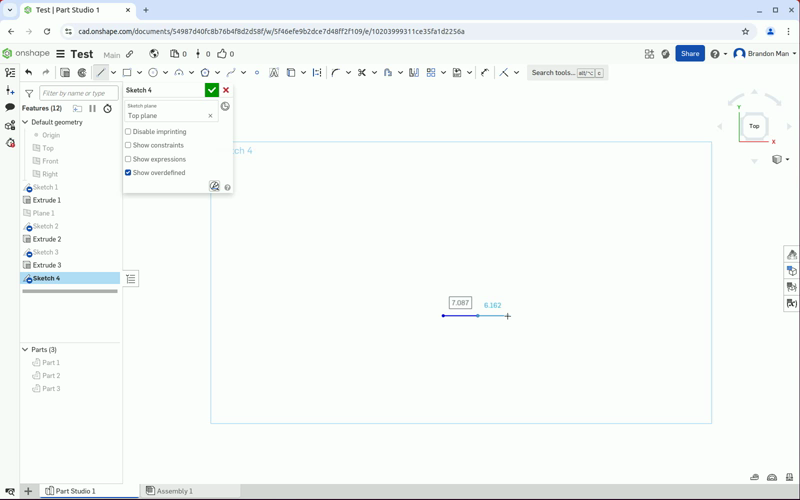
mouse_move(477, 301)
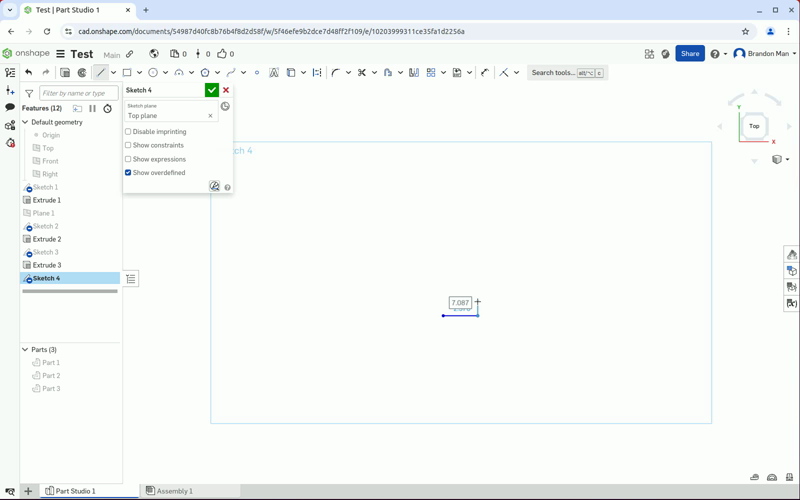
click(477, 301)
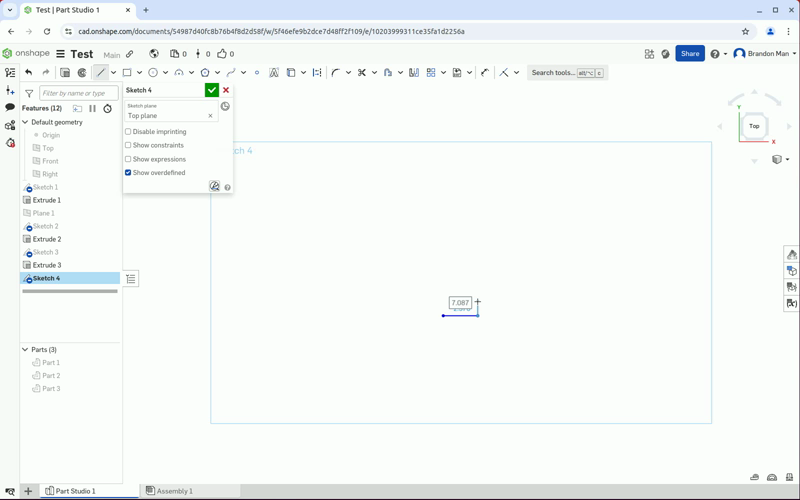
key_up(shift)
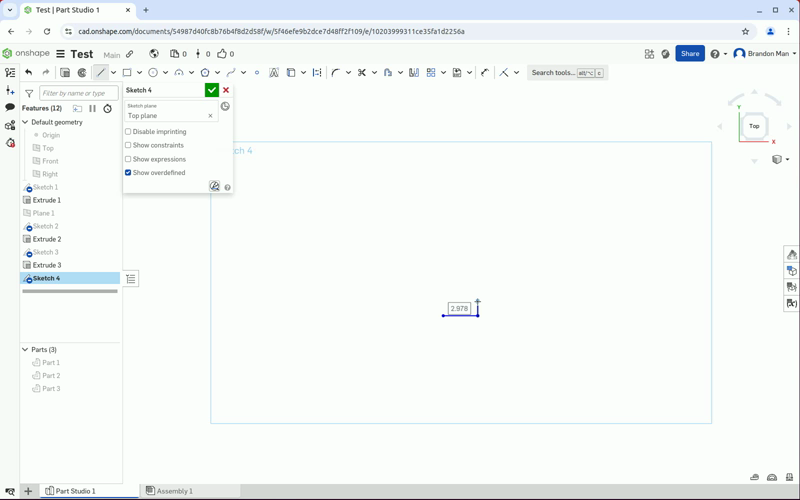
key_down(shift)
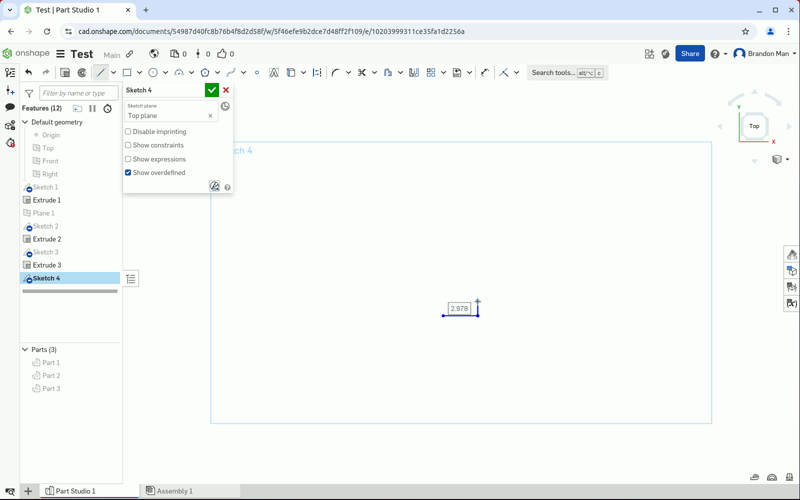
mouse_move(507, 301)
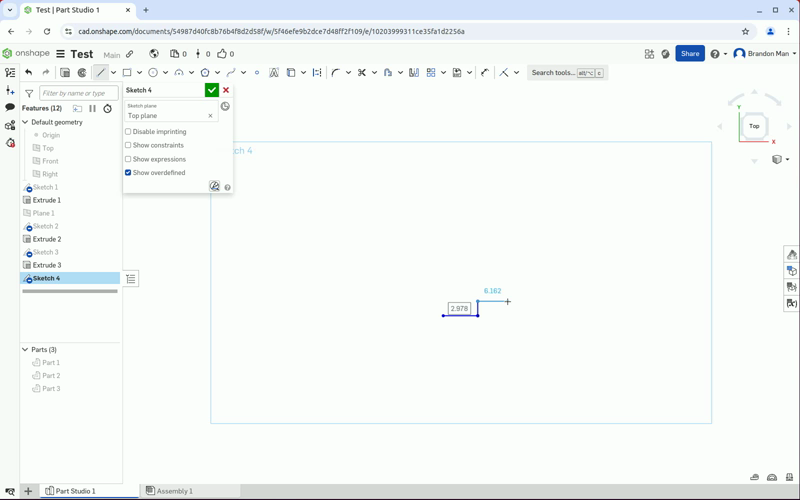
mouse_move(443, 301)
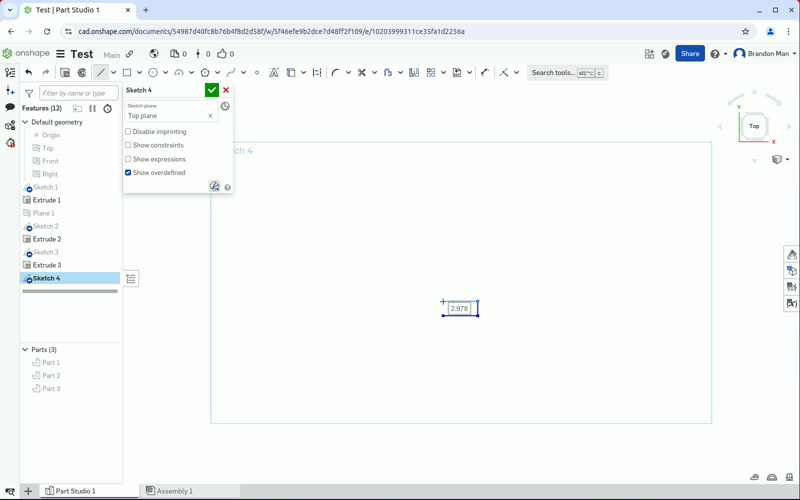
click(443, 301)
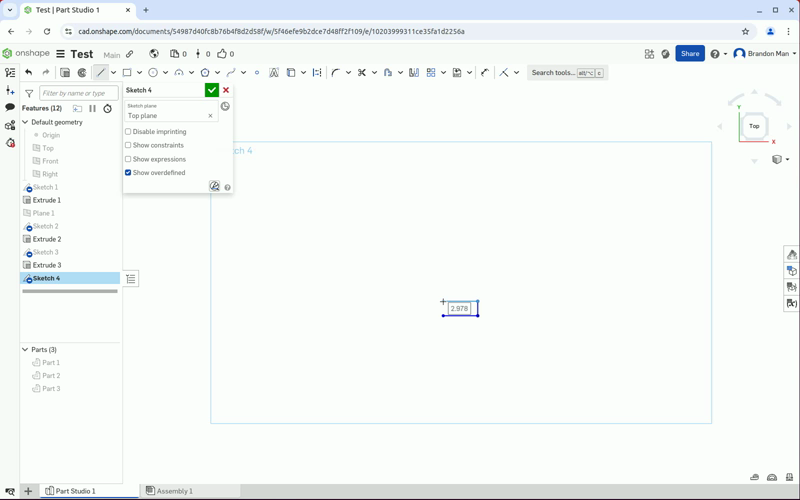
key_up(shift)
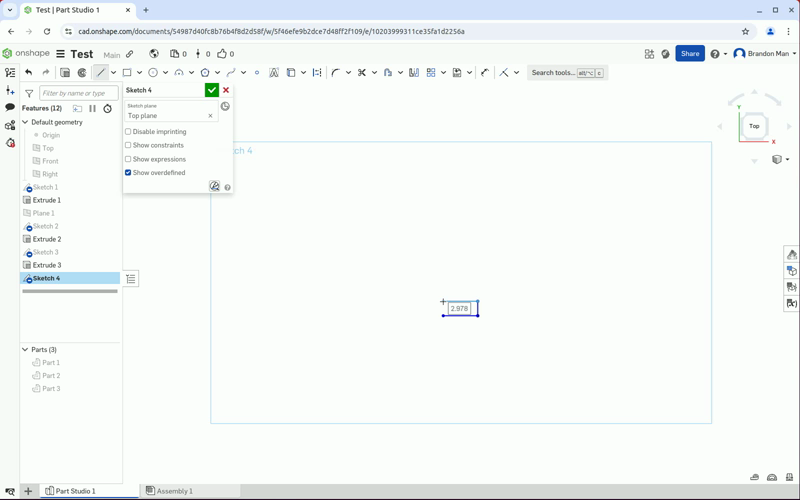
mouse_move(473, 301)
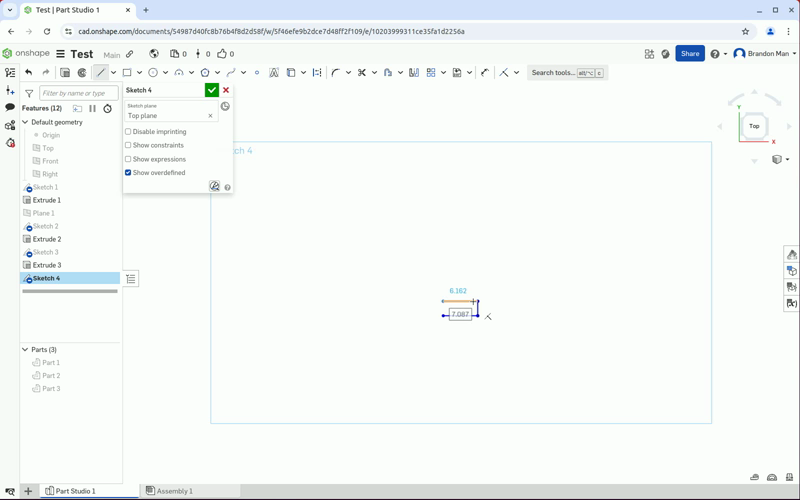
key_down(shift)
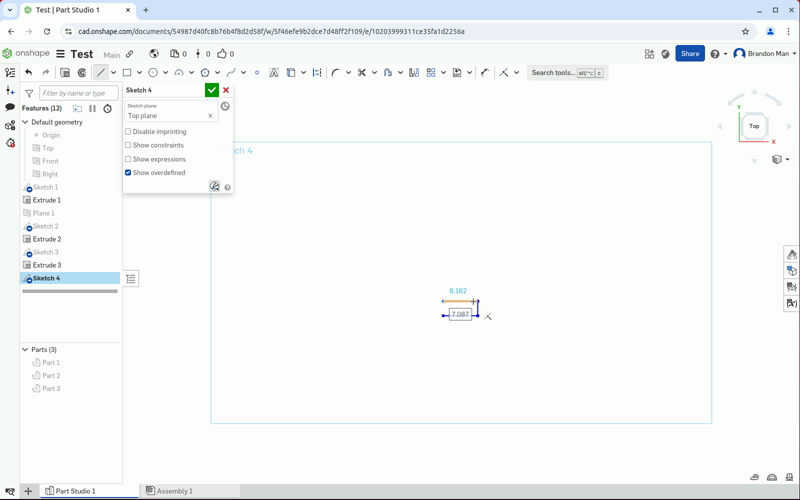
mouse_move(443, 315)
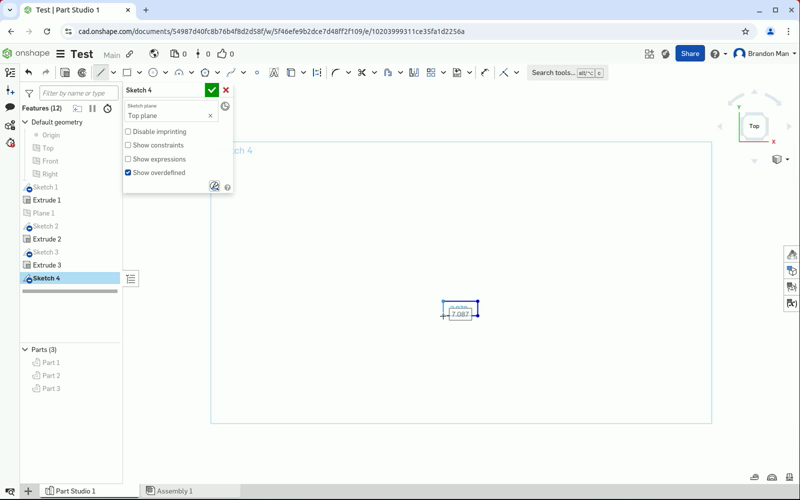
key_up(shift)
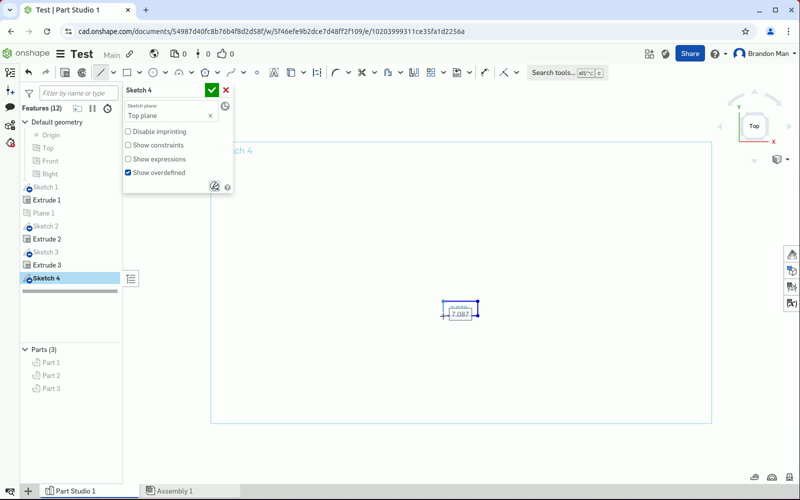
click(443, 315)
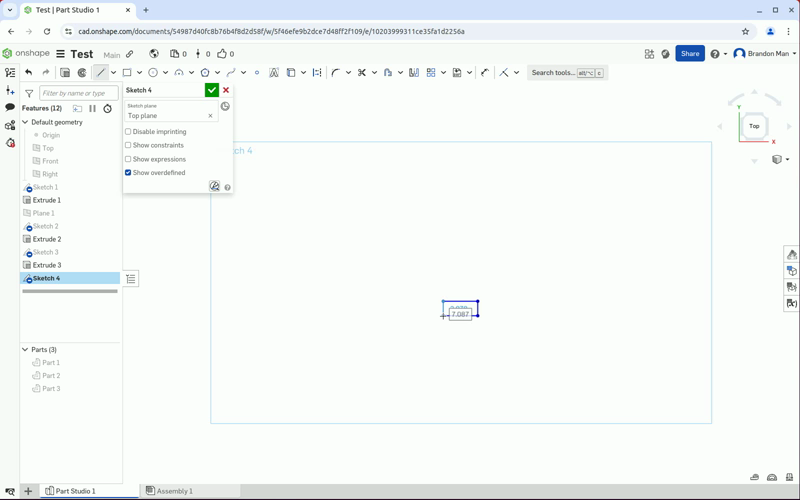
key(esc)
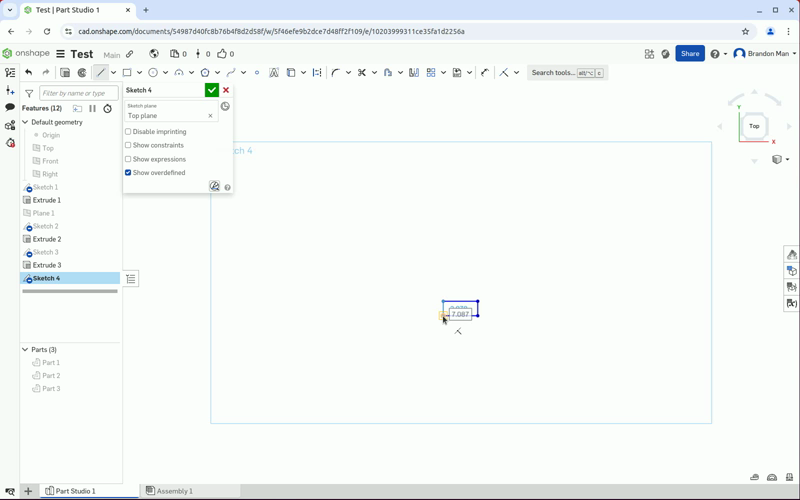
mouse_move(454, 305)
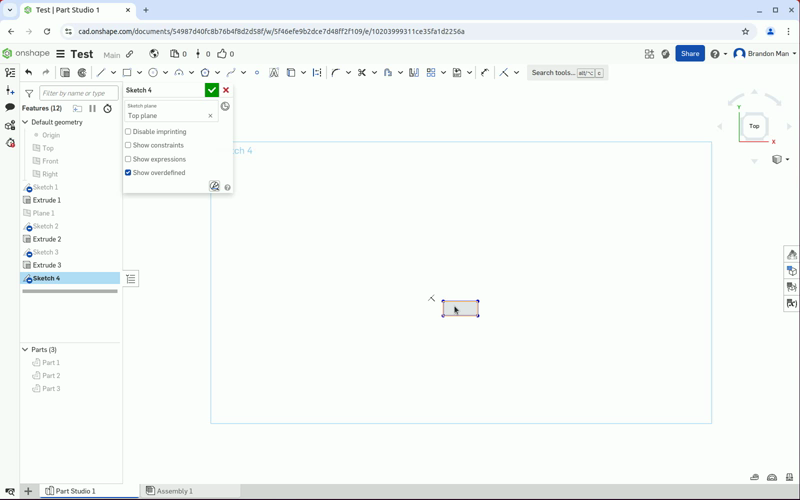
scroll(6)
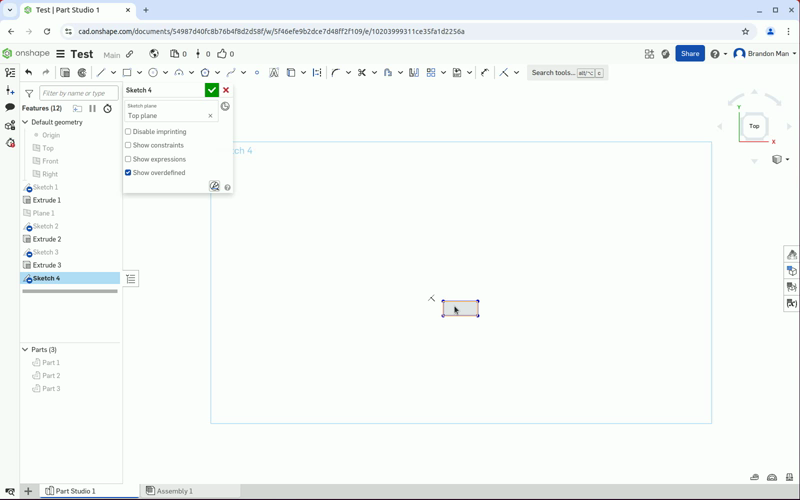
scroll(6)
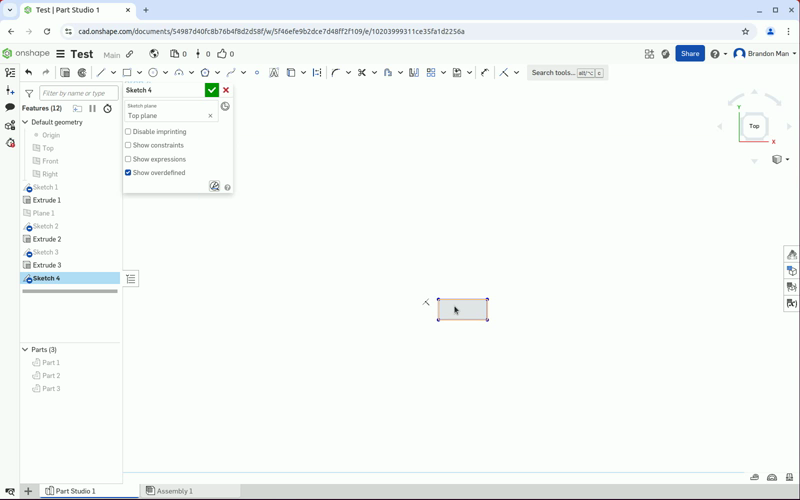
scroll(6)
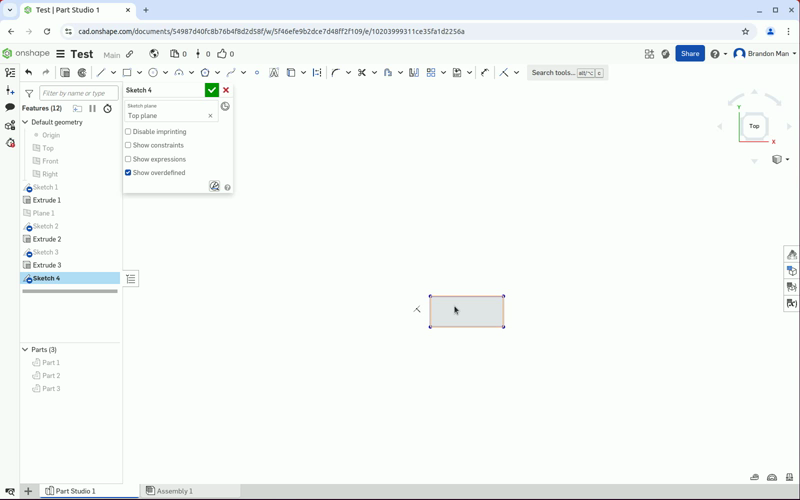
scroll(6)
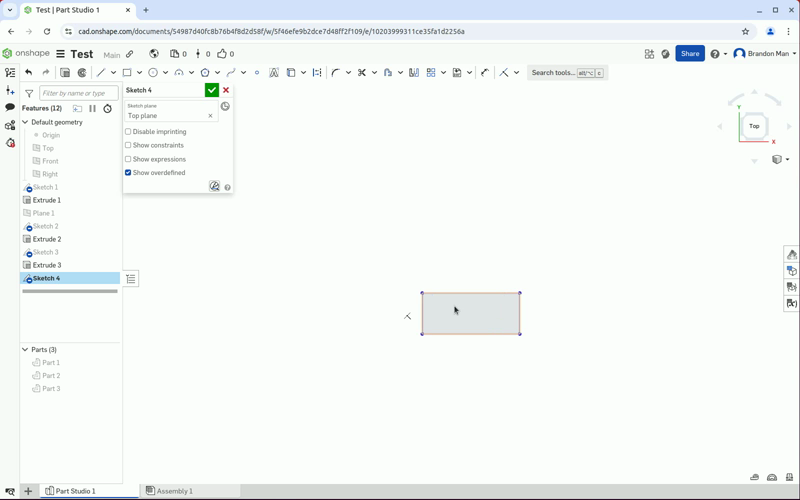
scroll(6)
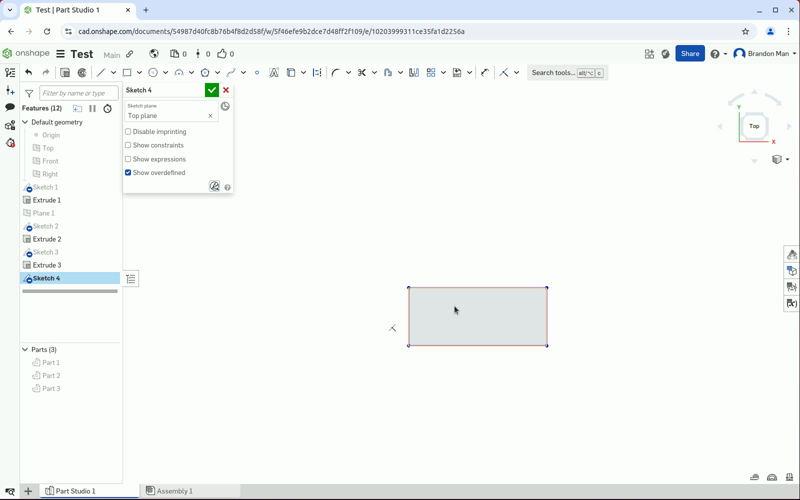
scroll(6)
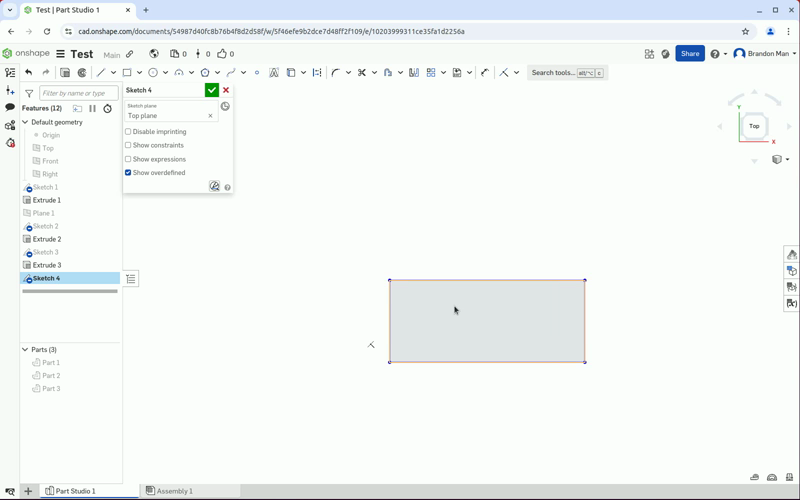
scroll(6)
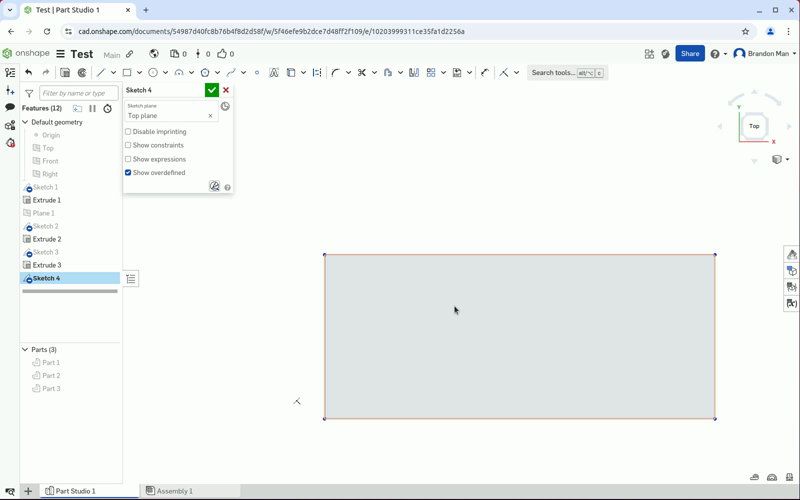
click(454, 305)
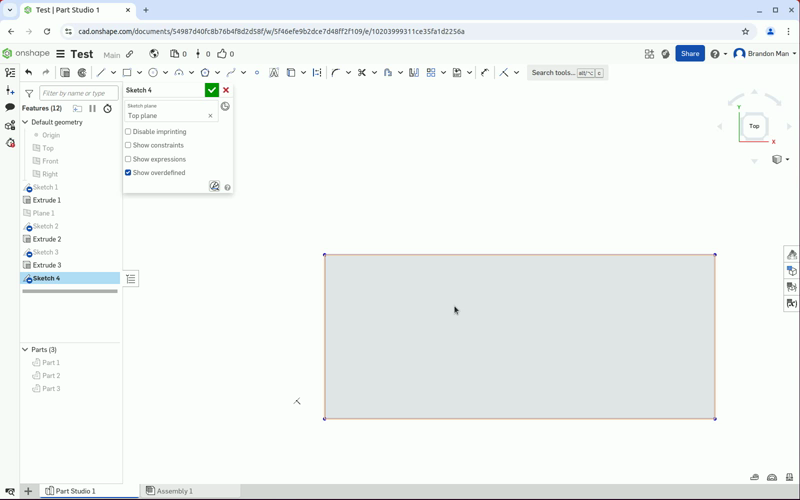
scroll(-6)
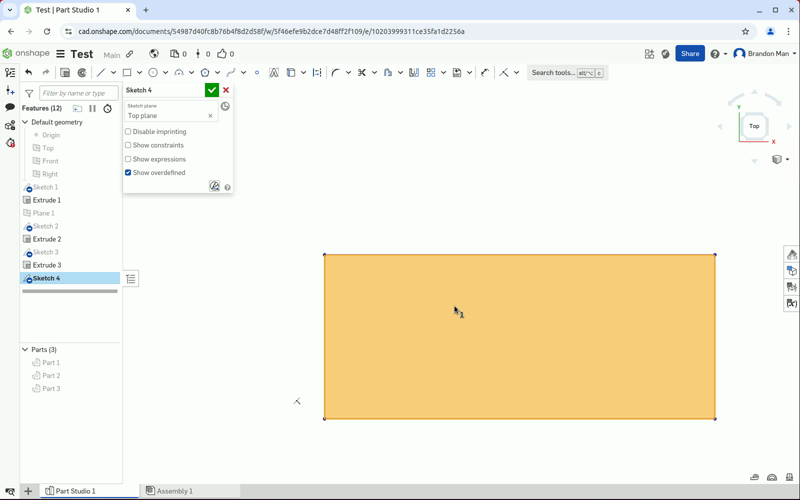
scroll(-6)
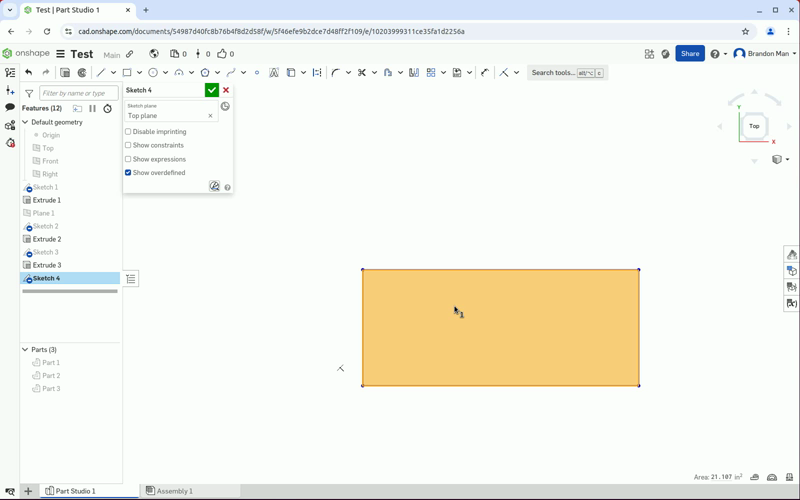
scroll(-6)
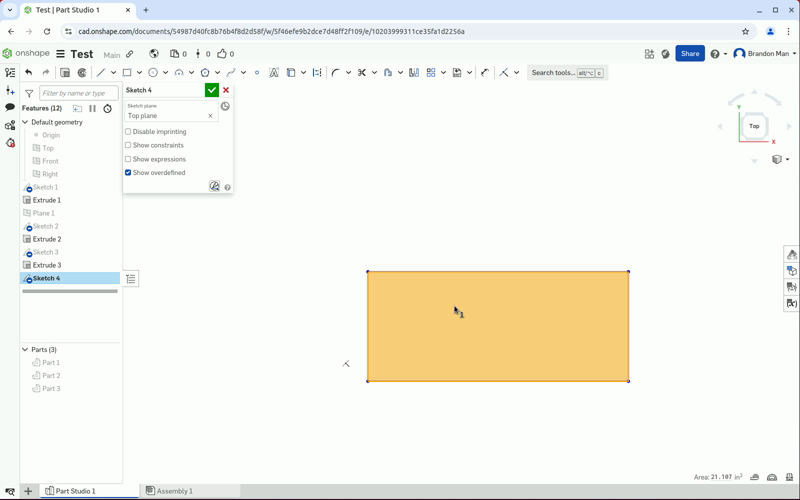
scroll(-6)
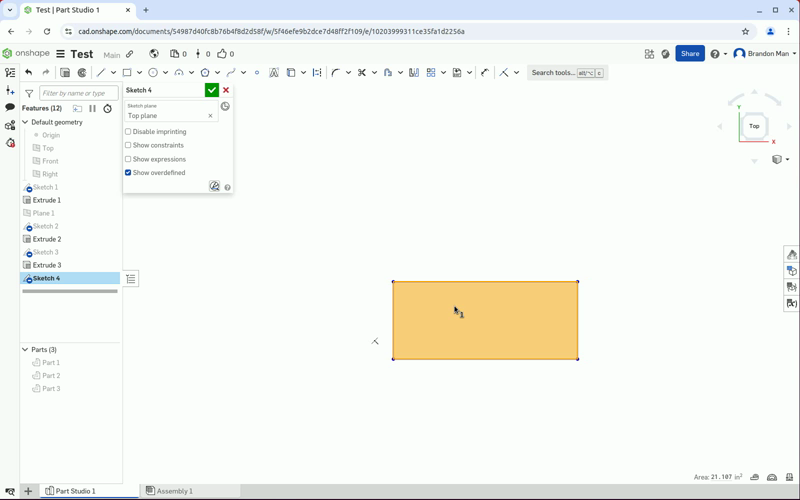
scroll(-6)
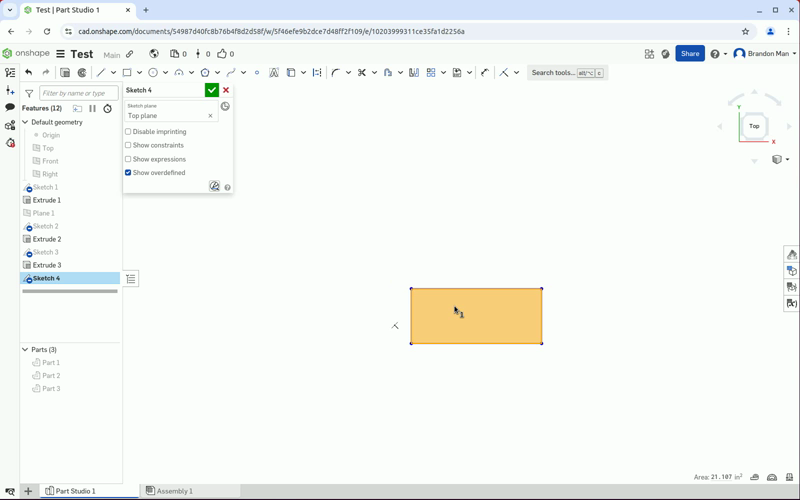
scroll(-6)
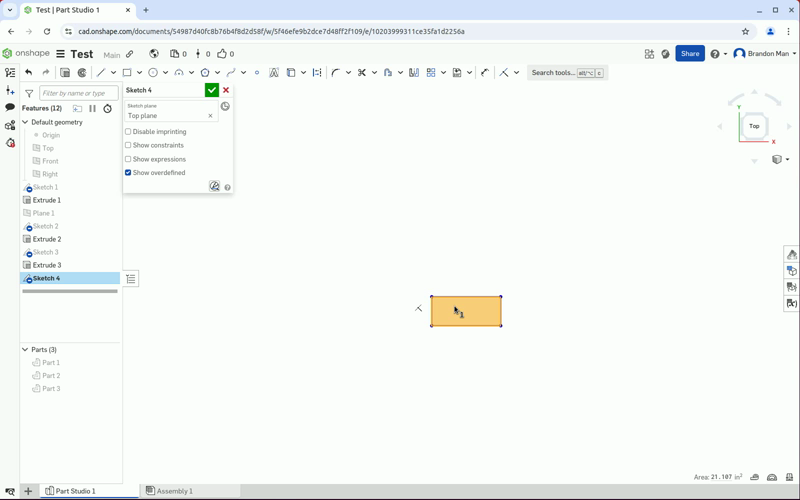
scroll(-6)
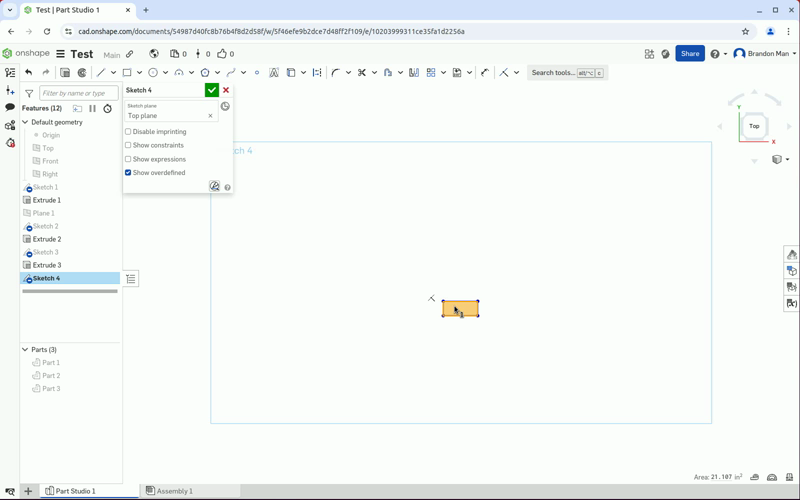
mouse_move(73, 352)
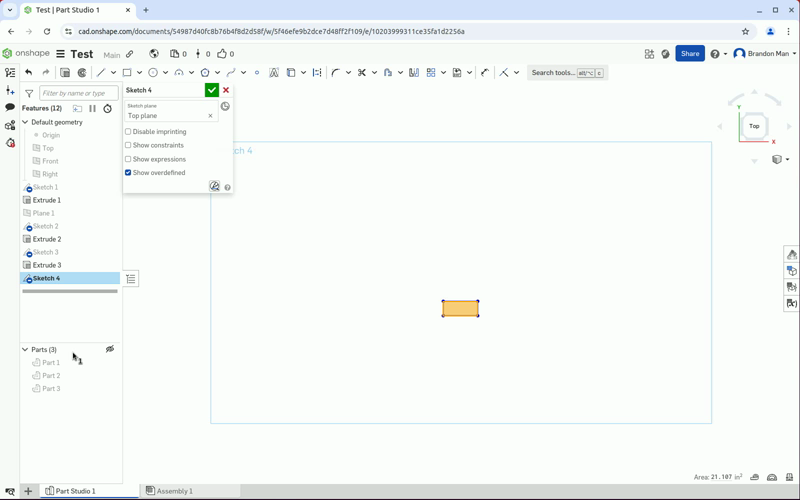
key(shift+y)
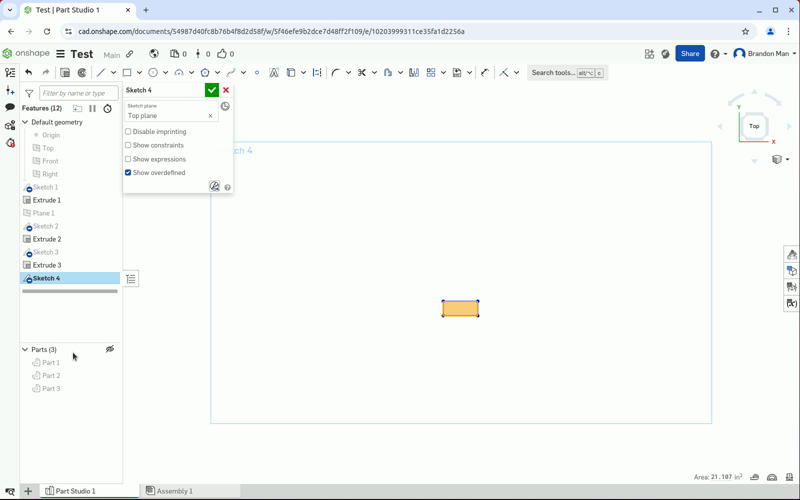
key(shift+e)
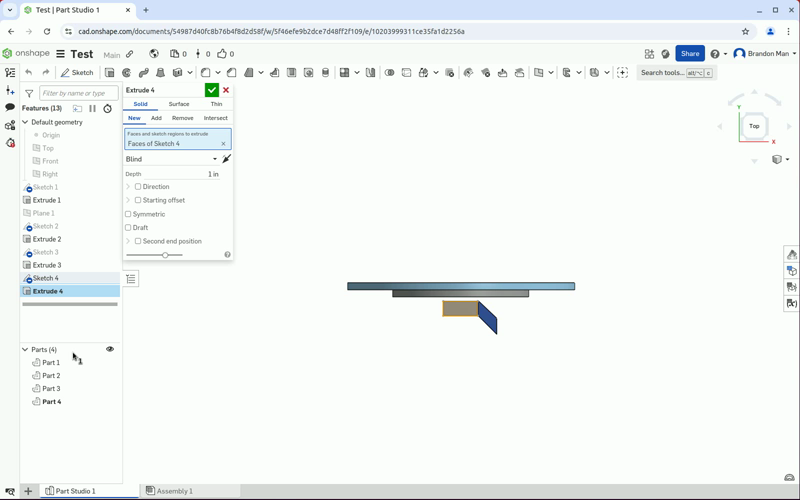
mouse_move(143, 106)
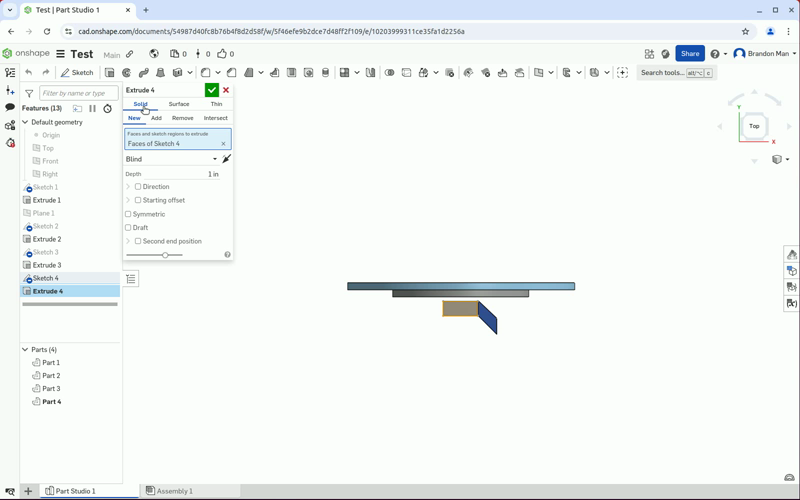
click(143, 106)
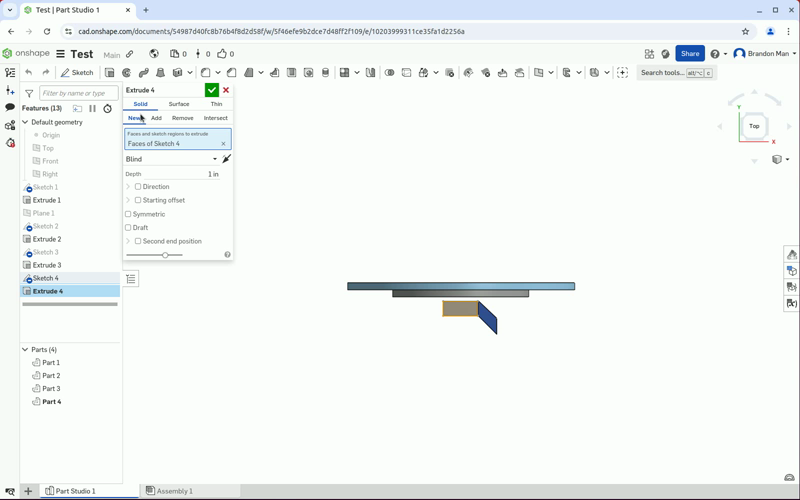
mouse_move(137, 120)
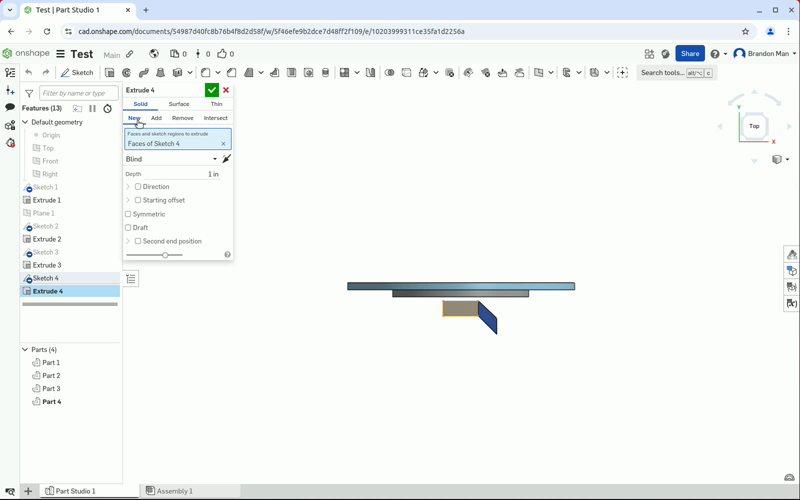
click(137, 120)
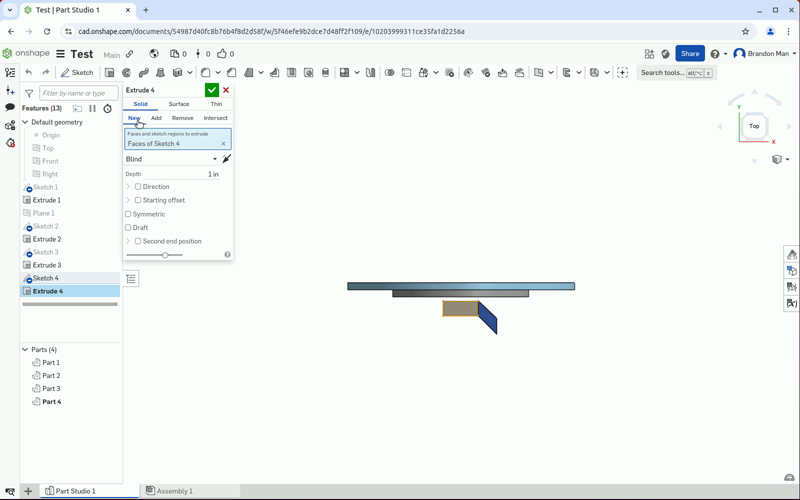
key(tab, 4)
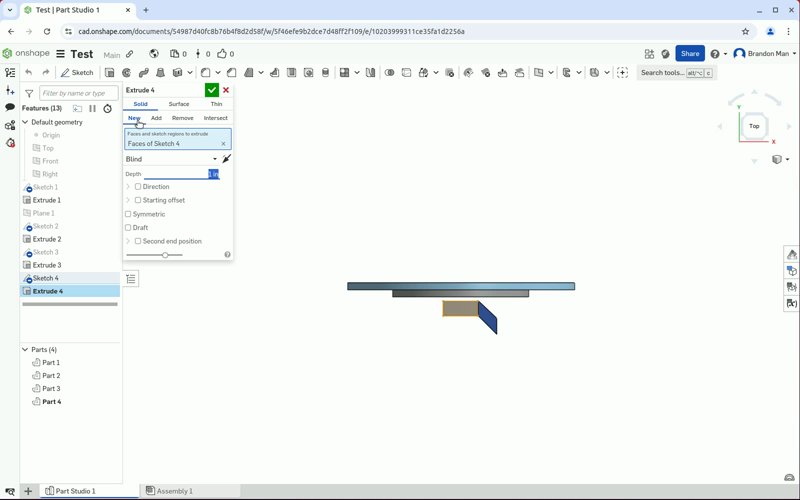
text(1.444)
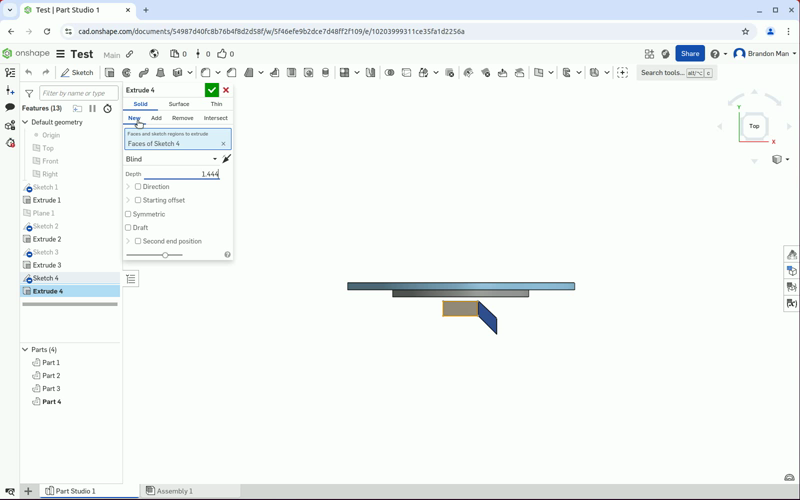
key(enter)
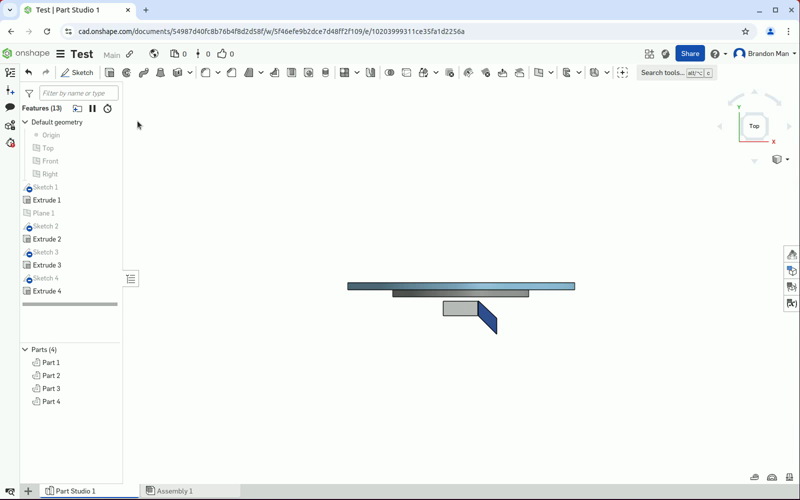
key(shift+h)
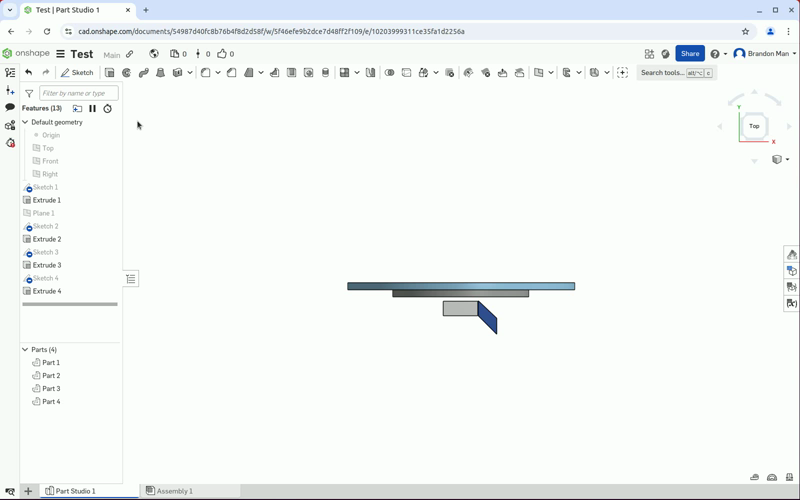
key(shift+h)
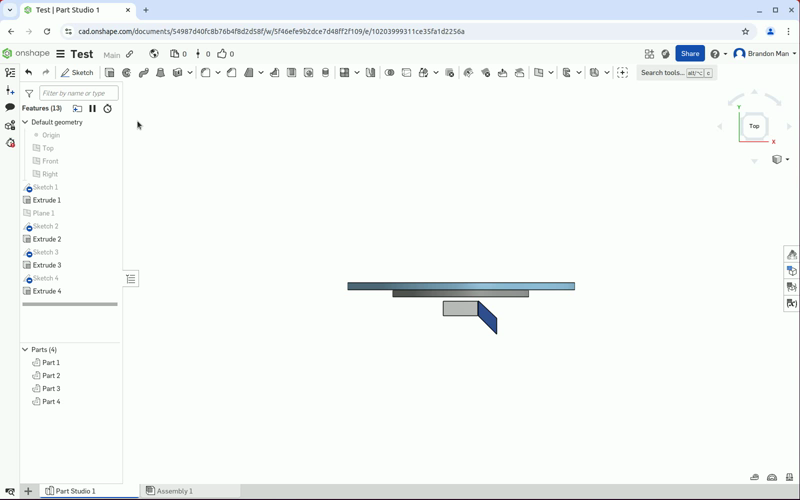
mouse_move(73, 189)
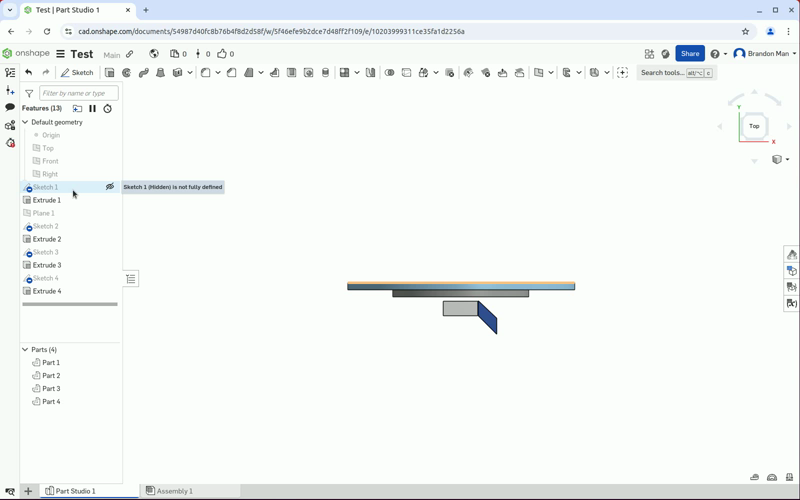
click(73, 189)
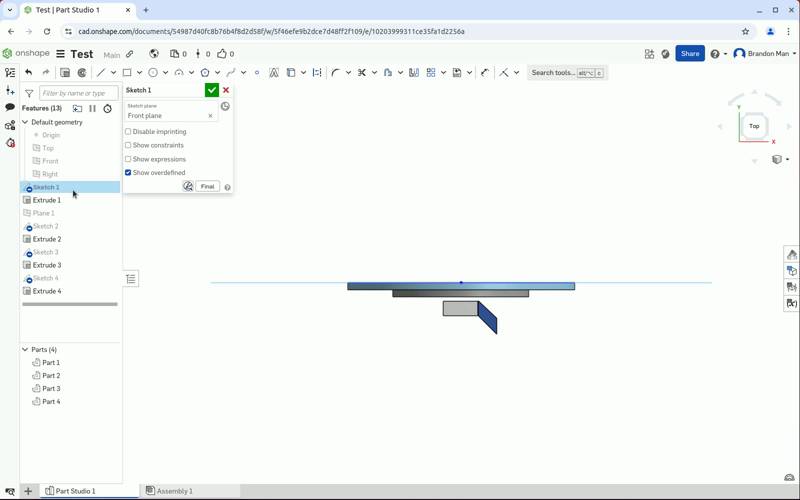
mouse_move(229, 92)
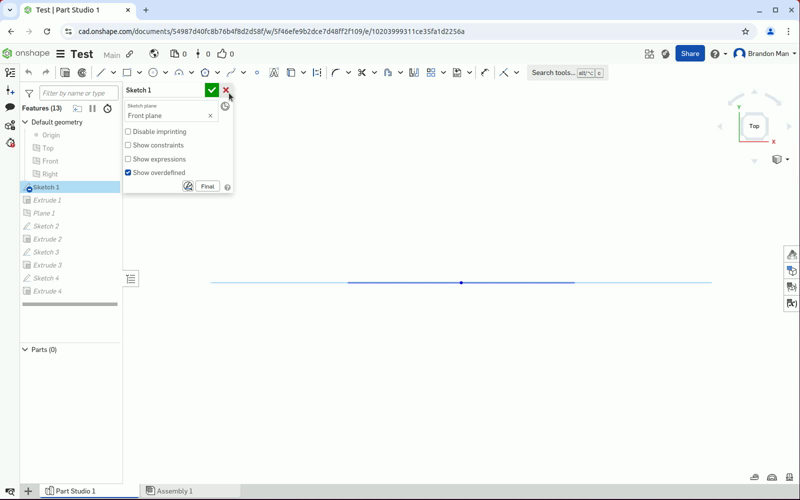
click(229, 92)
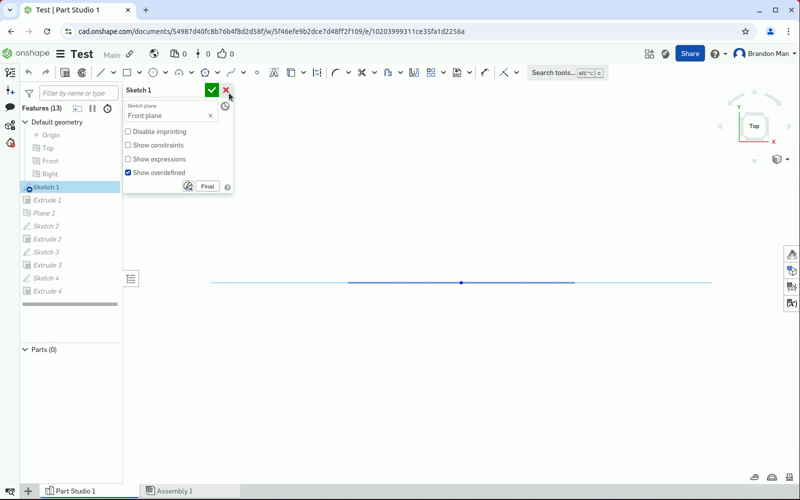
key(shift+s)
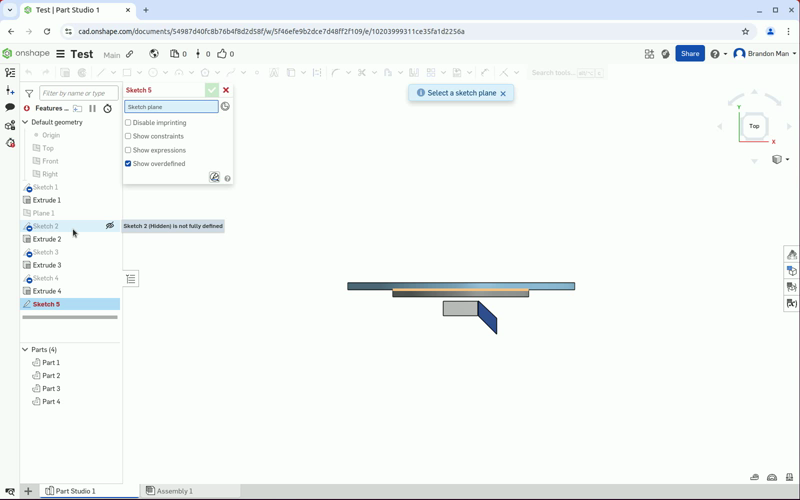
scroll(3)
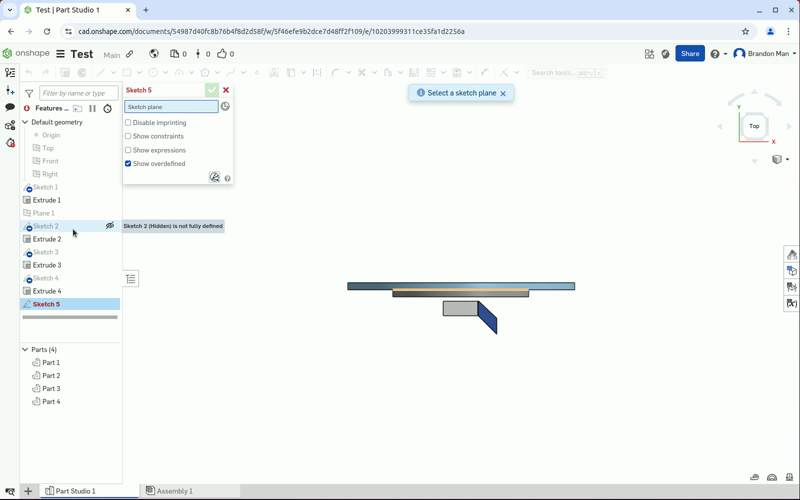
mouse_move(73, 150)
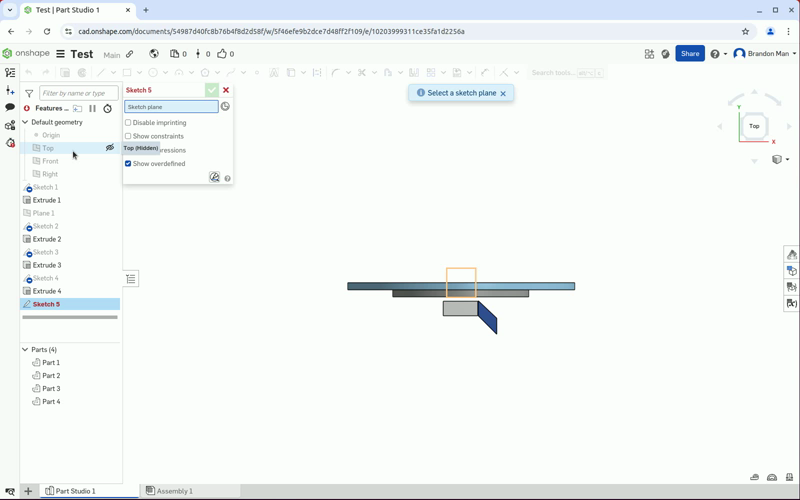
click(73, 150)
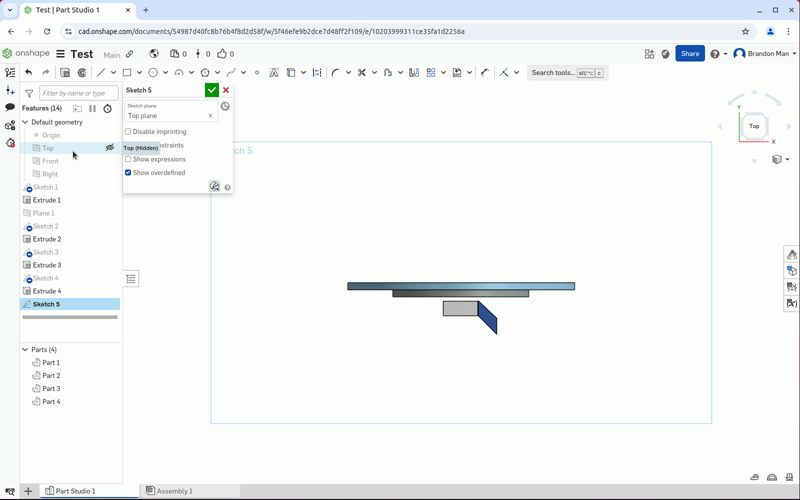
mouse_move(73, 352)
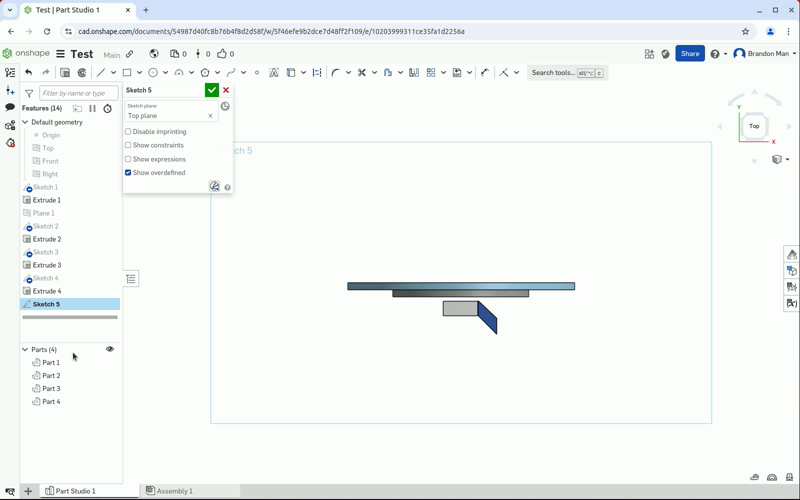
key(y)
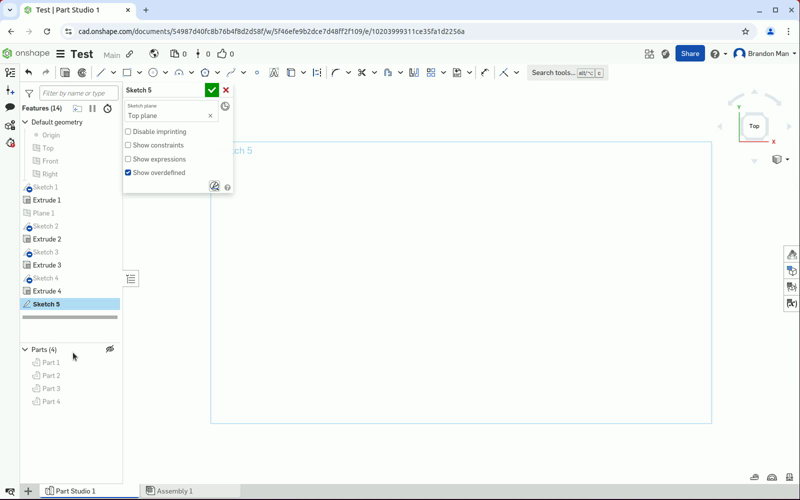
key(l)
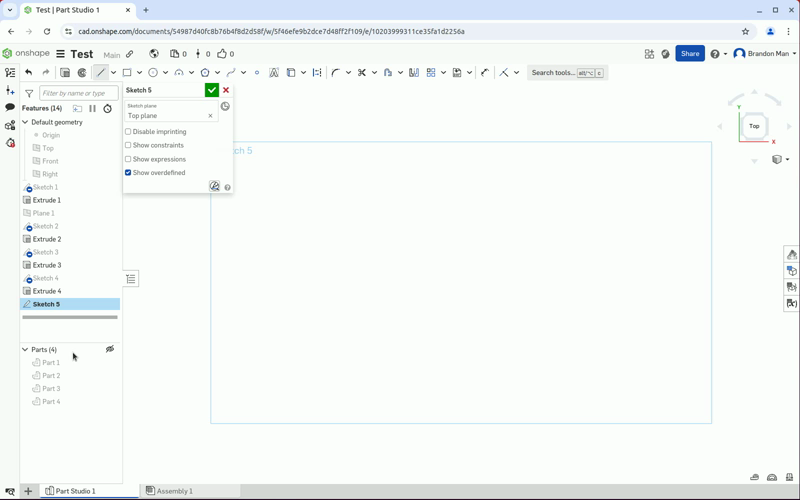
key_down(shift)
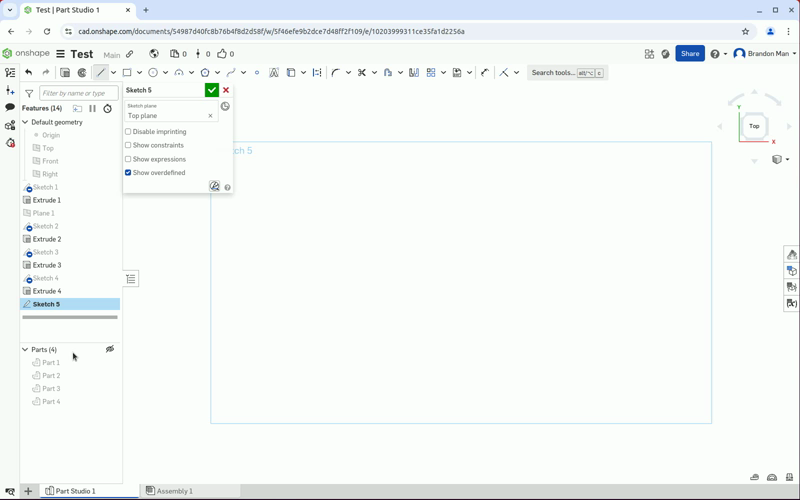
mouse_move(423, 332)
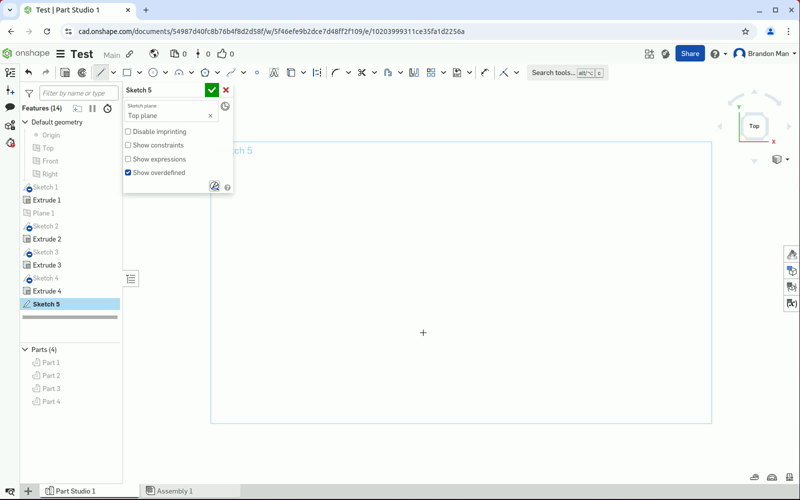
click(423, 332)
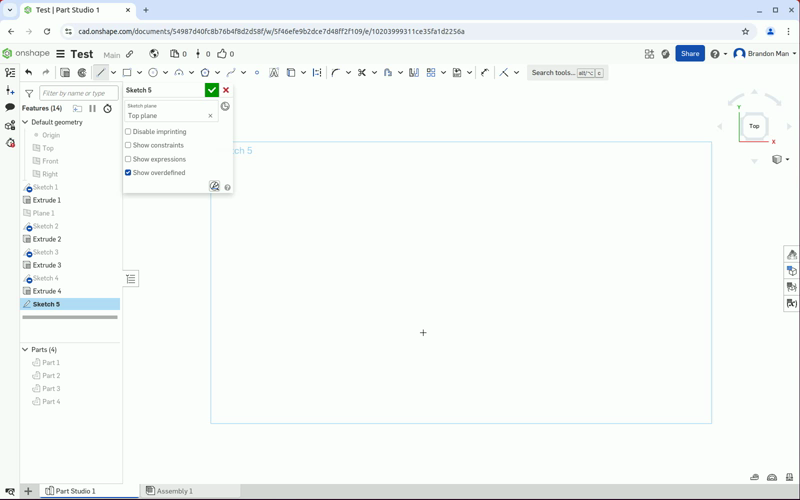
key_up(shift)
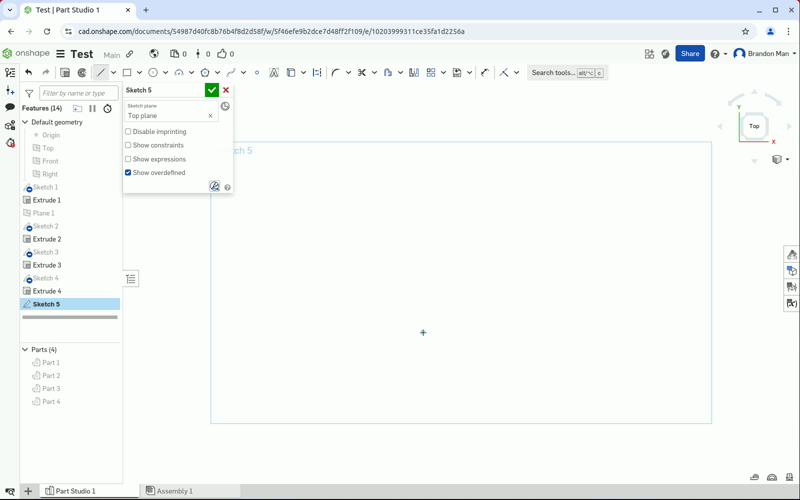
key_down(shift)
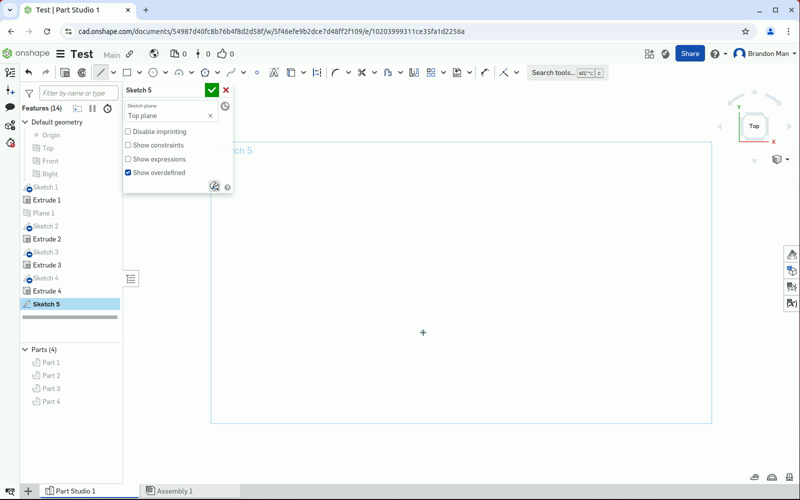
mouse_move(453, 332)
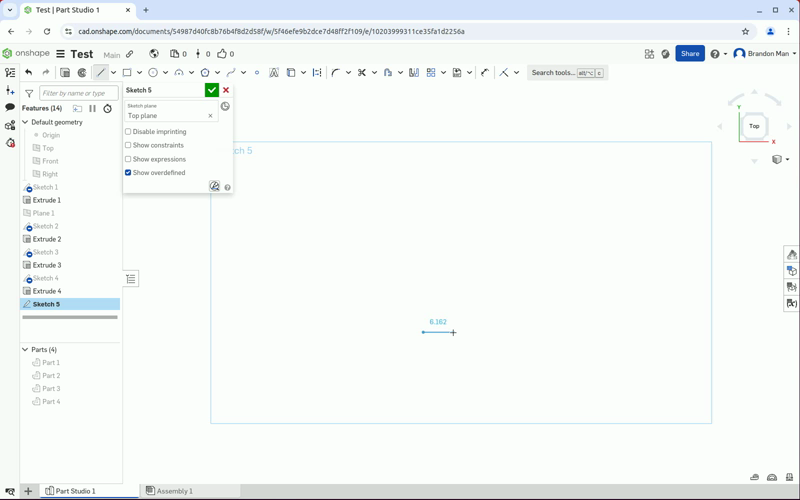
mouse_move(444, 314)
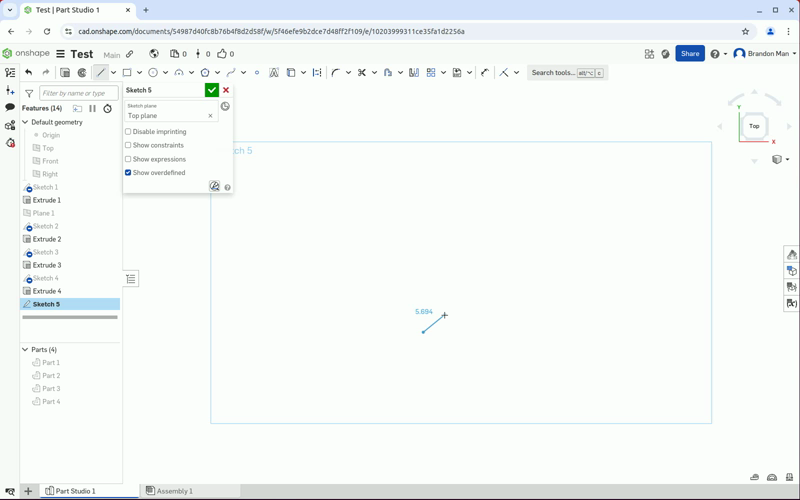
click(444, 314)
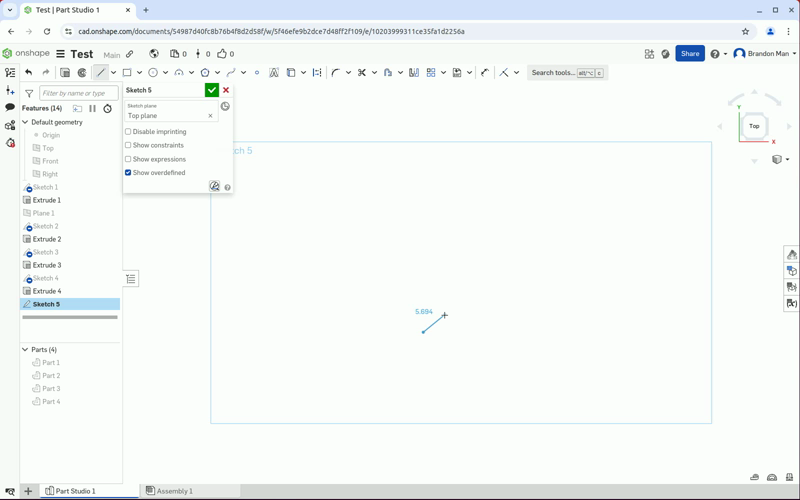
key_up(shift)
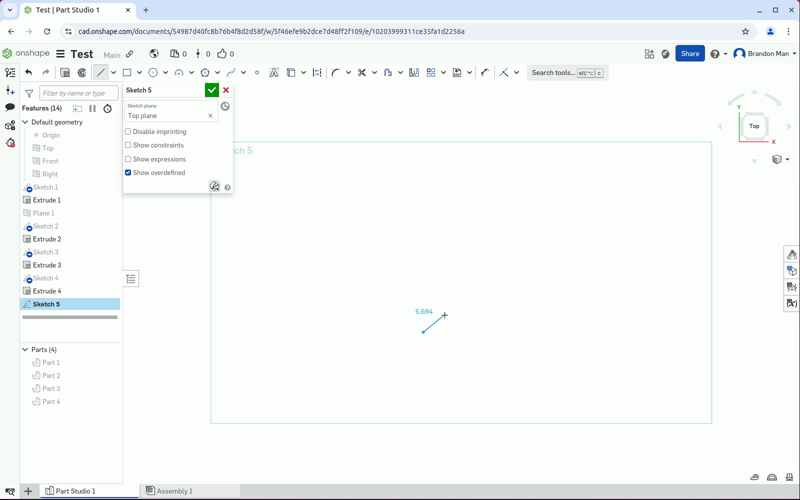
key_down(shift)
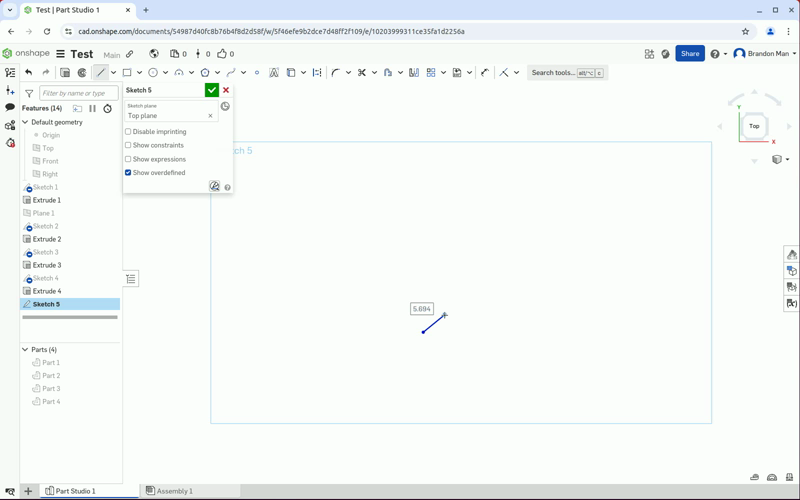
mouse_move(474, 314)
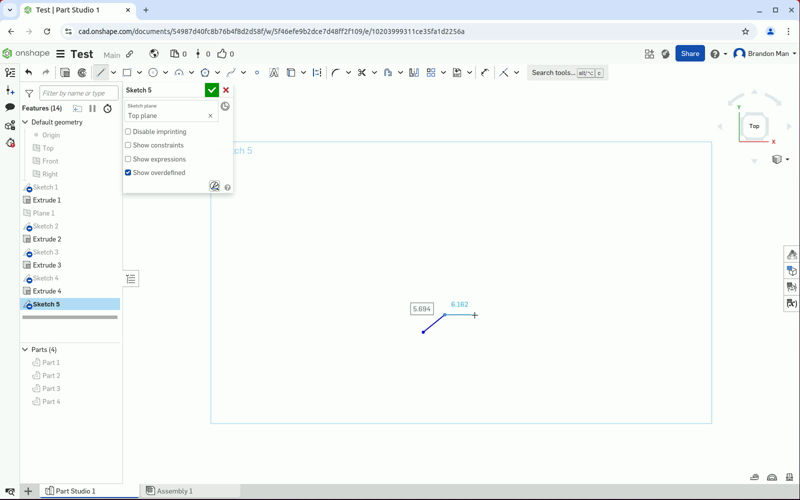
mouse_move(444, 299)
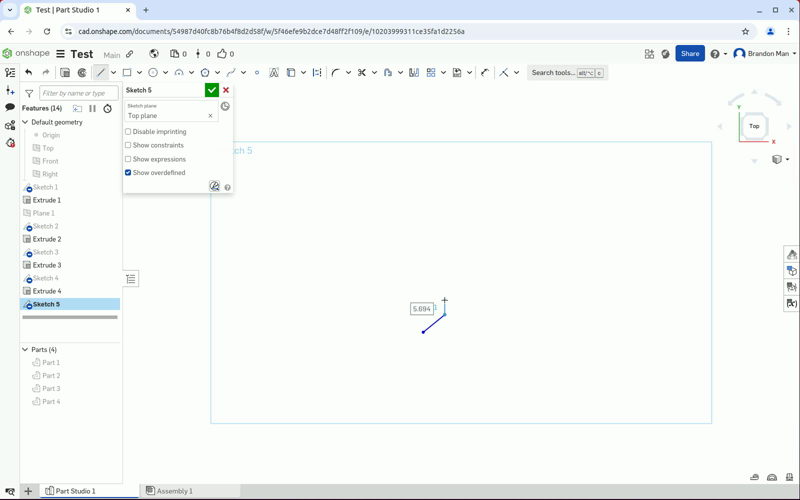
click(444, 299)
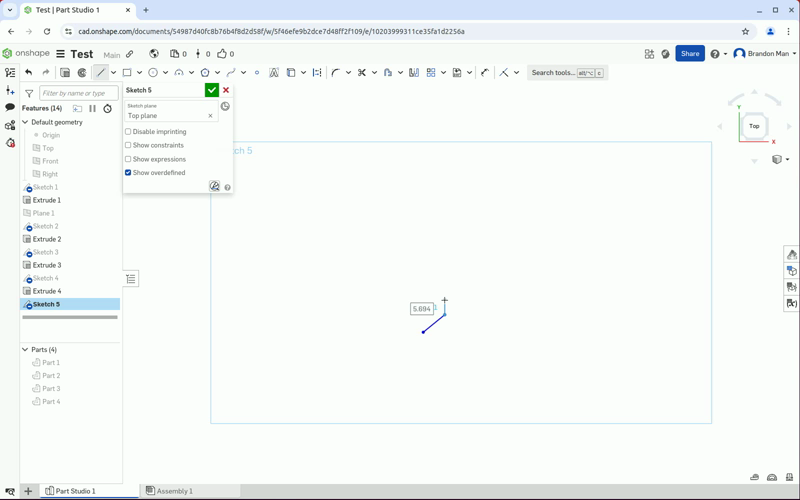
key_up(shift)
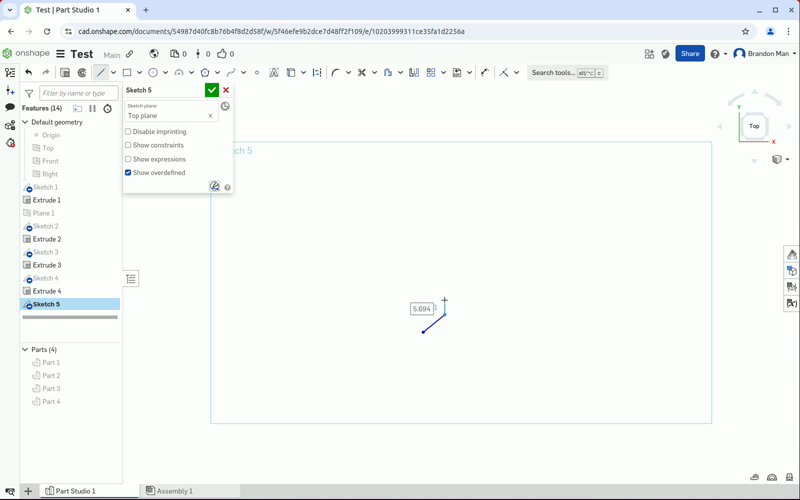
key_down(shift)
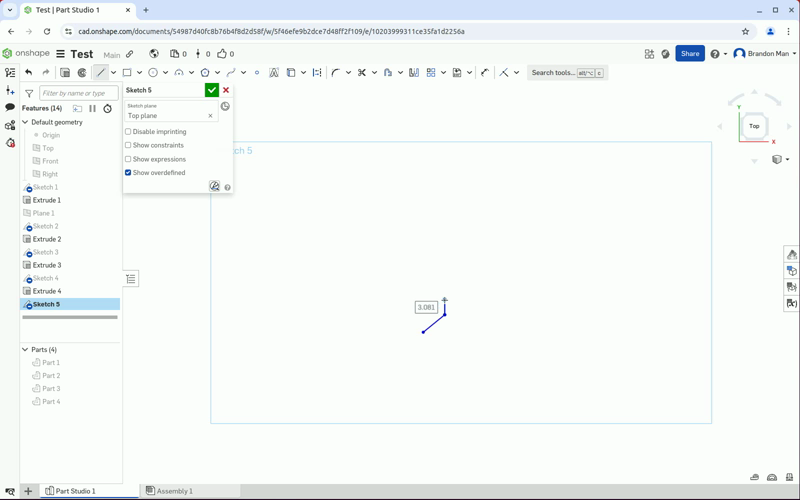
mouse_move(474, 299)
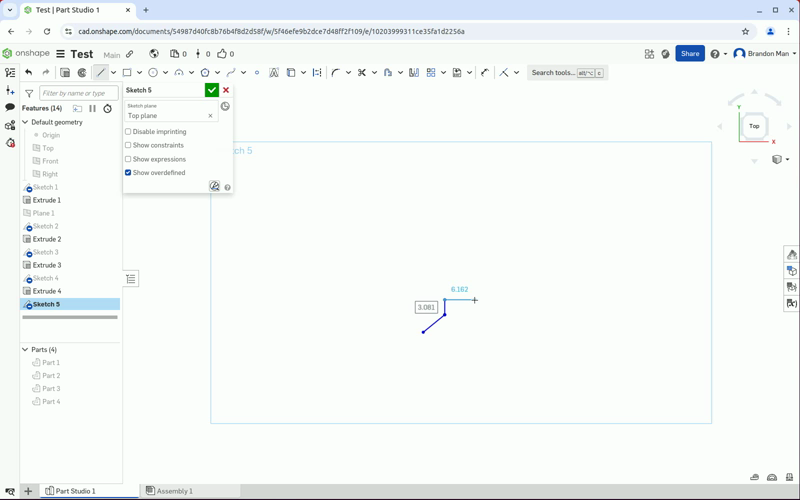
mouse_move(423, 314)
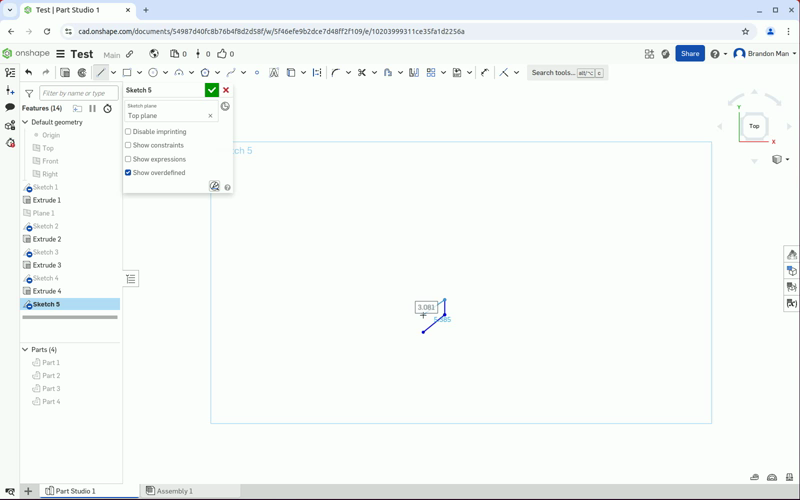
click(423, 314)
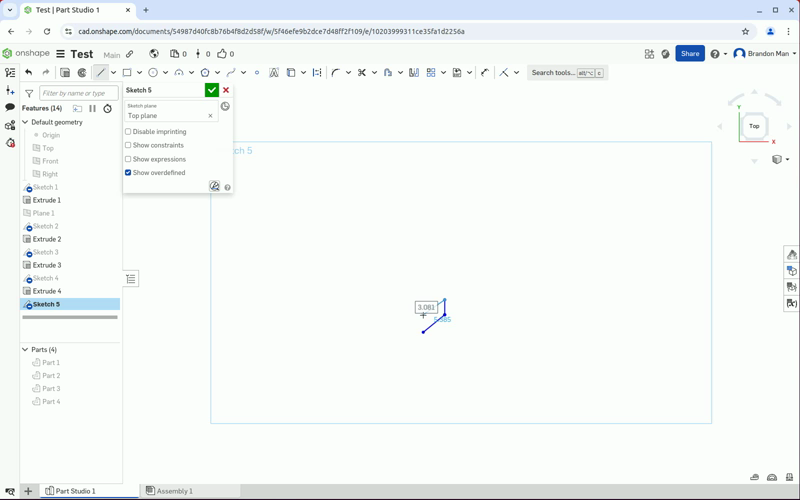
key_up(shift)
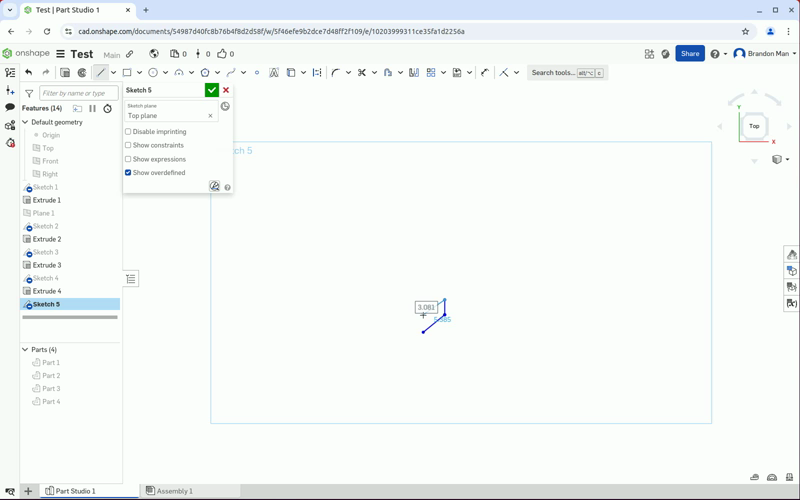
mouse_move(453, 314)
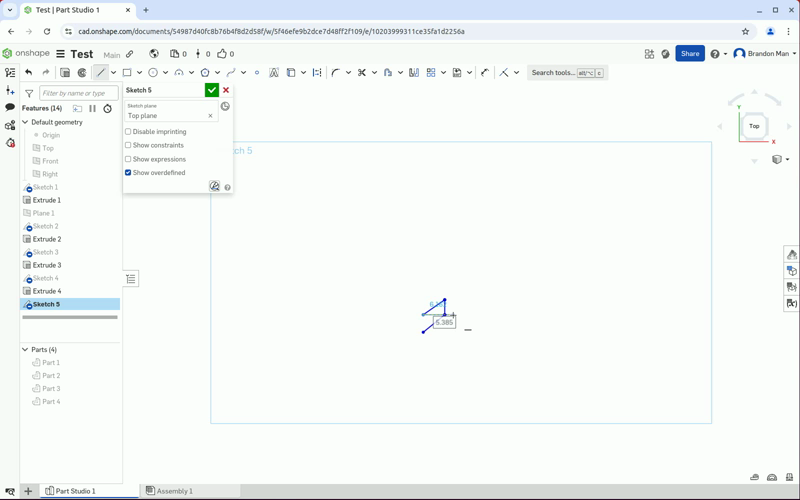
key_down(shift)
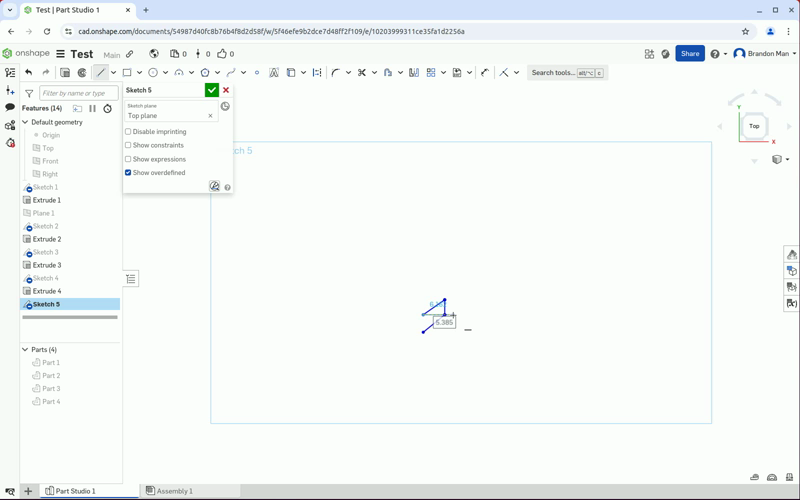
mouse_move(423, 332)
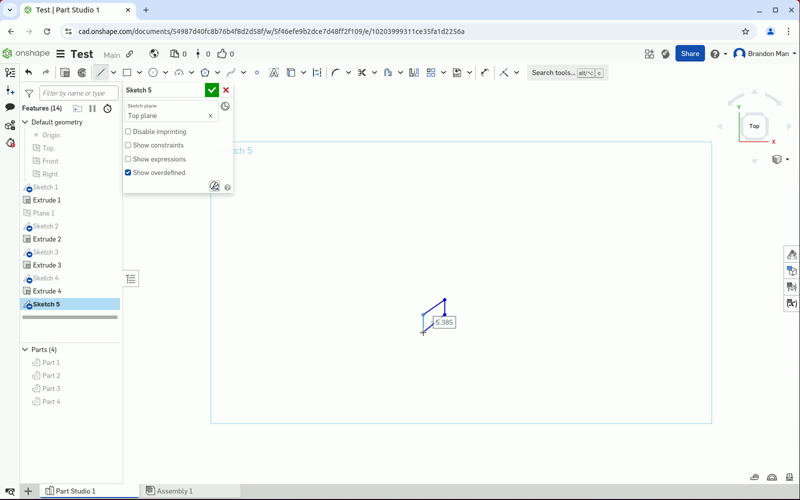
key_up(shift)
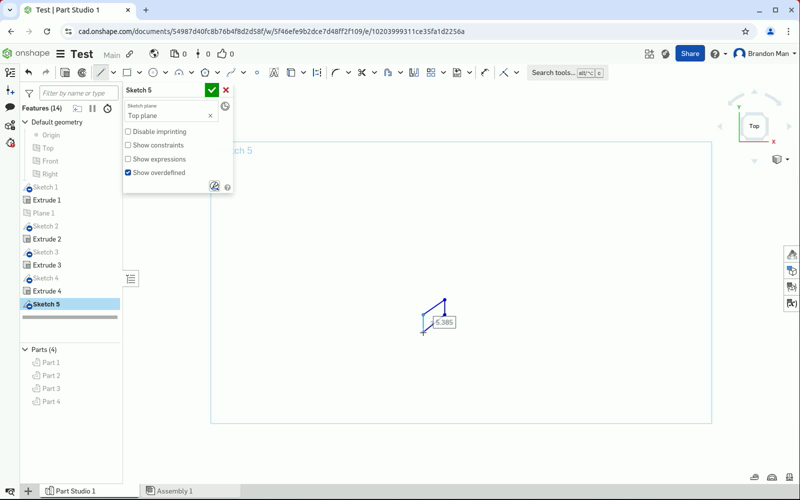
click(423, 332)
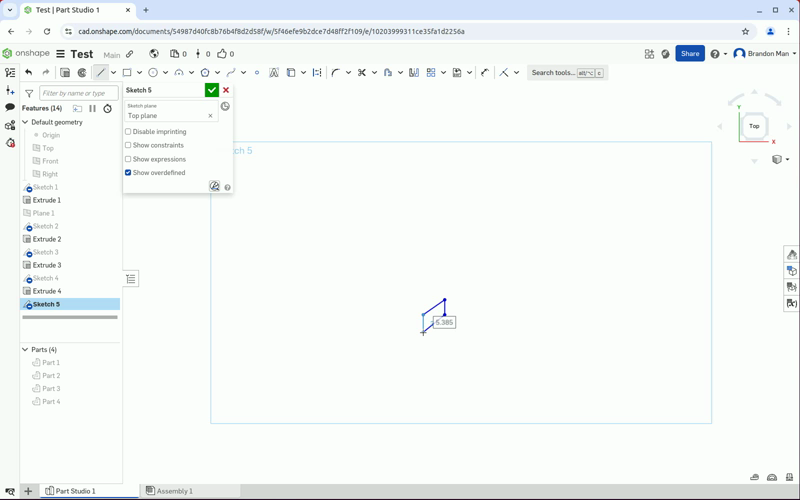
key(esc)
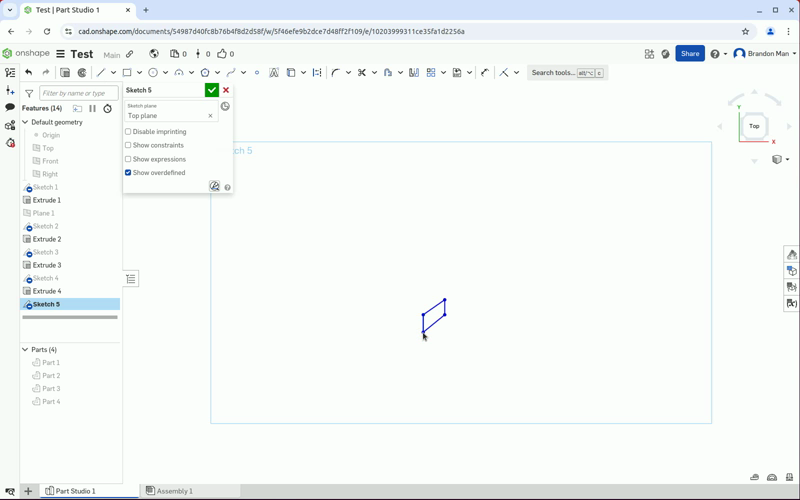
mouse_move(427, 326)
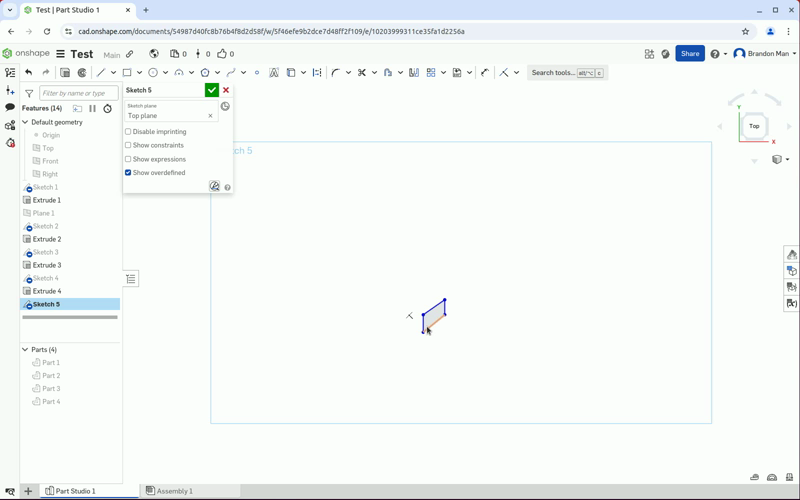
scroll(6)
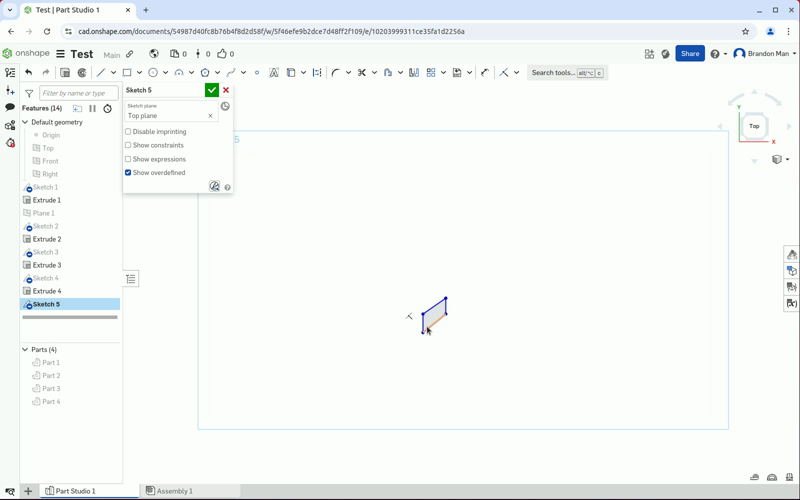
scroll(6)
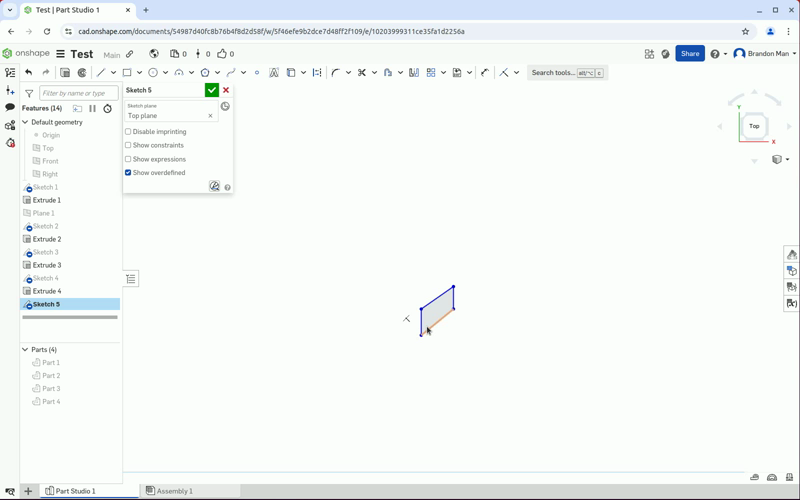
scroll(6)
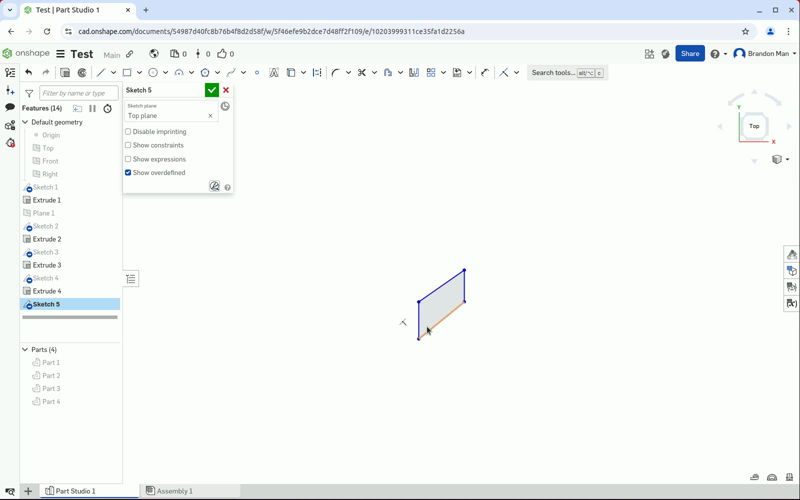
scroll(6)
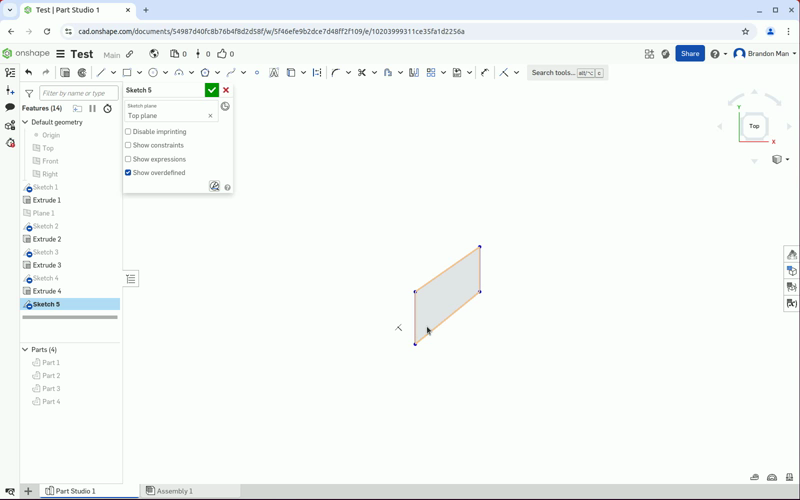
scroll(6)
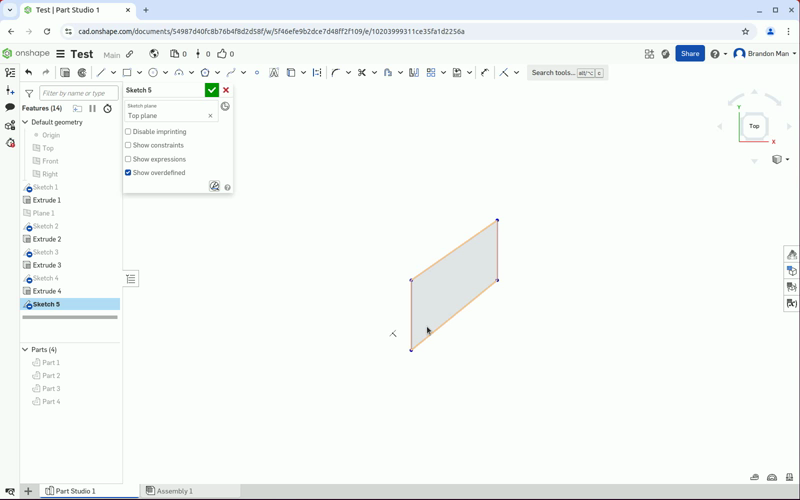
scroll(6)
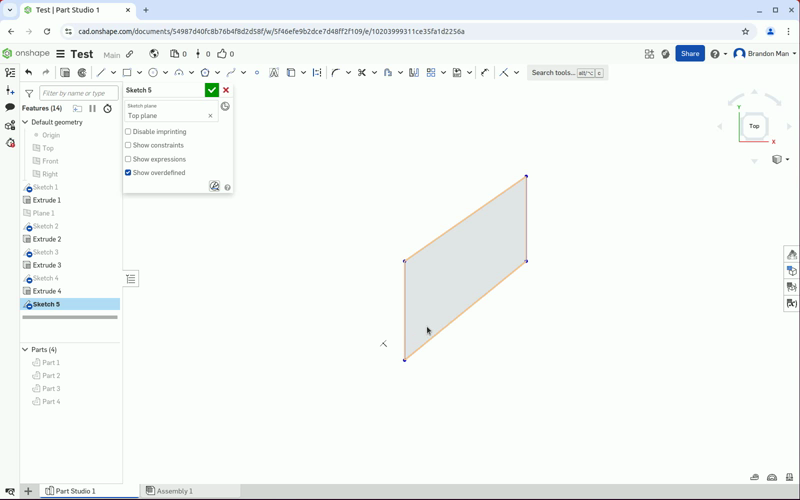
scroll(6)
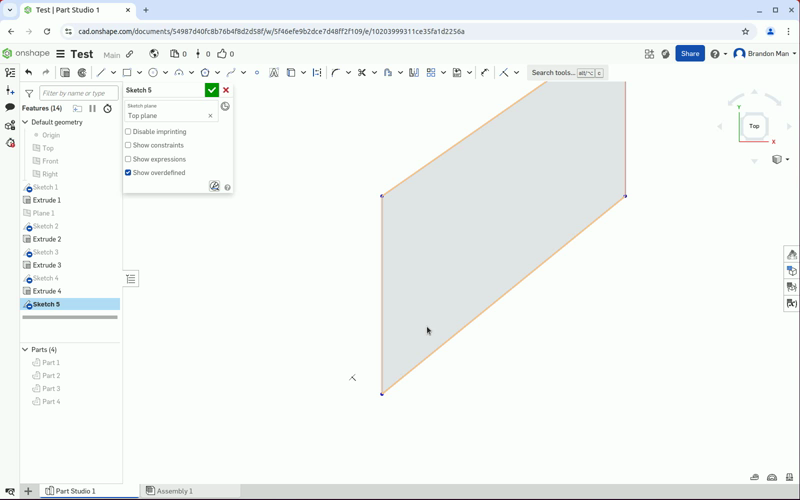
click(427, 326)
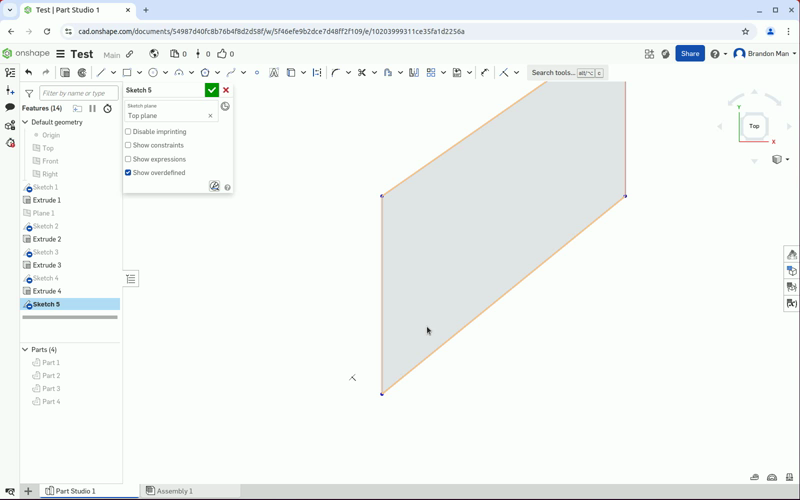
scroll(-6)
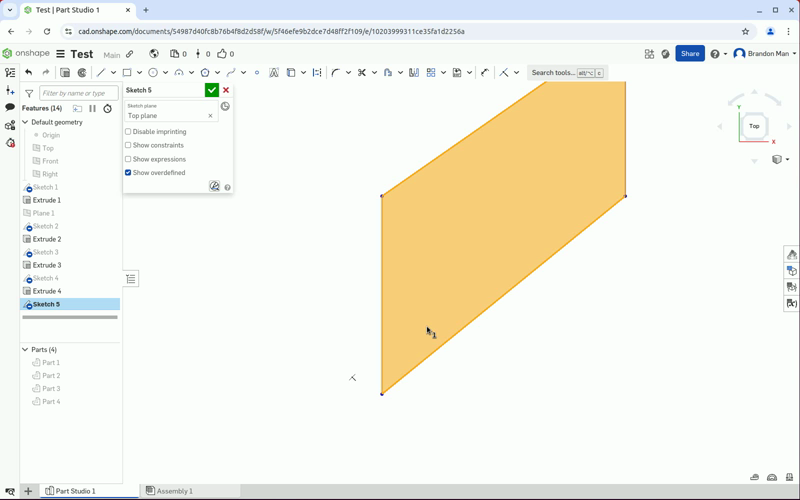
scroll(-6)
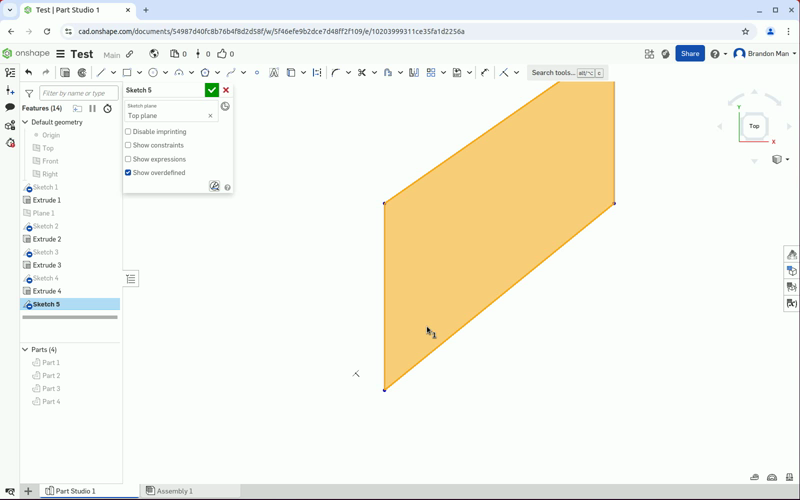
scroll(-6)
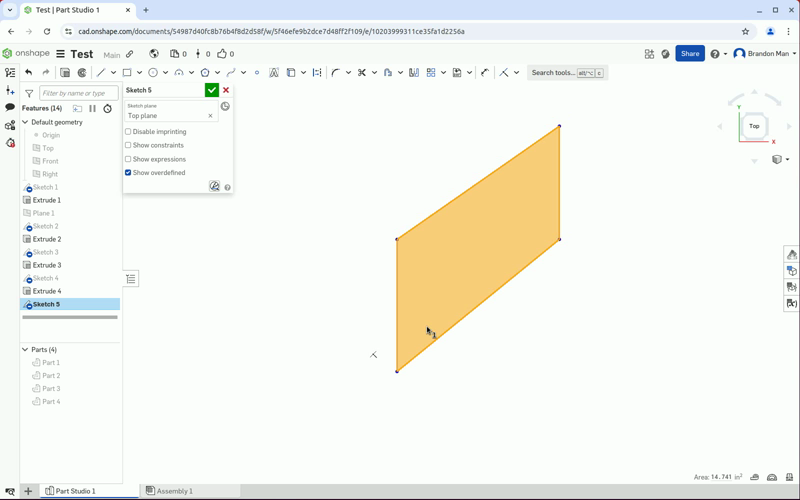
scroll(-6)
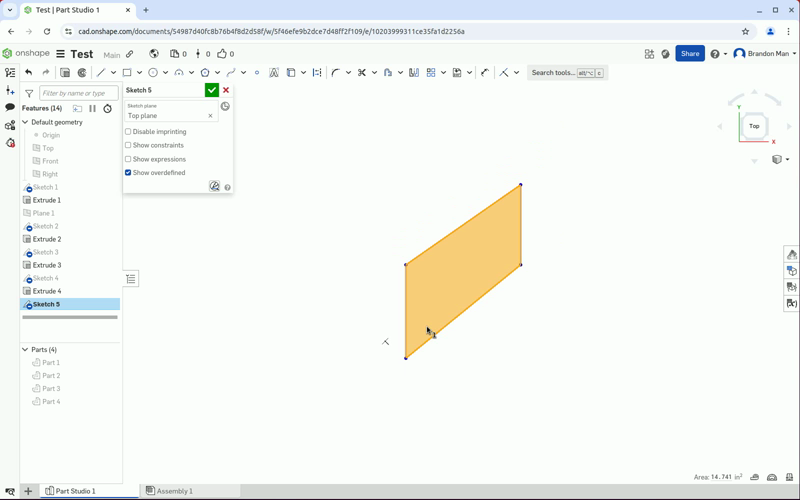
scroll(-6)
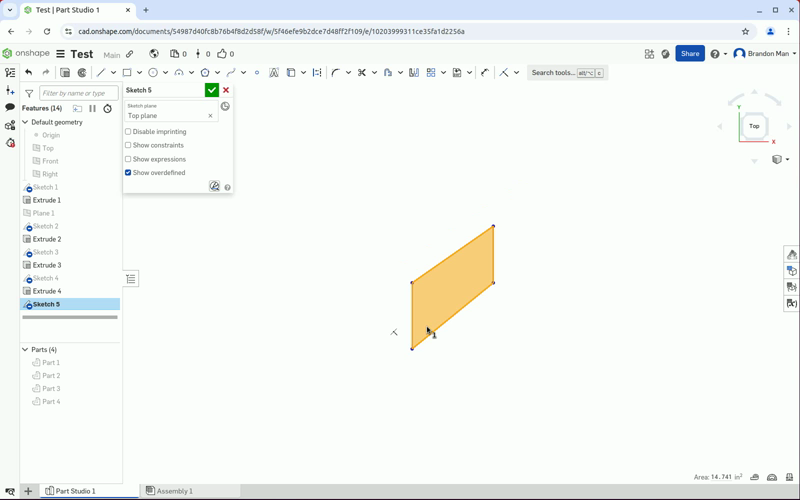
scroll(-6)
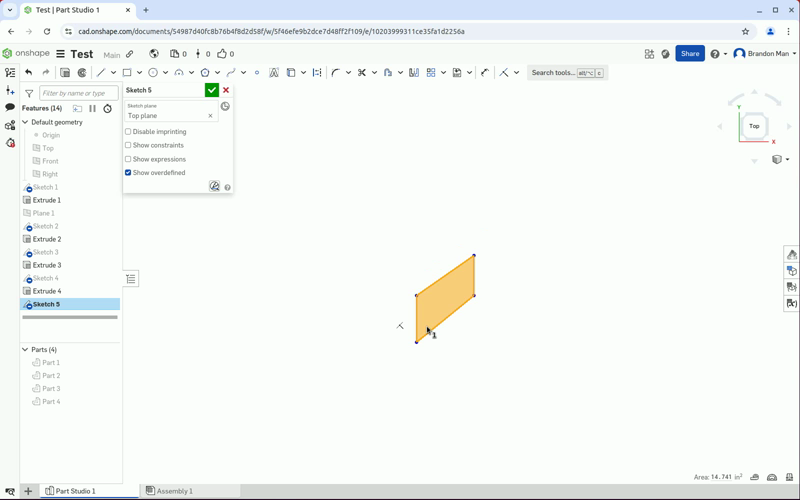
scroll(-6)
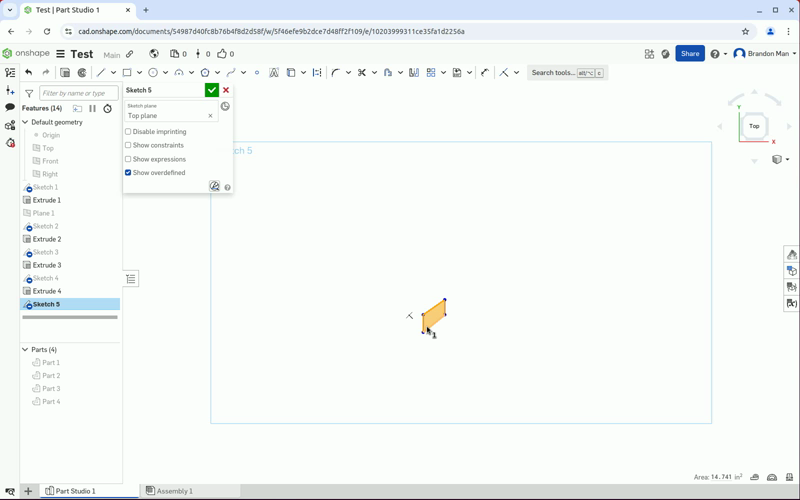
mouse_move(73, 352)
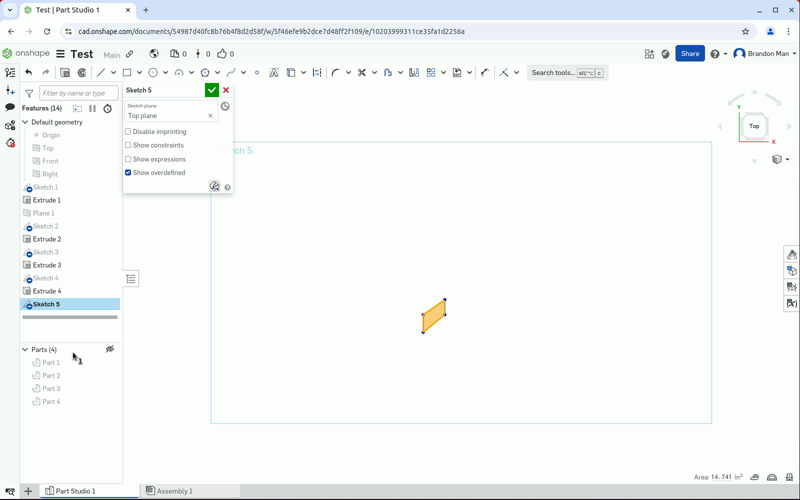
key(shift+y)
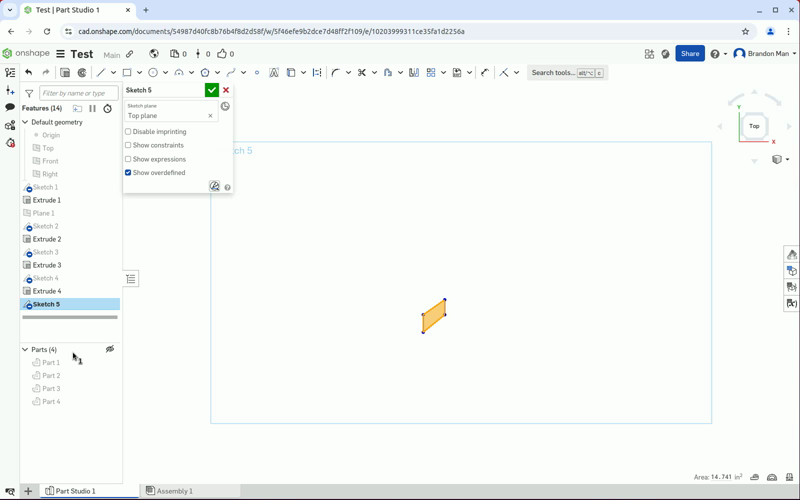
key(shift+e)
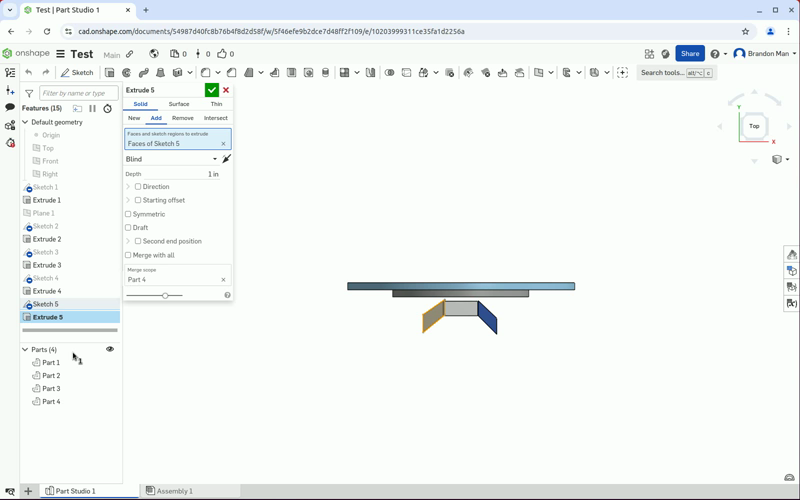
mouse_move(143, 106)
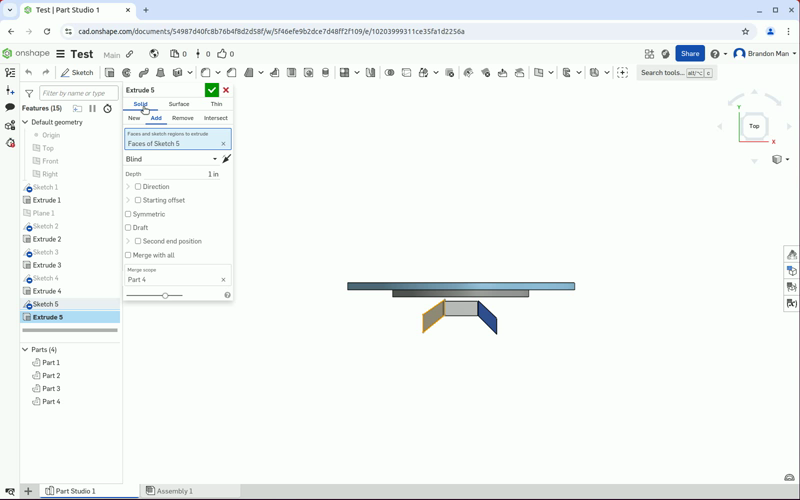
click(143, 106)
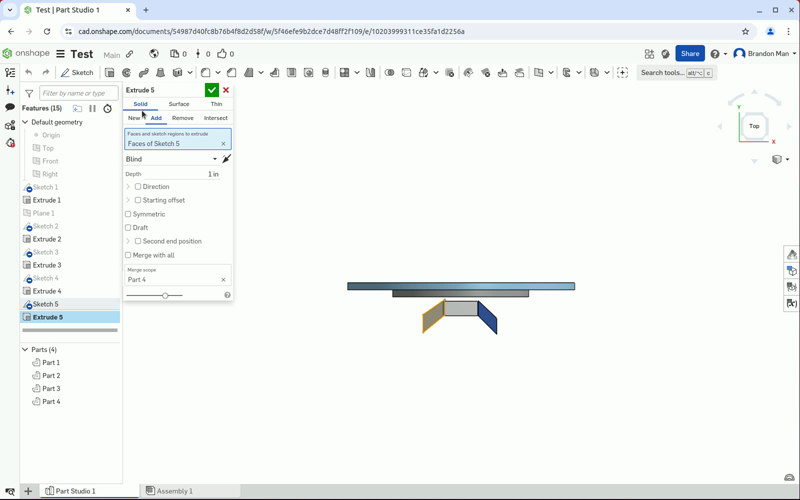
mouse_move(137, 120)
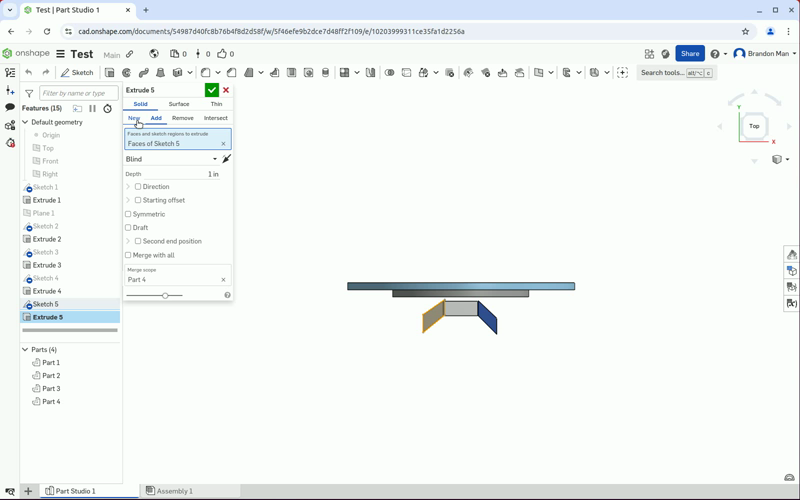
click(137, 120)
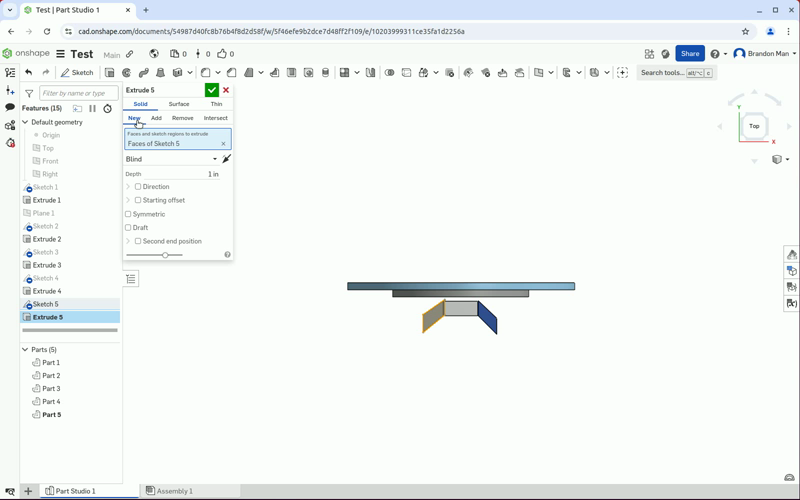
key(tab, 4)
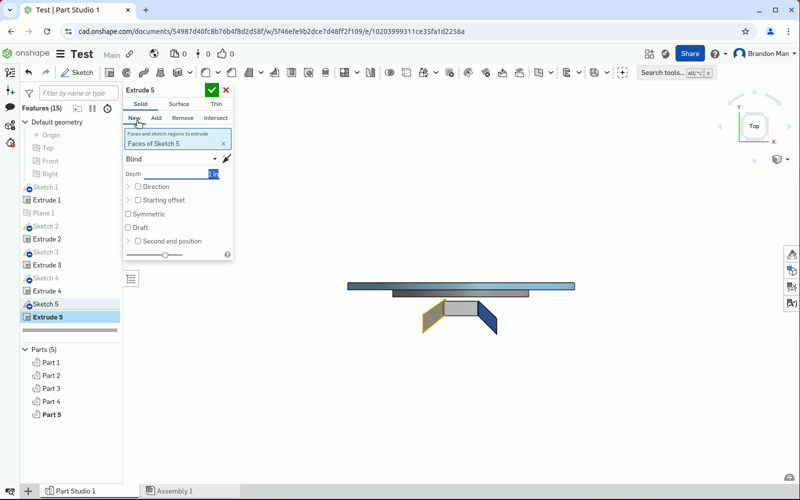
text(1.444)
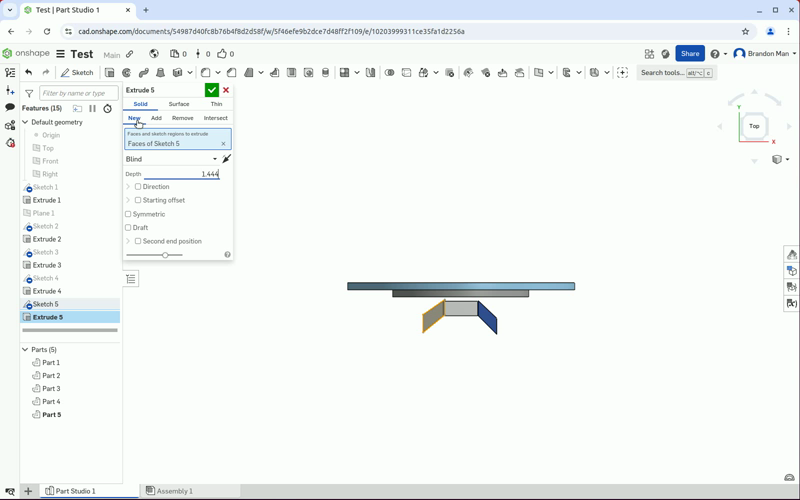
key(enter)
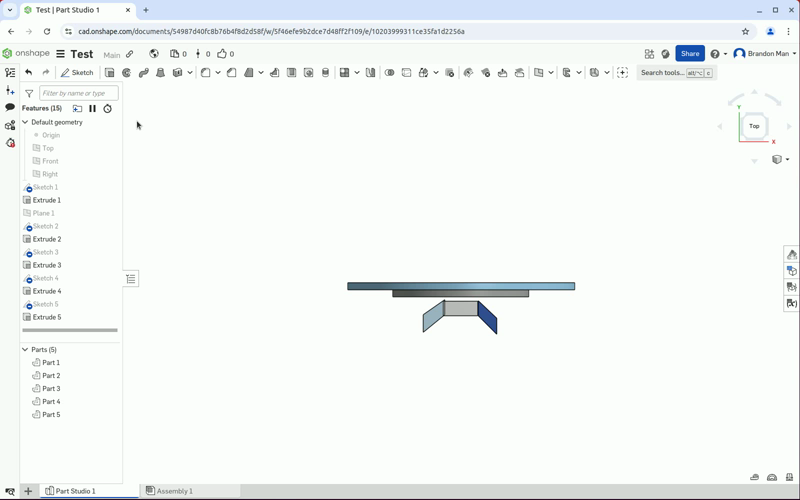
key(shift+h)
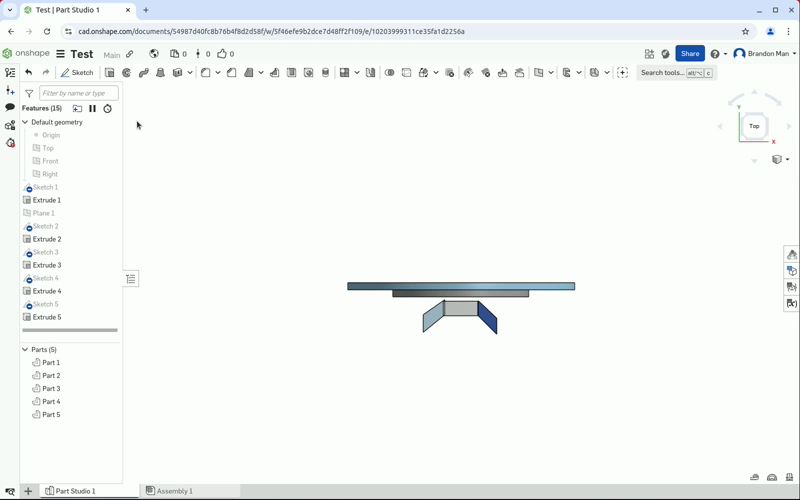
key(shift+h)
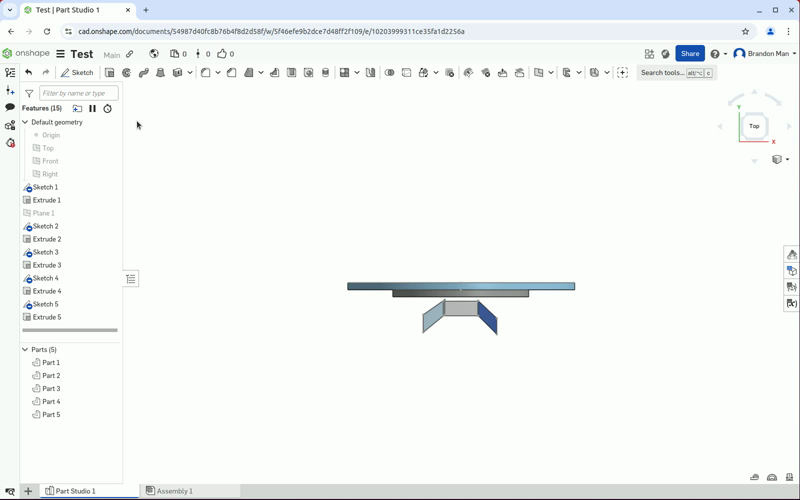
key(shift+7)
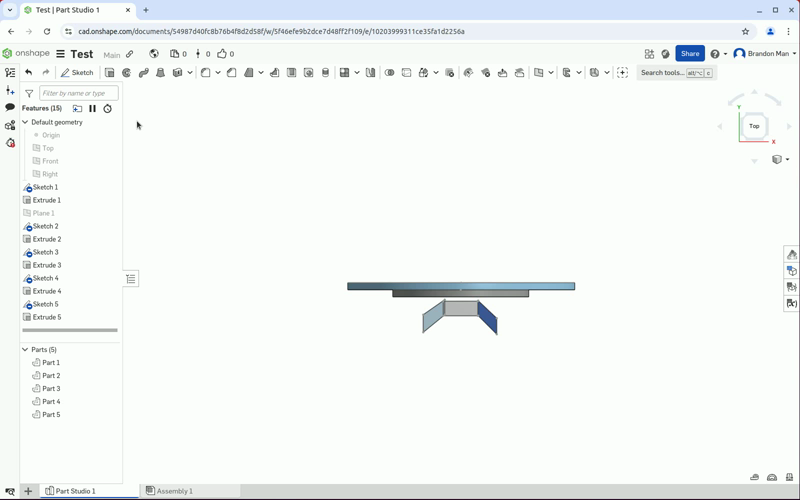
key(up, 3)
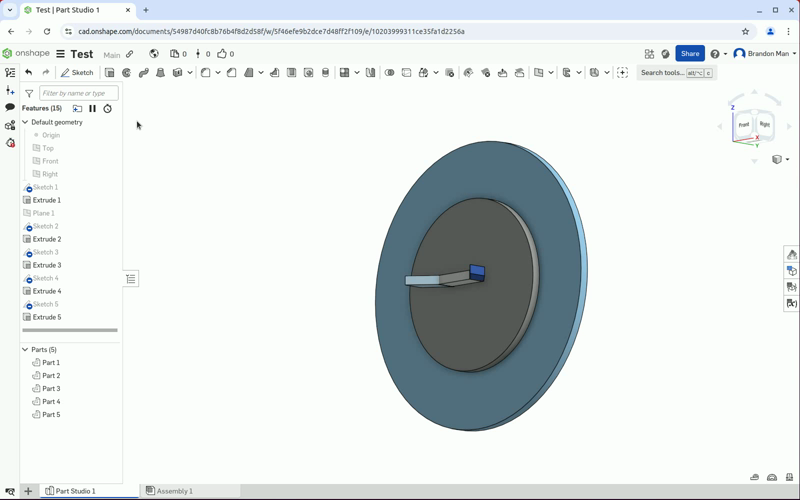
key(left, 3)
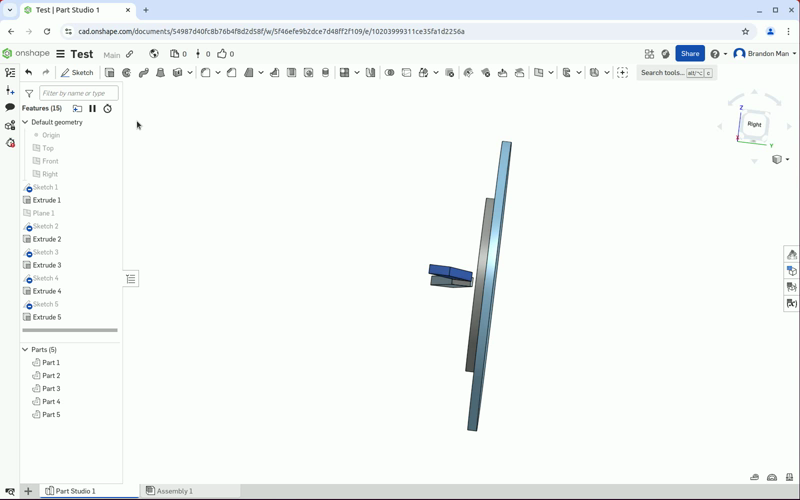
key(right, 3)
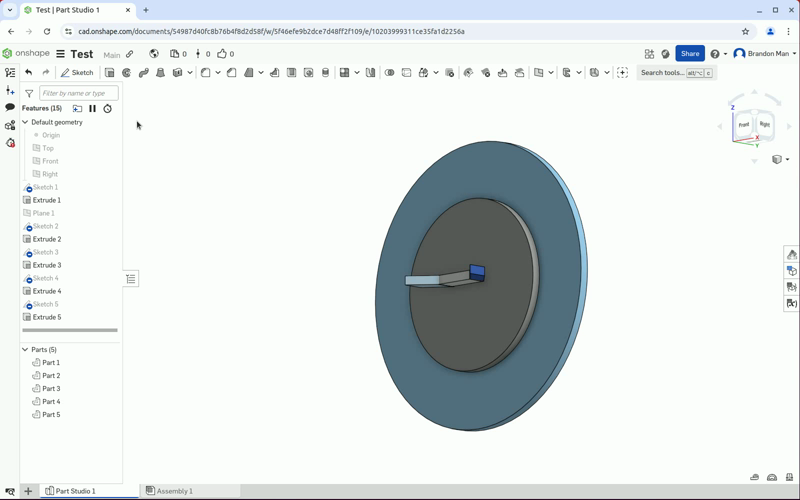
key(down, 3)
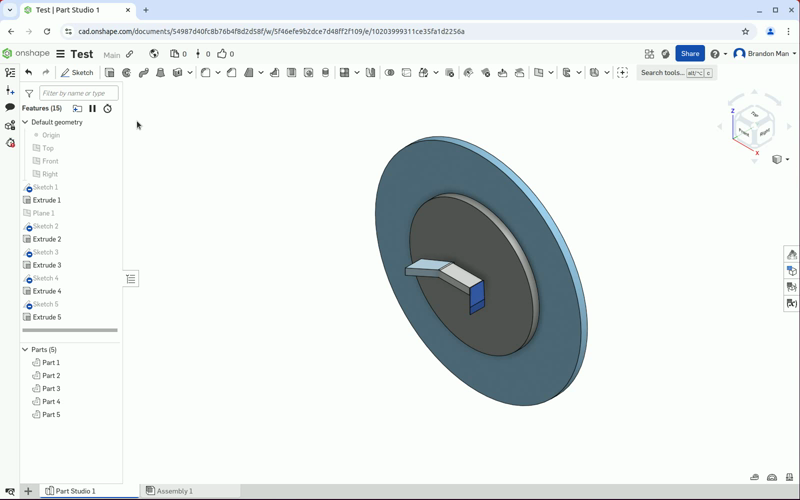
mouse_move(73, 189)
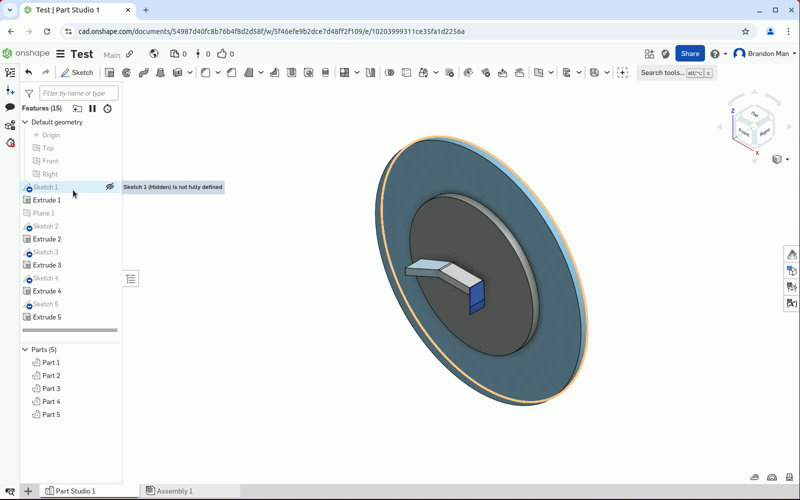
click(73, 189)